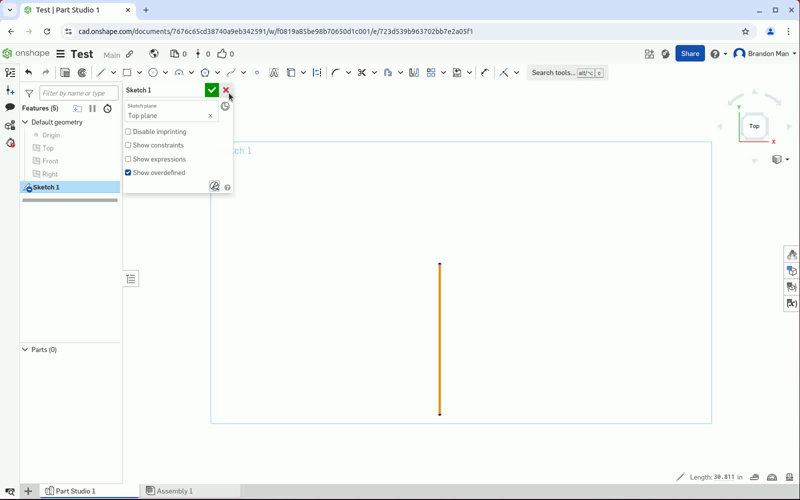
key(shift+h)
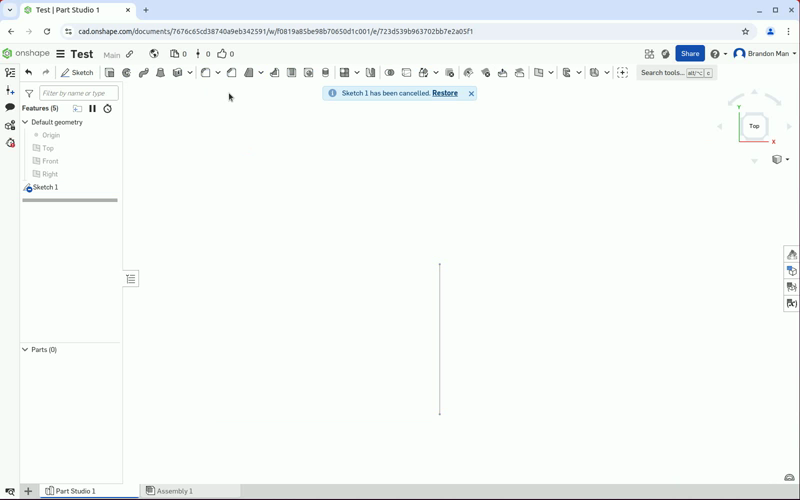
key(shift+s)
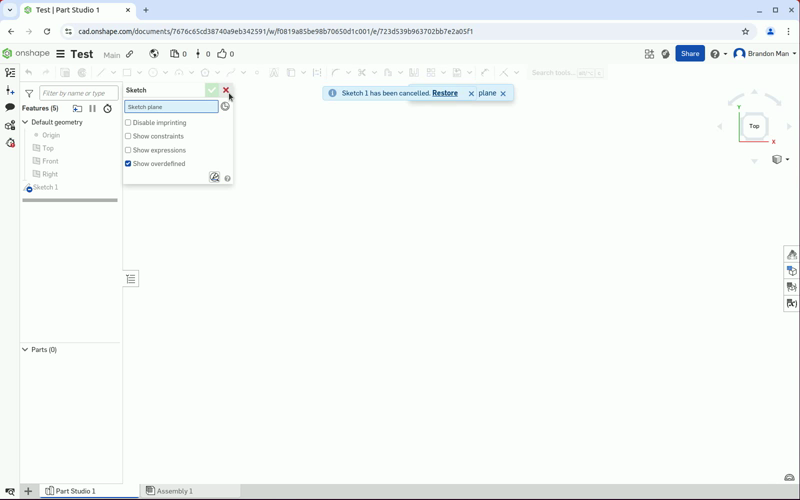
mouse_move(73, 150)
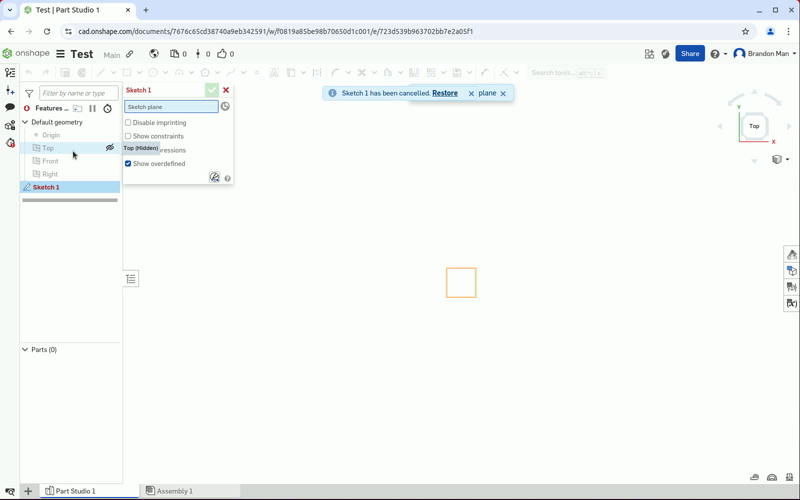
click(73, 150)
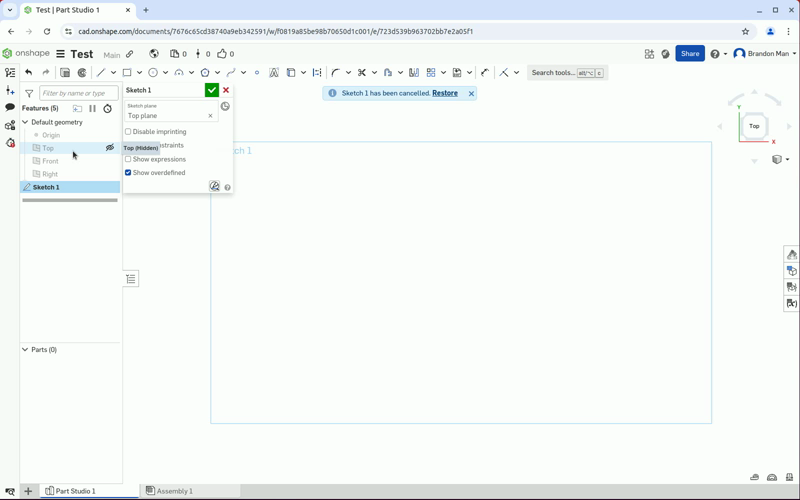
mouse_move(73, 352)
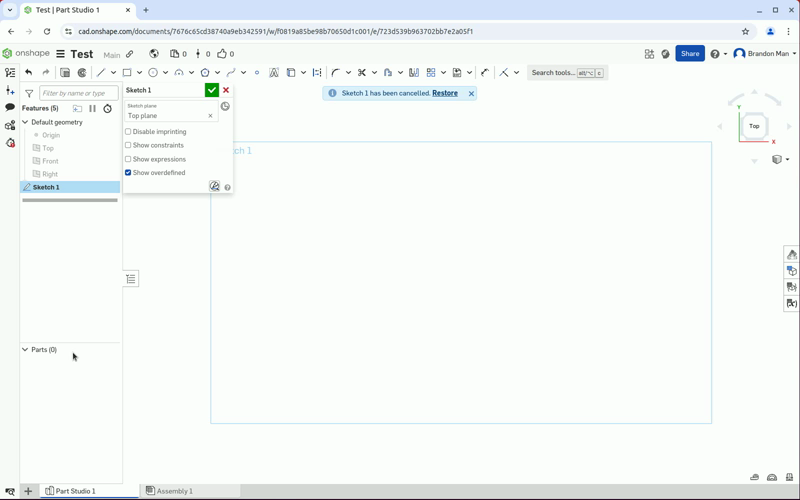
key(y)
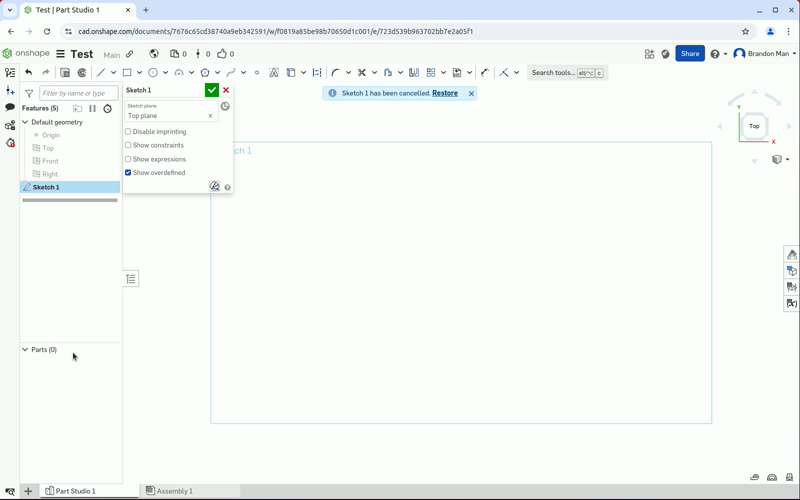
key(c)
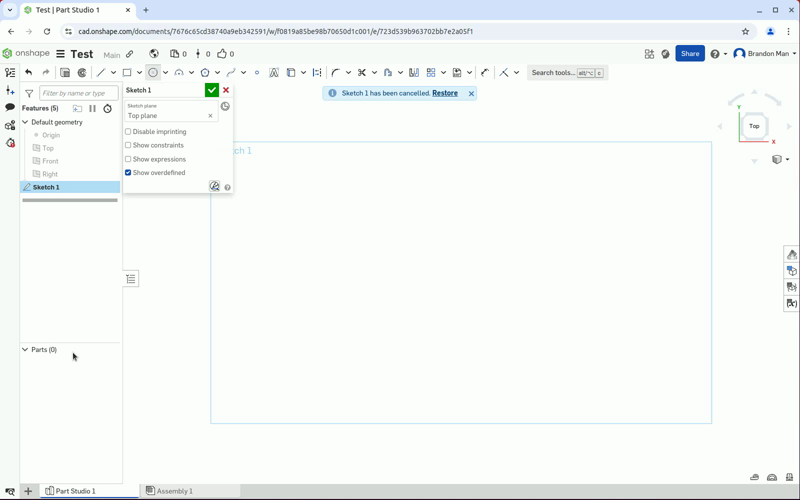
key_down(shift)
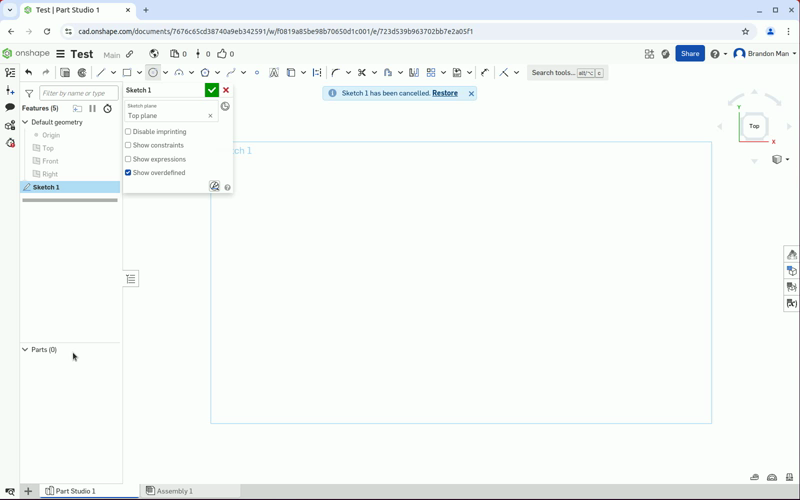
mouse_move(461, 282)
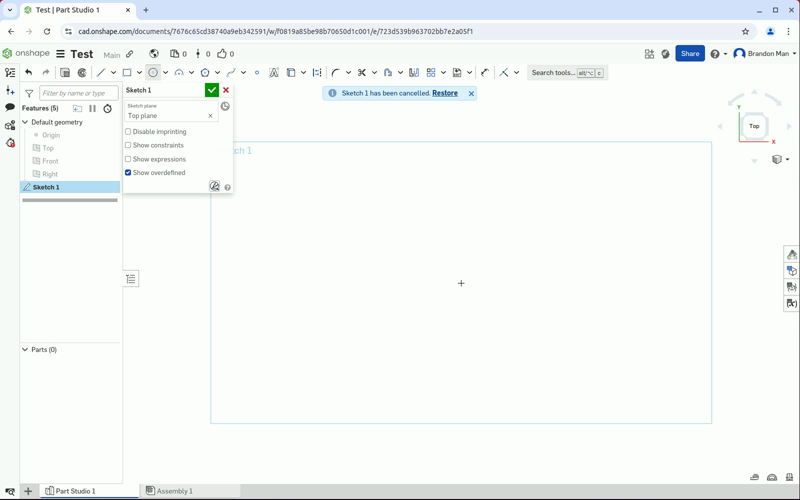
click(461, 282)
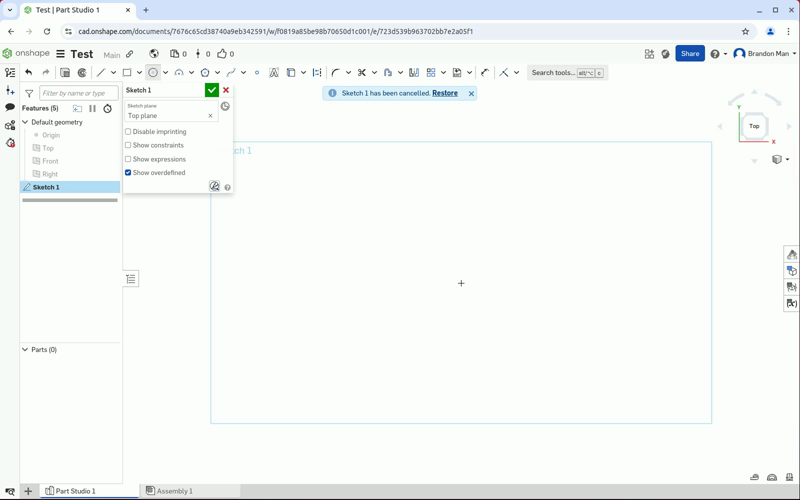
key_up(shift)
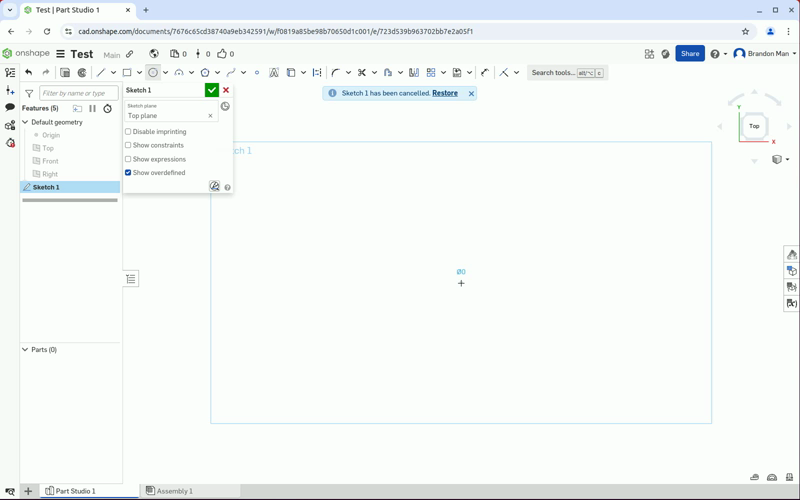
mouse_move(511, 282)
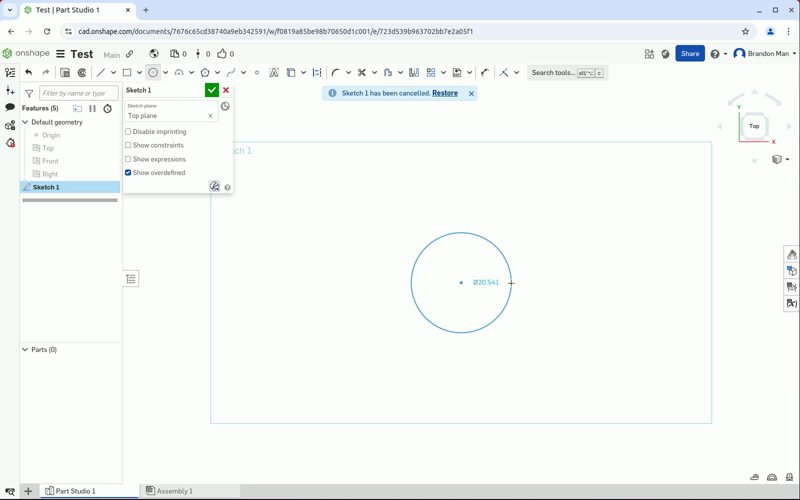
click(511, 282)
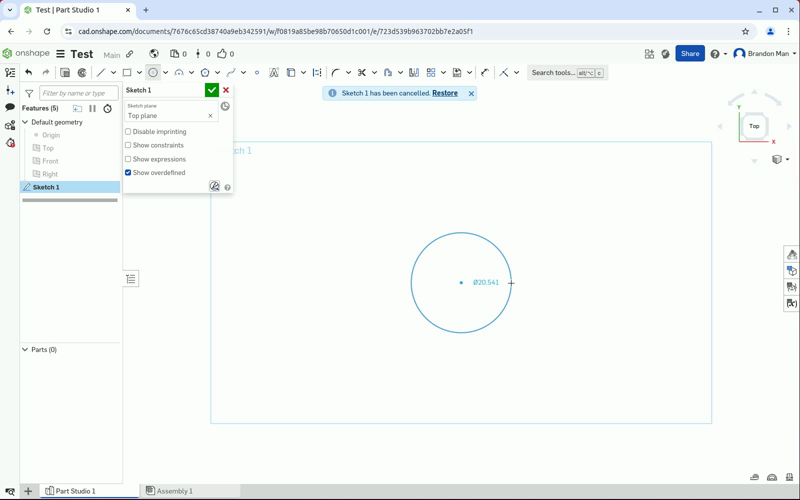
key(esc)
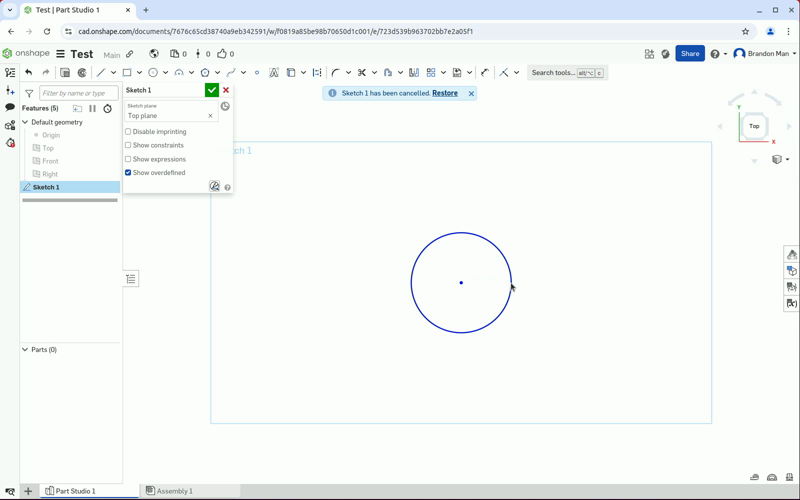
key(c)
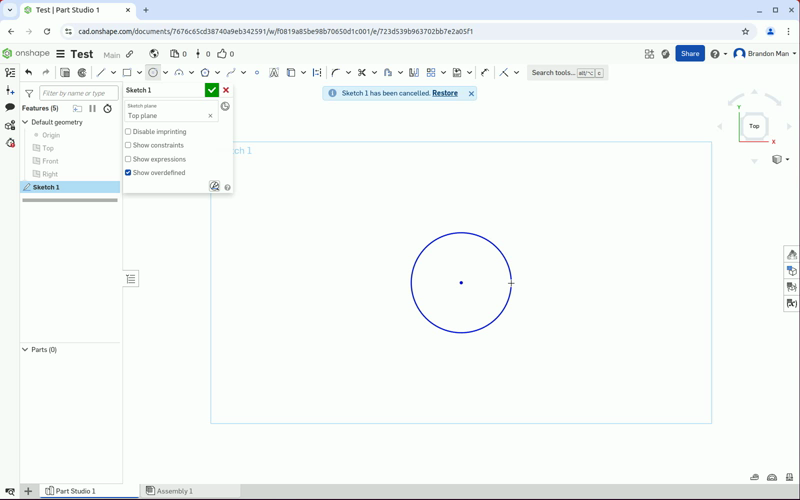
key_down(shift)
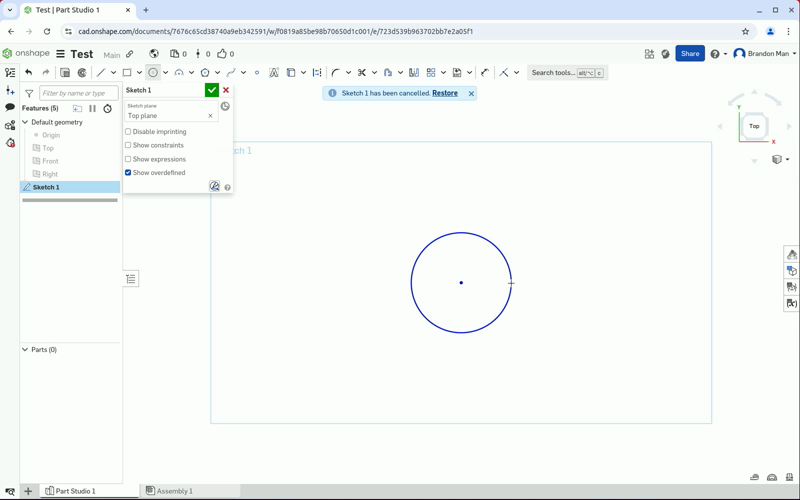
mouse_move(461, 282)
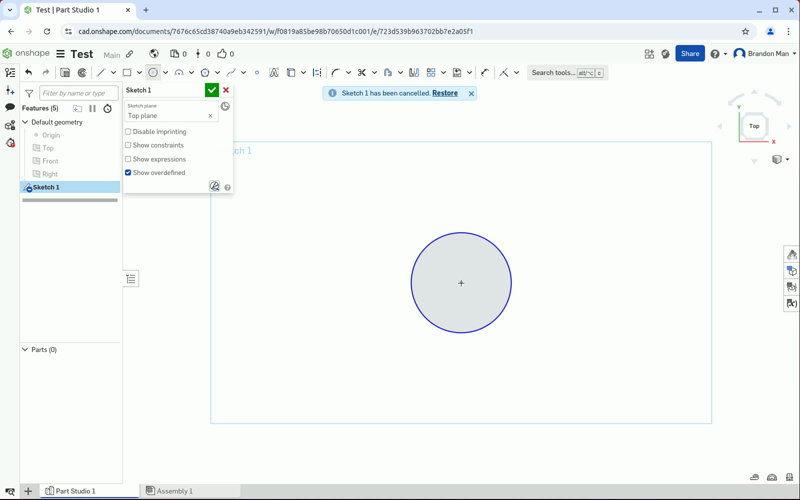
click(461, 282)
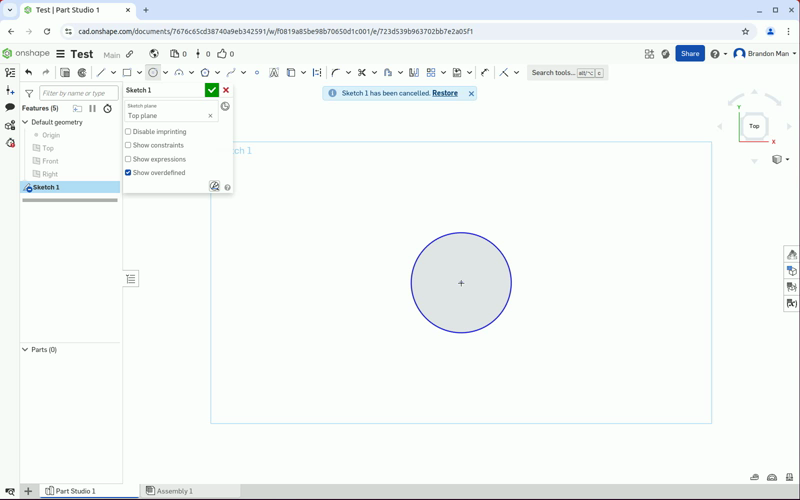
key_up(shift)
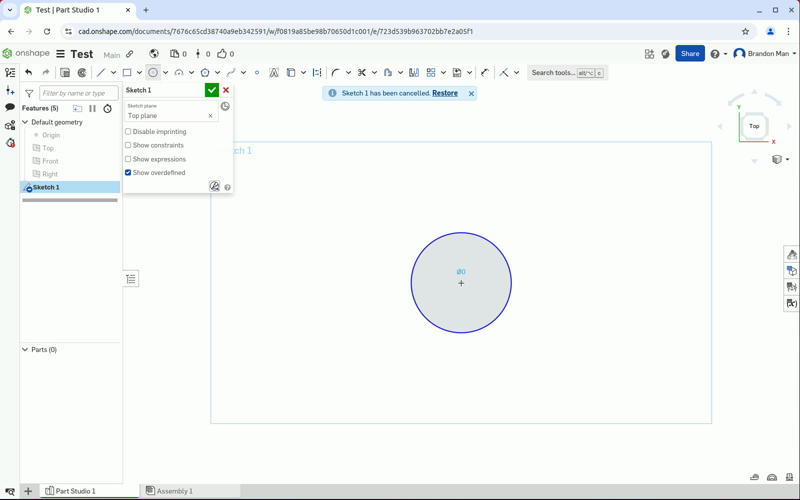
mouse_move(489, 282)
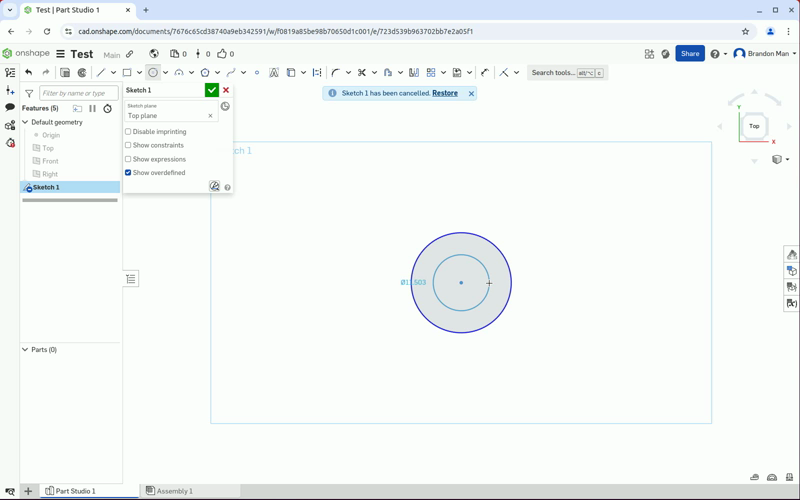
click(489, 282)
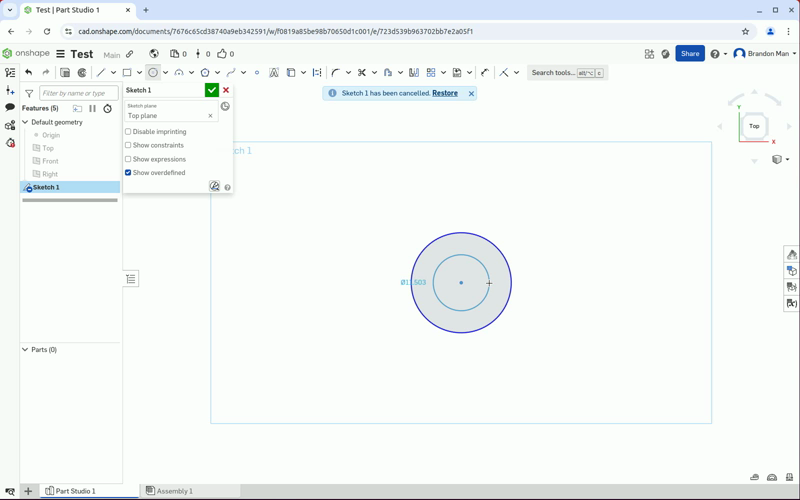
key(esc)
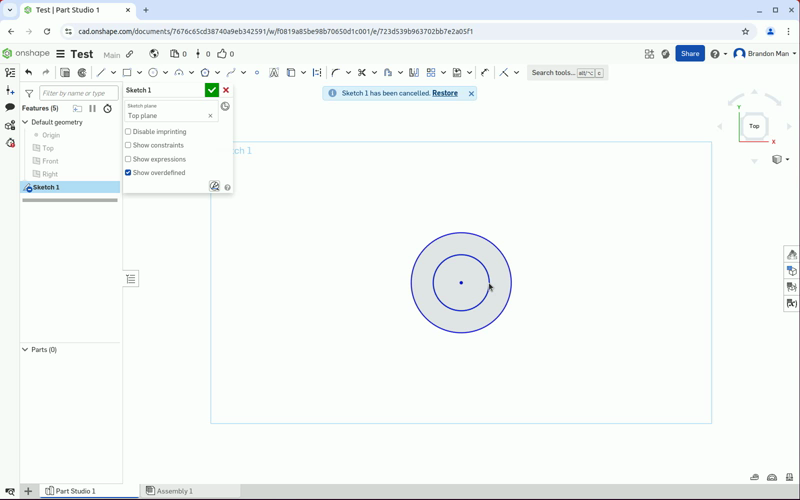
mouse_move(436, 304)
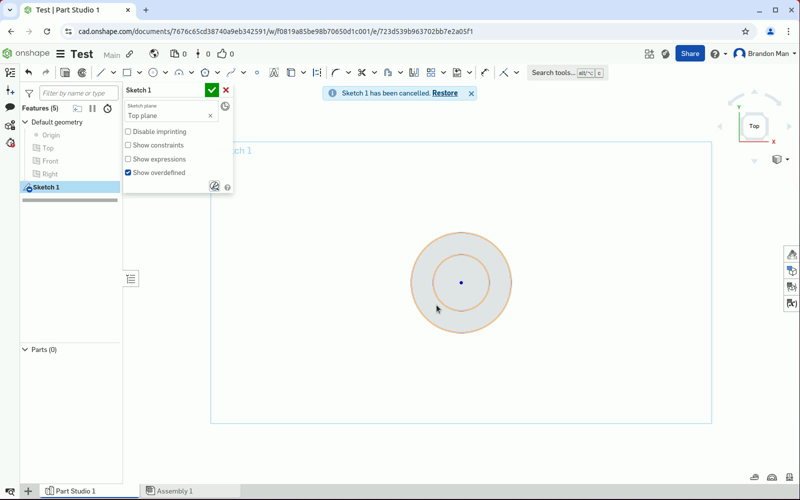
click(436, 304)
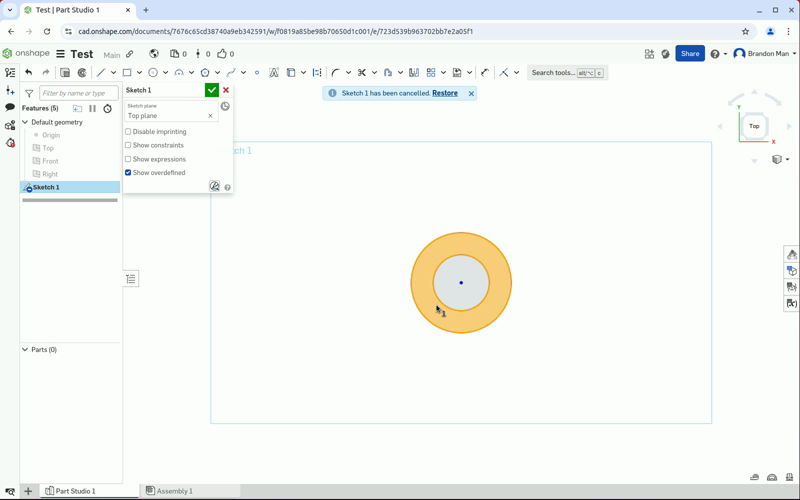
mouse_move(73, 352)
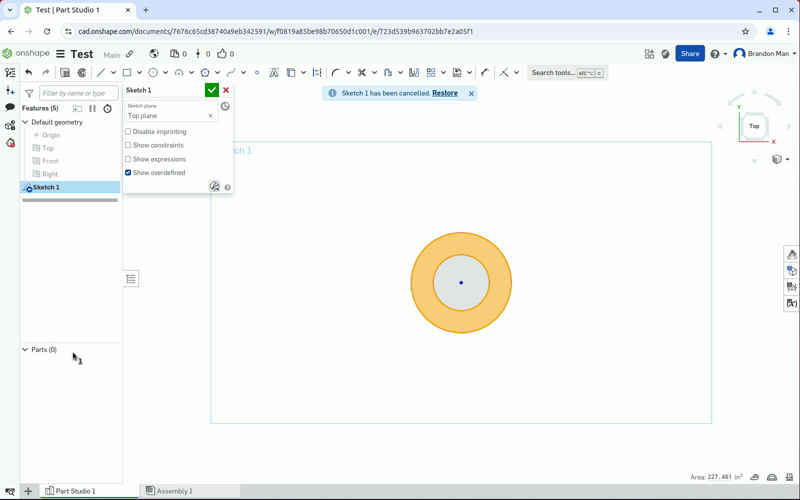
key(shift+y)
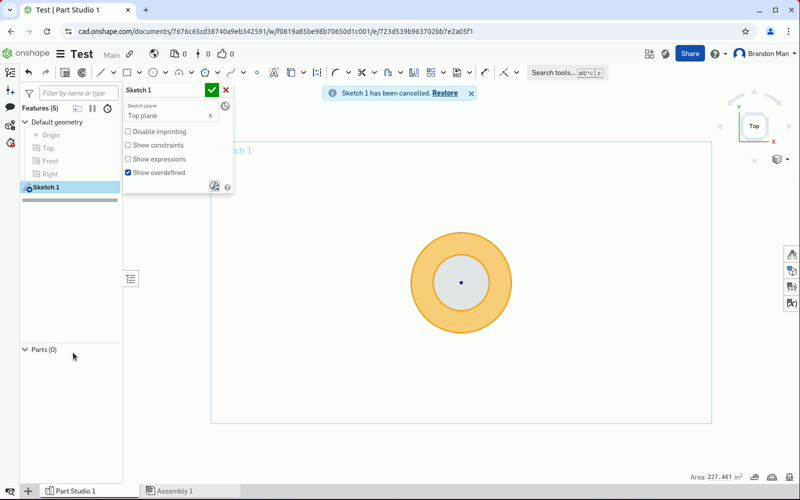
key(shift+e)
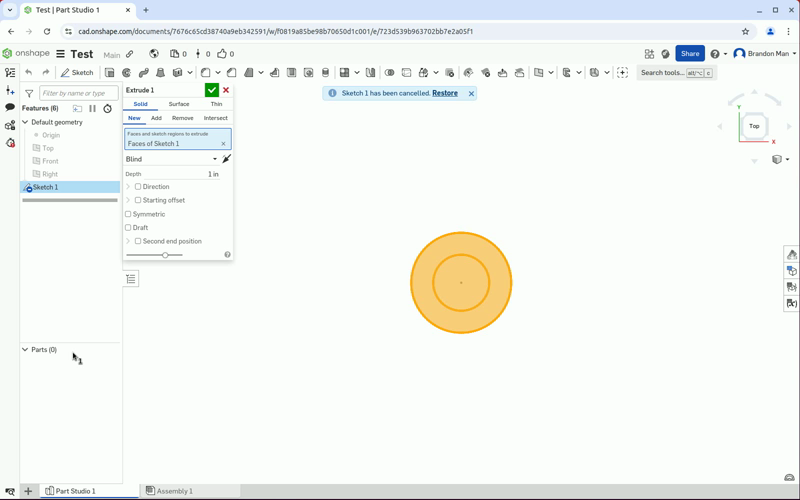
mouse_move(143, 106)
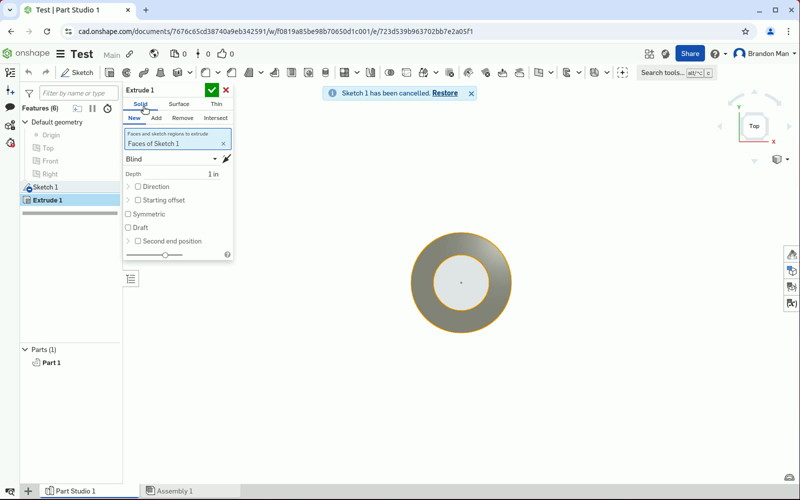
click(143, 106)
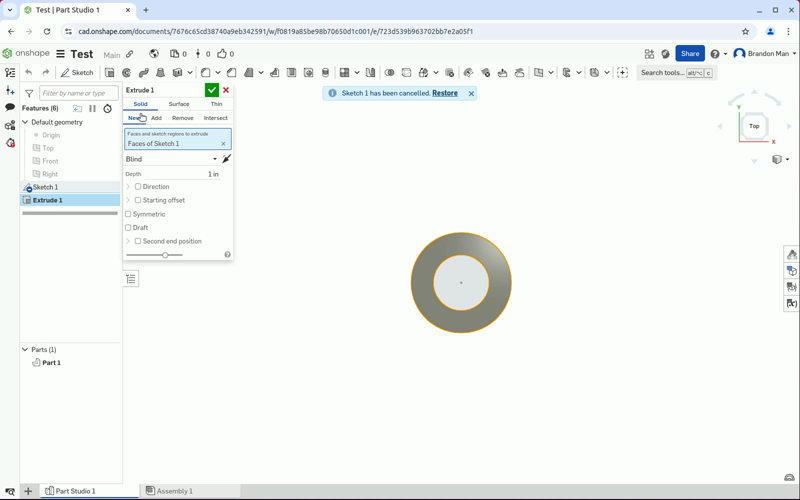
mouse_move(137, 120)
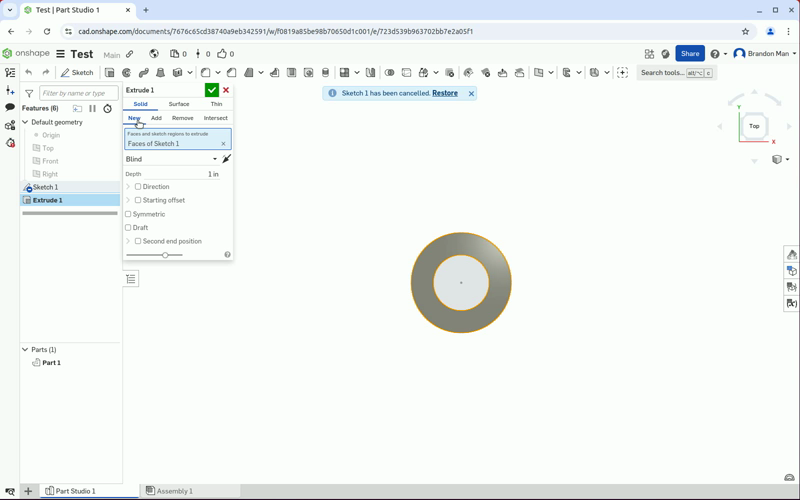
click(137, 120)
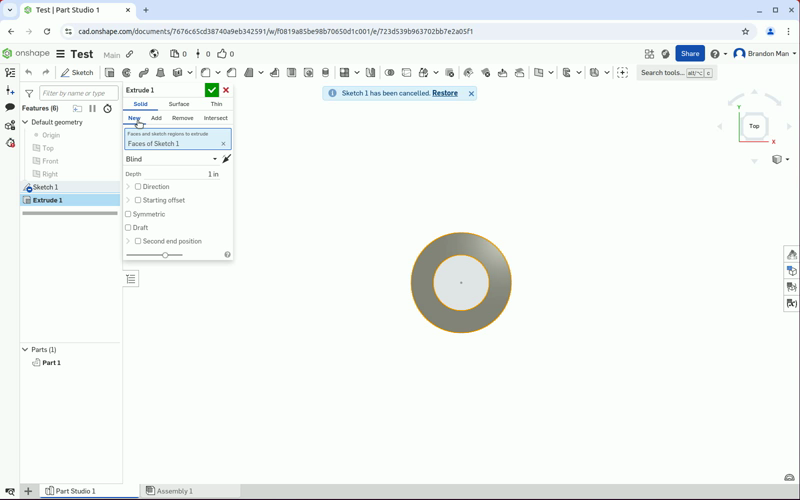
key(tab, 4)
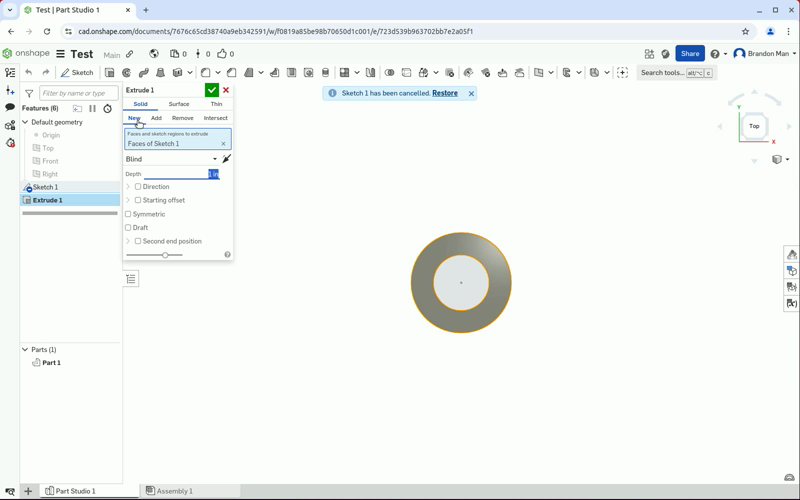
text(23.108)
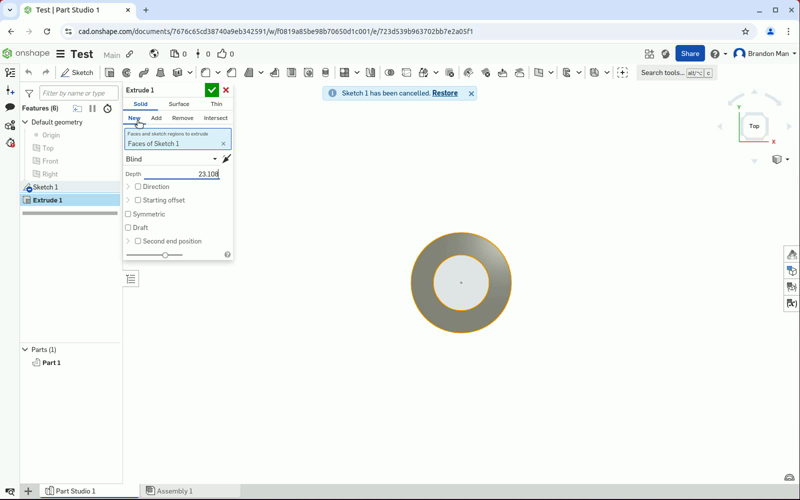
key(enter)
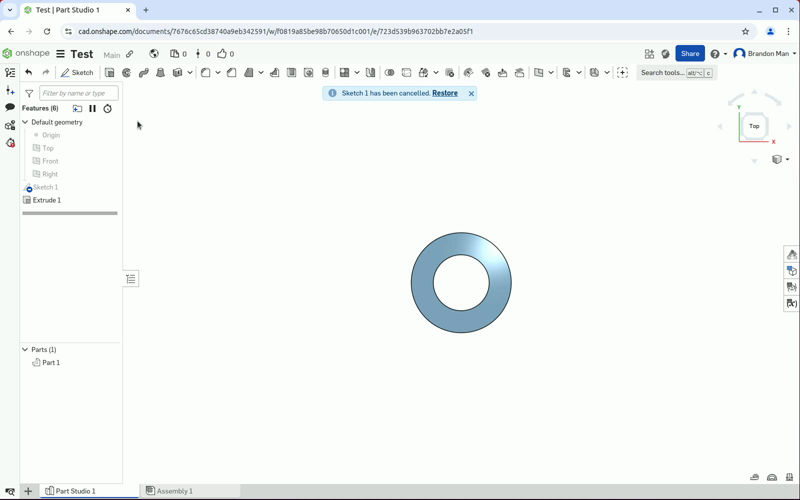
key(shift+h)
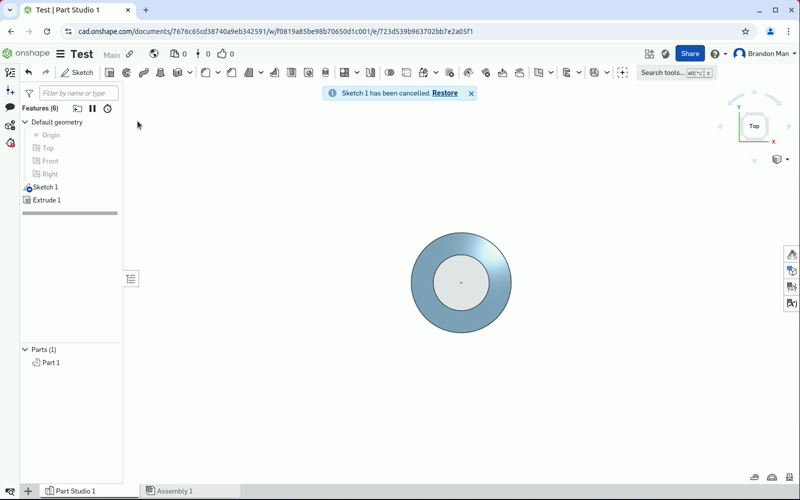
key(shift+h)
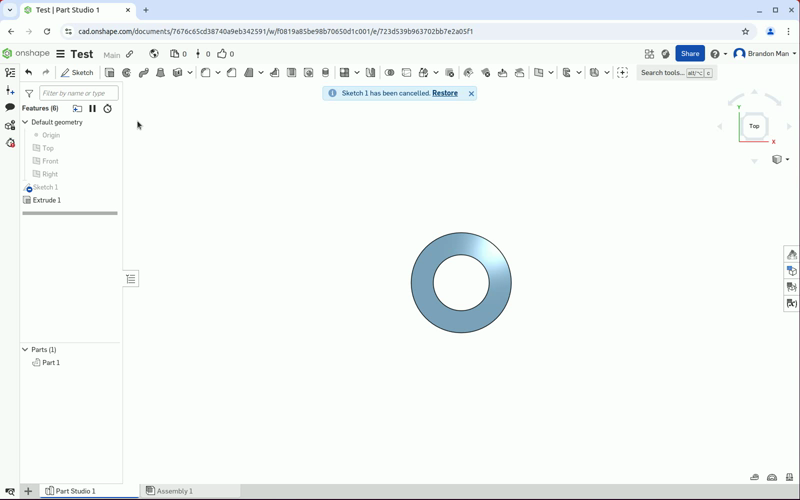
mouse_move(73, 189)
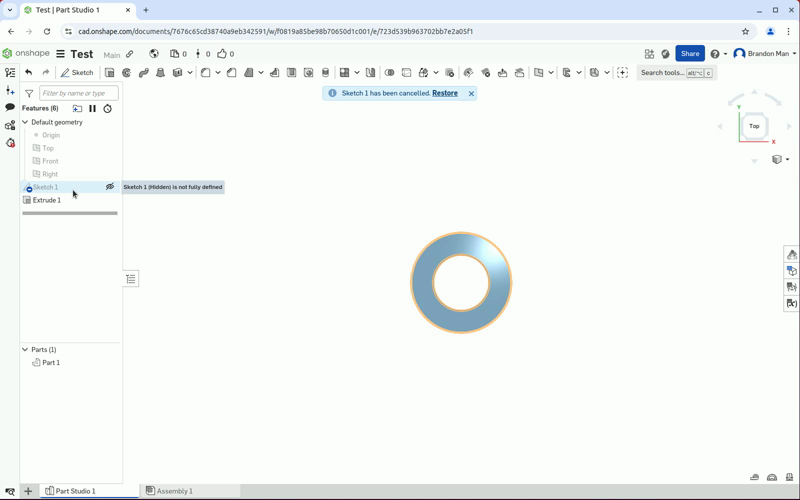
click(73, 189)
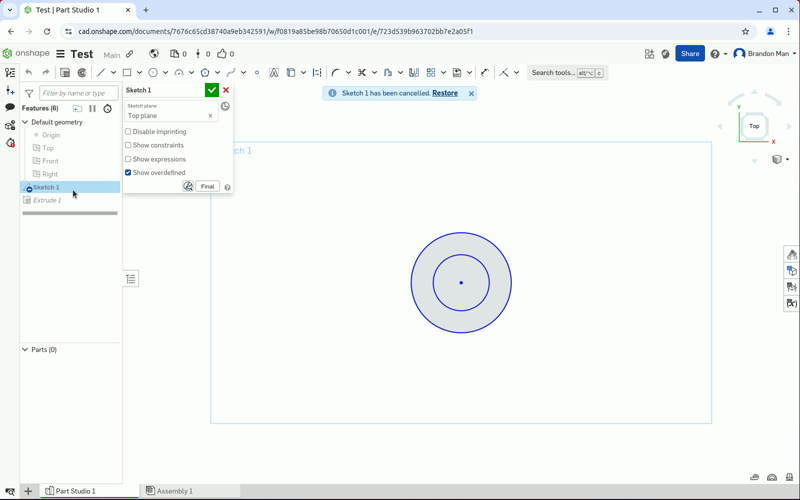
mouse_move(229, 92)
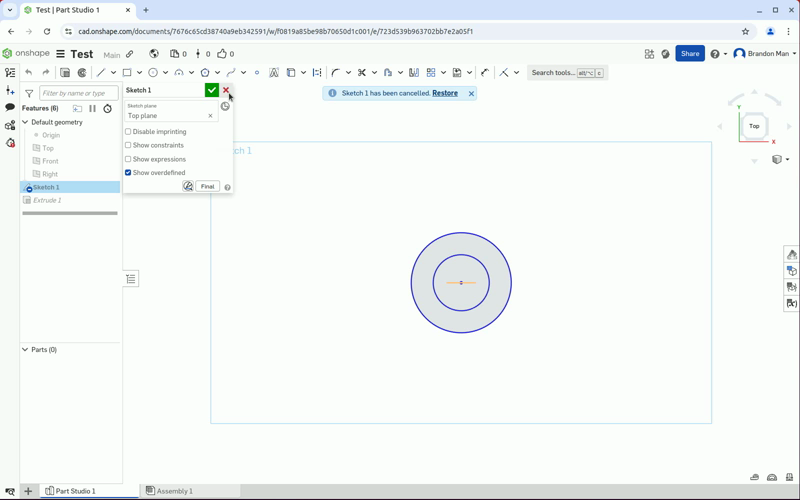
click(229, 92)
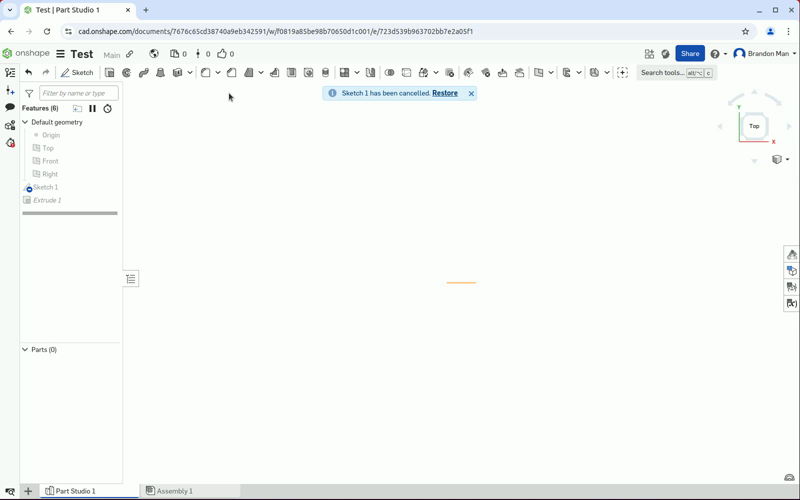
mouse_move(541, 75)
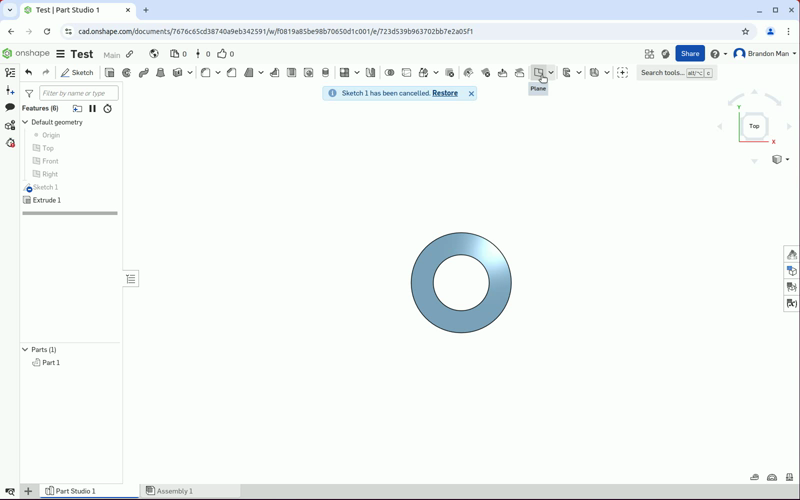
click(541, 75)
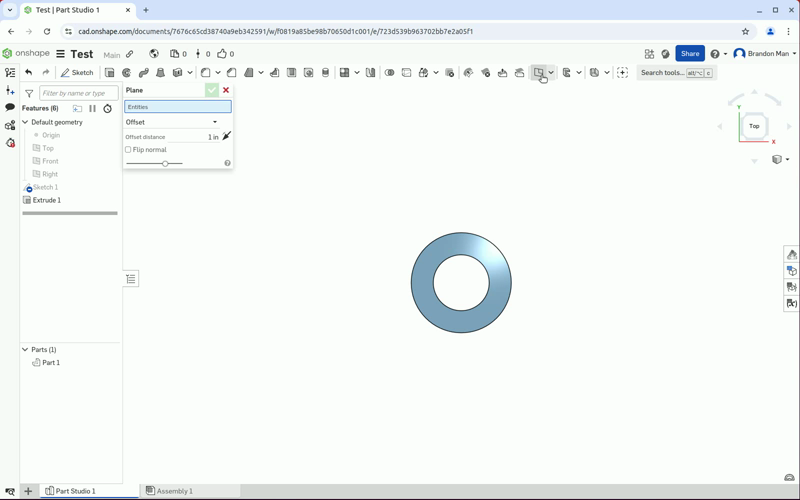
mouse_move(73, 150)
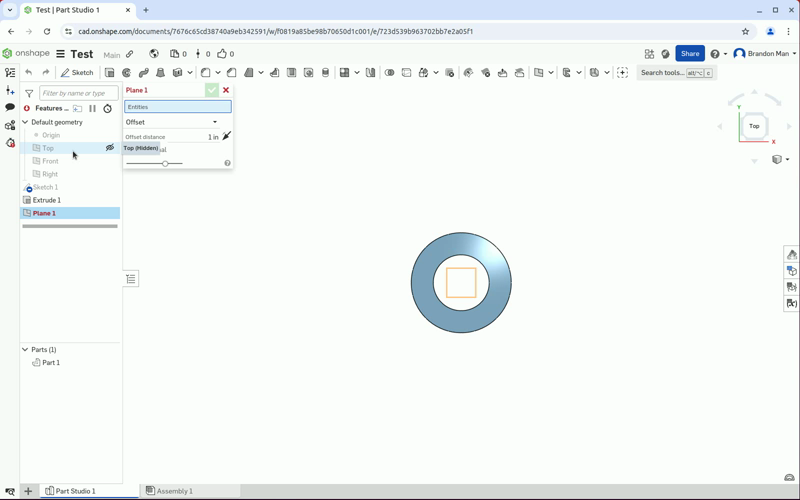
click(73, 150)
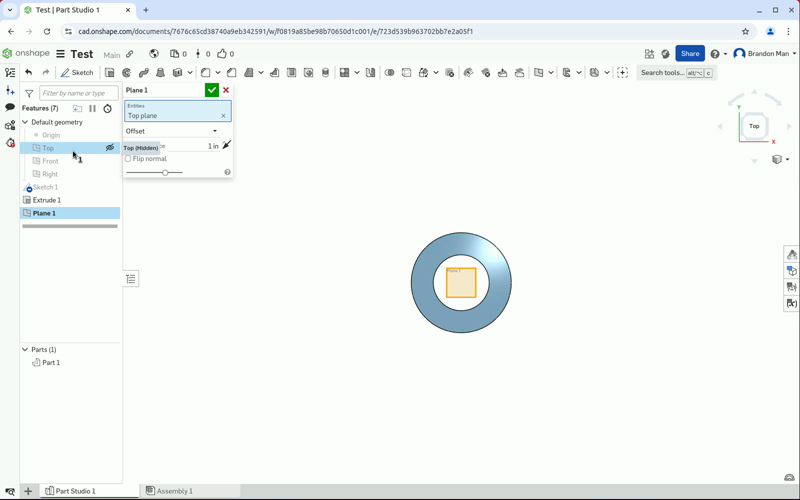
key(tab, 2)
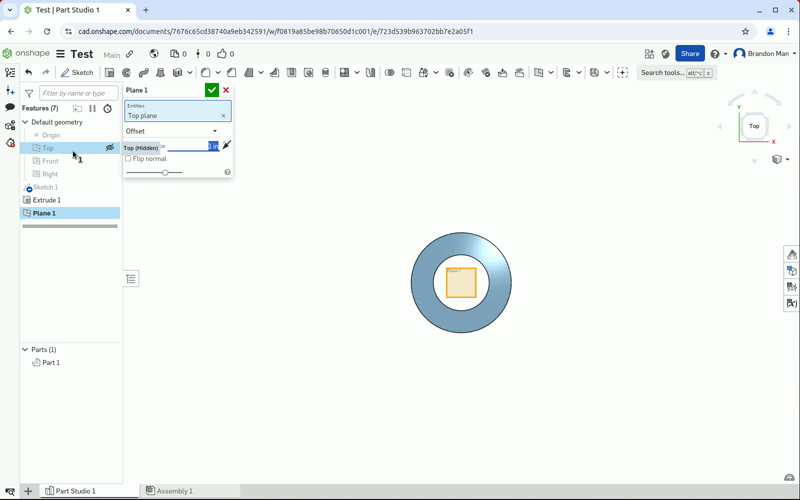
text(23.108)
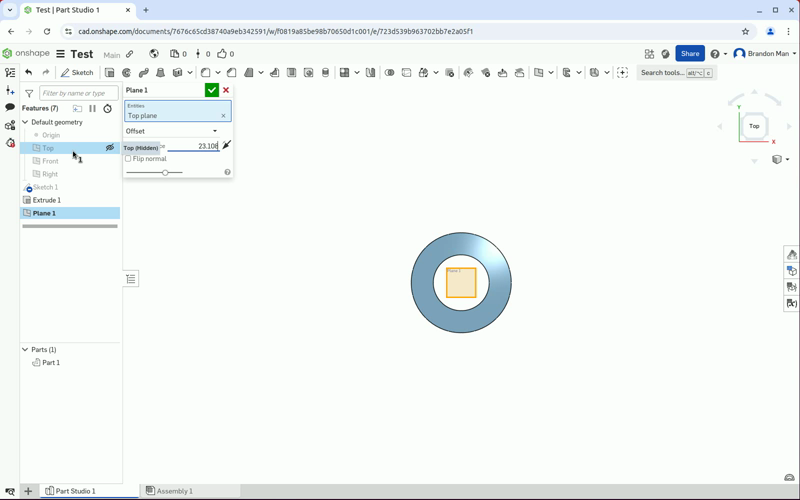
key(enter, 2)
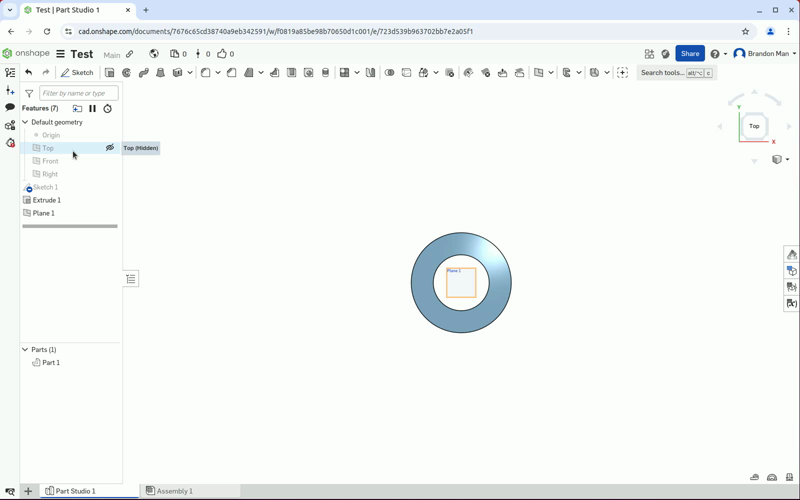
key(shift+s)
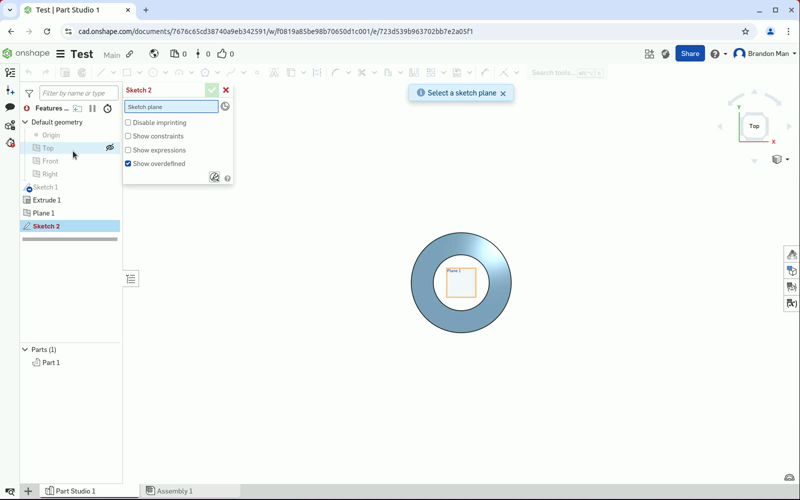
mouse_move(73, 215)
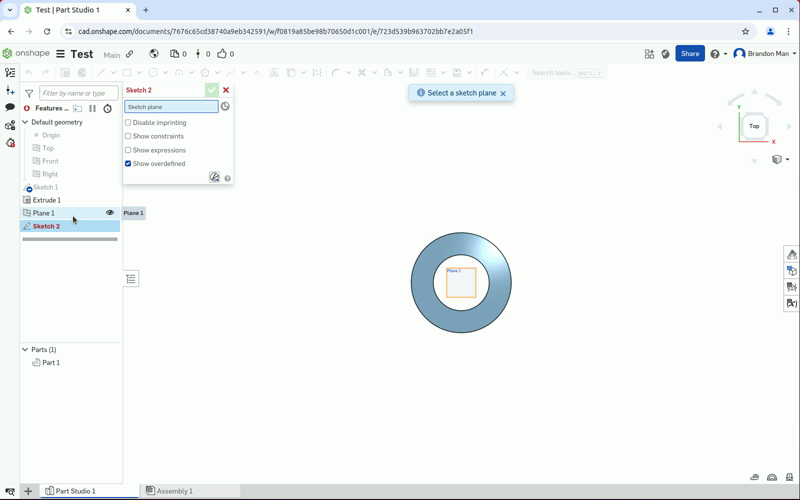
click(73, 215)
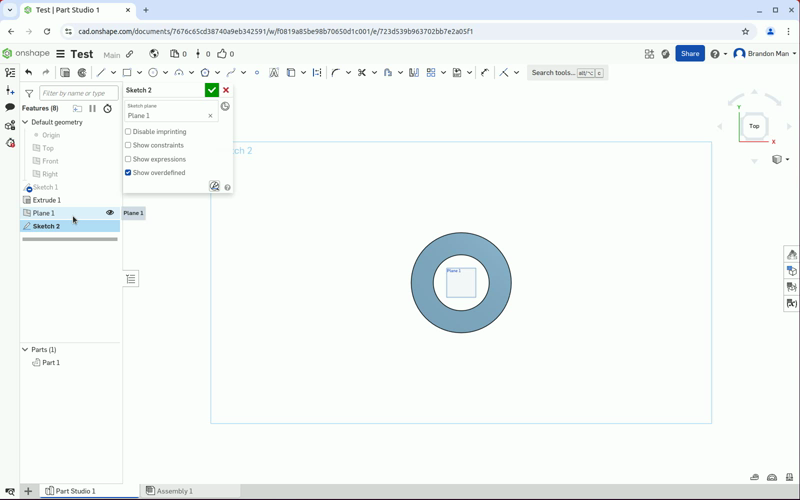
mouse_move(73, 352)
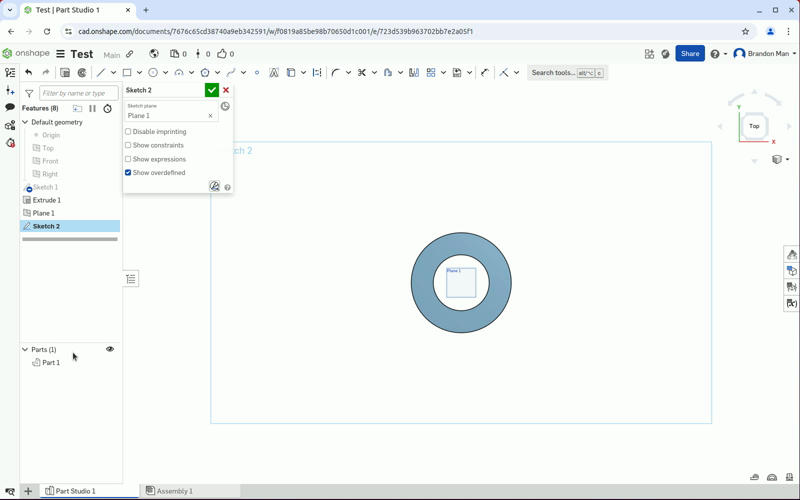
key(y)
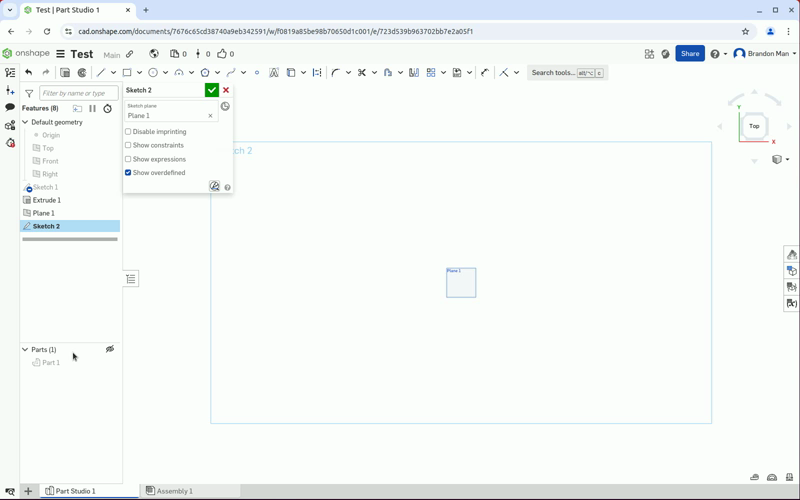
key(c)
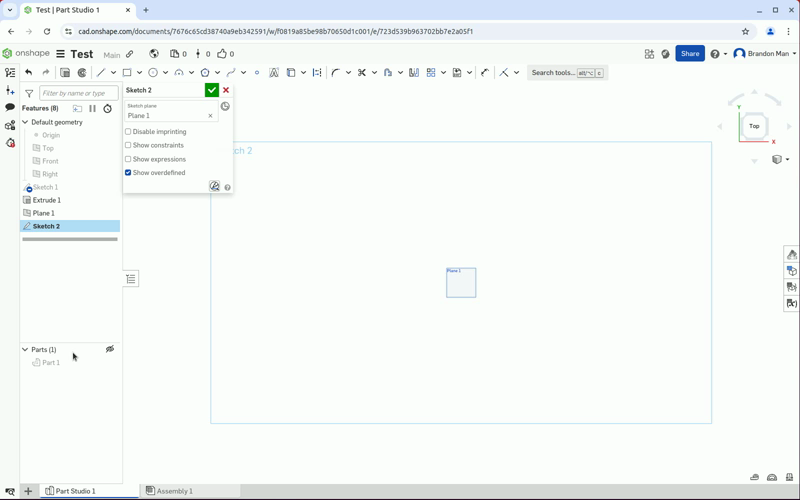
key_down(shift)
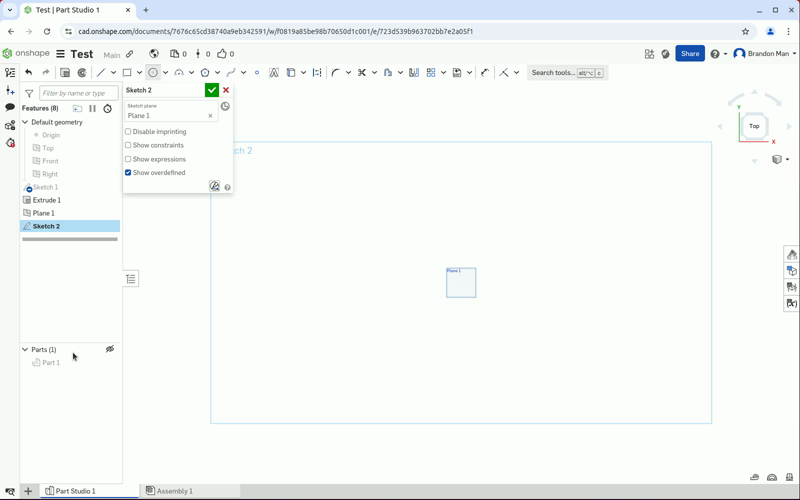
mouse_move(460, 282)
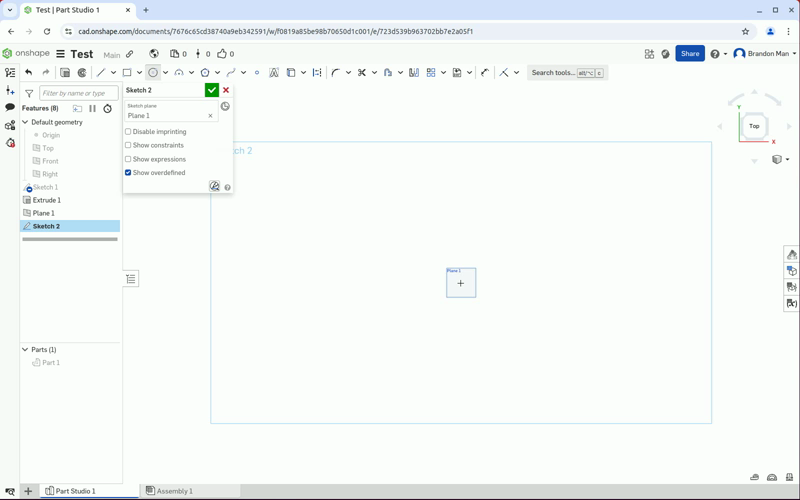
click(460, 282)
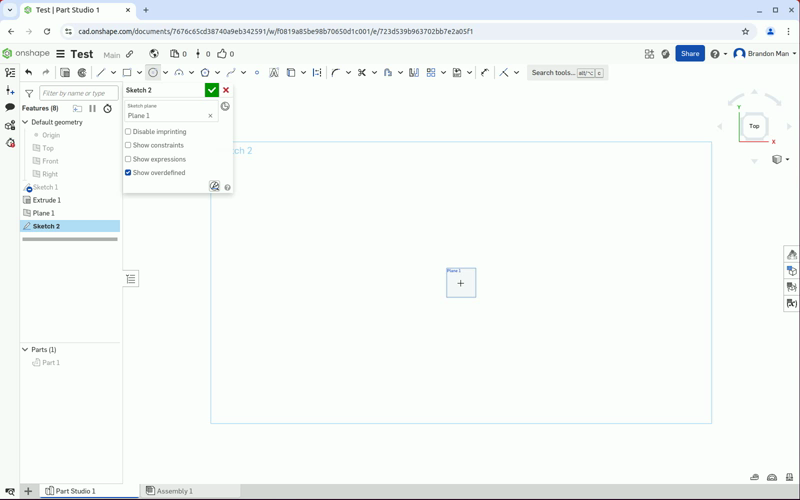
key_up(shift)
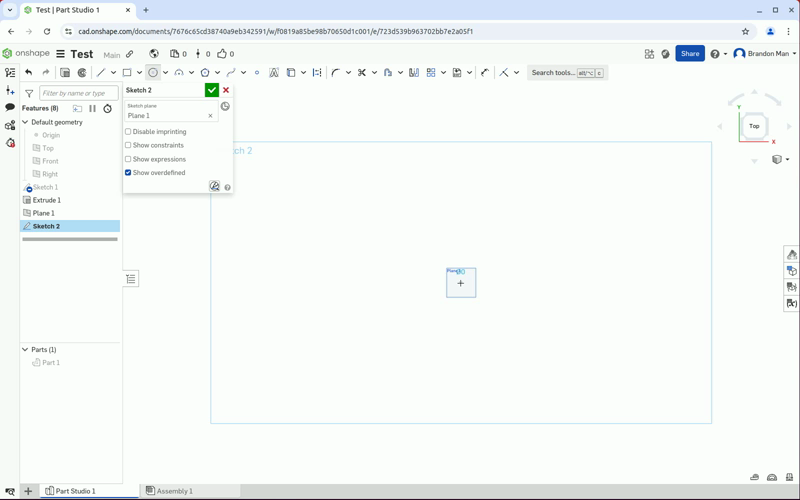
mouse_move(493, 282)
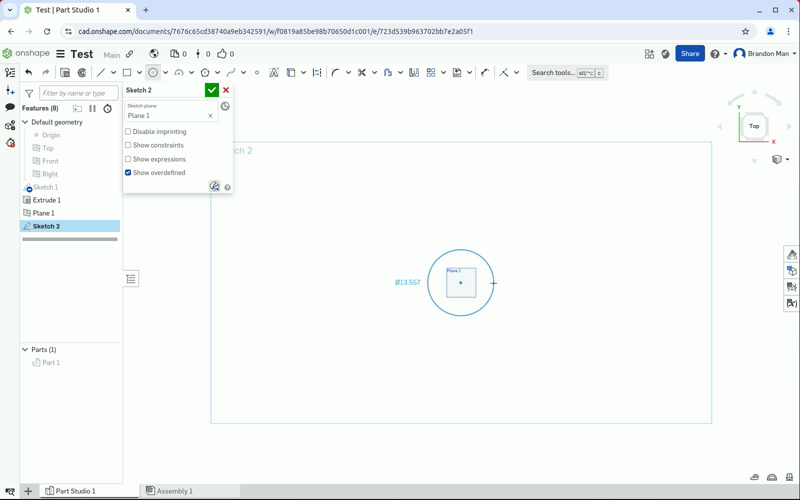
click(493, 282)
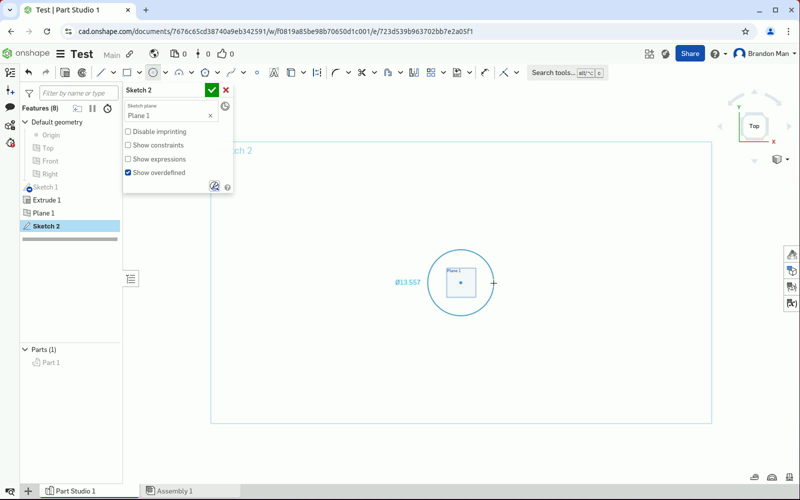
key(esc)
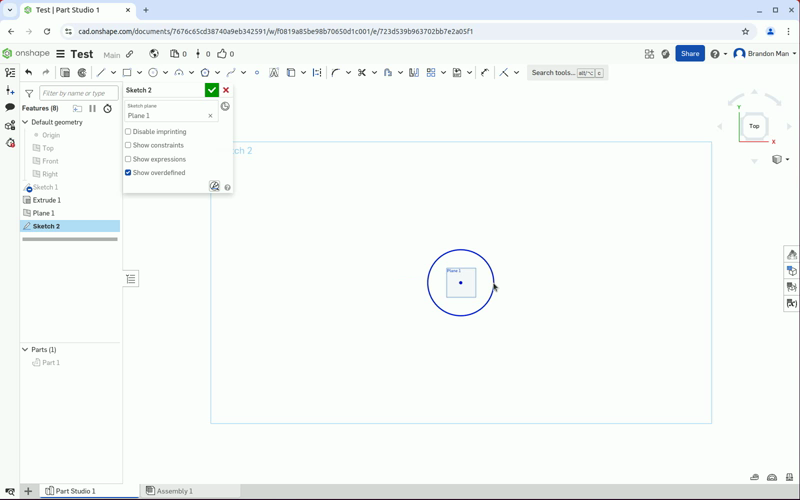
key(c)
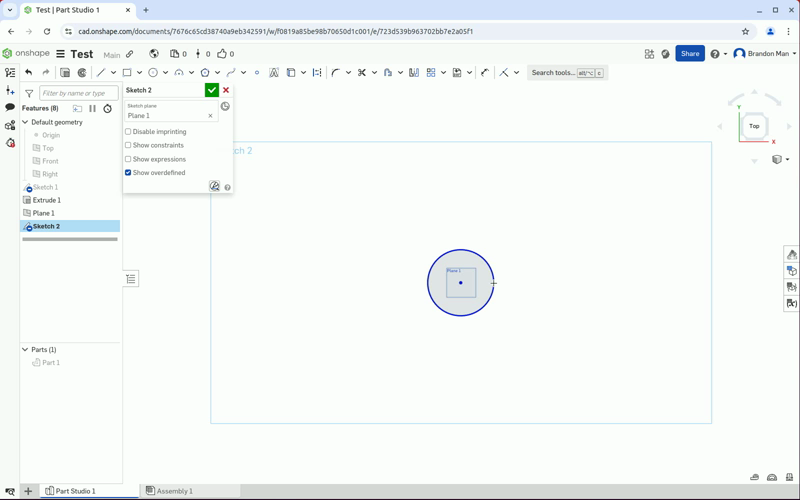
key_down(shift)
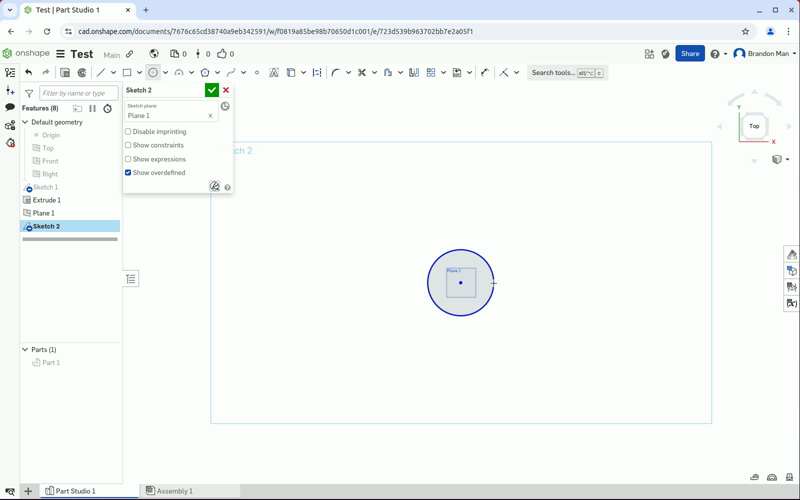
mouse_move(460, 282)
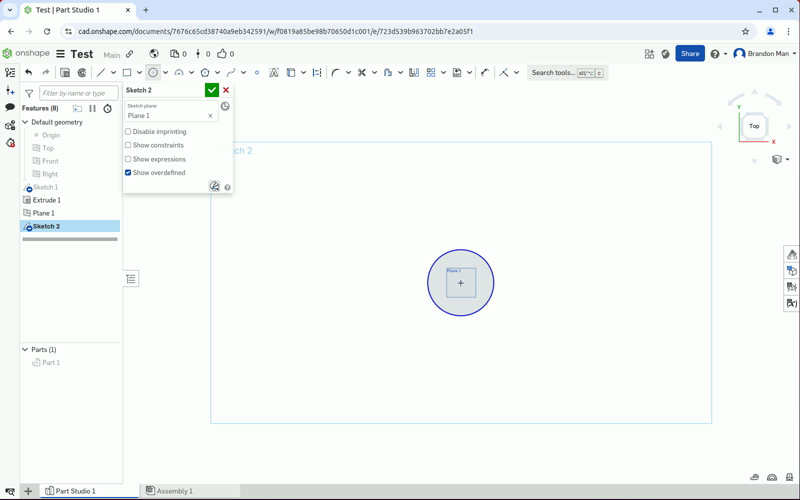
click(460, 282)
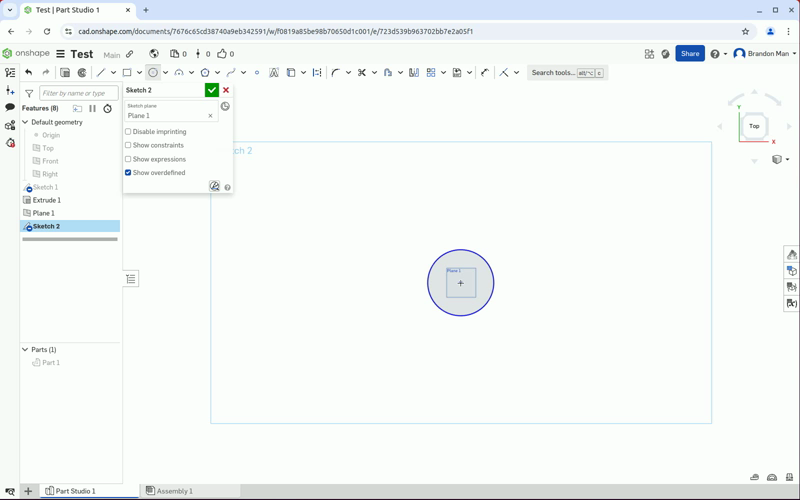
key_up(shift)
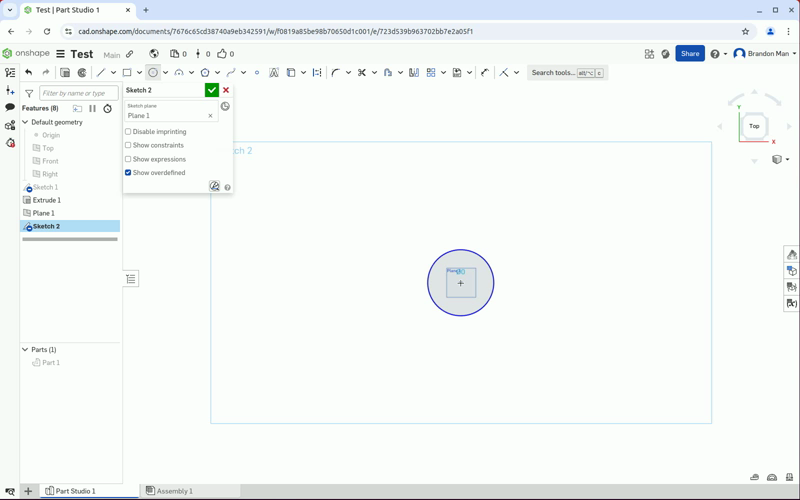
mouse_move(488, 282)
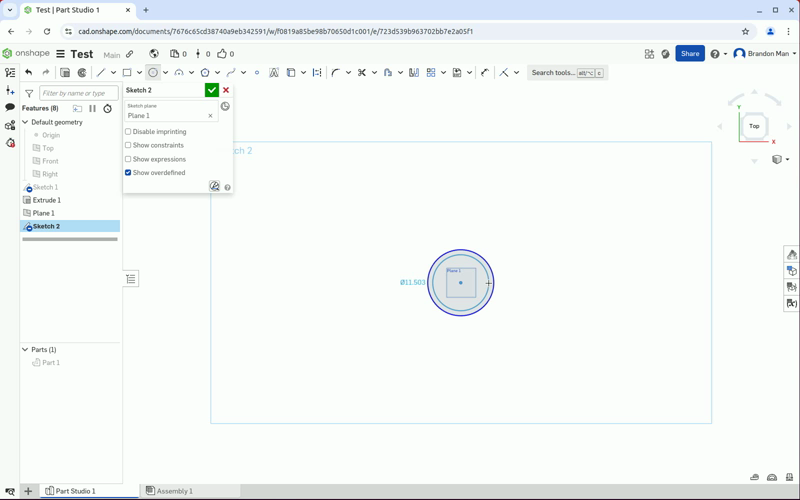
click(488, 282)
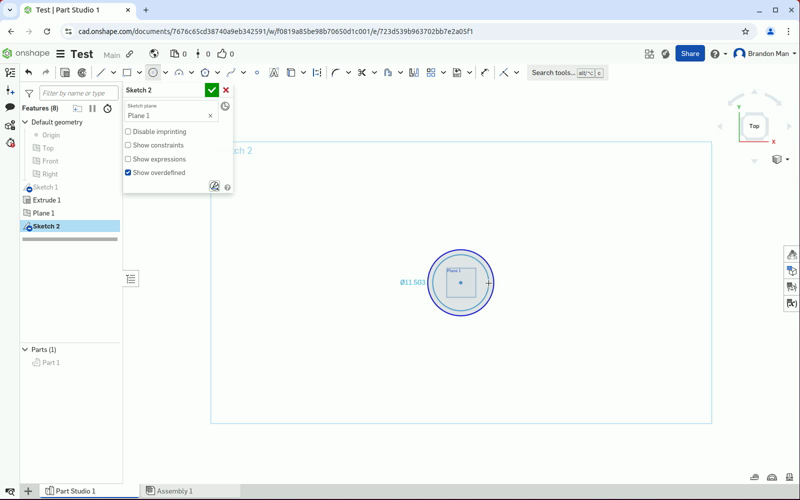
key(esc)
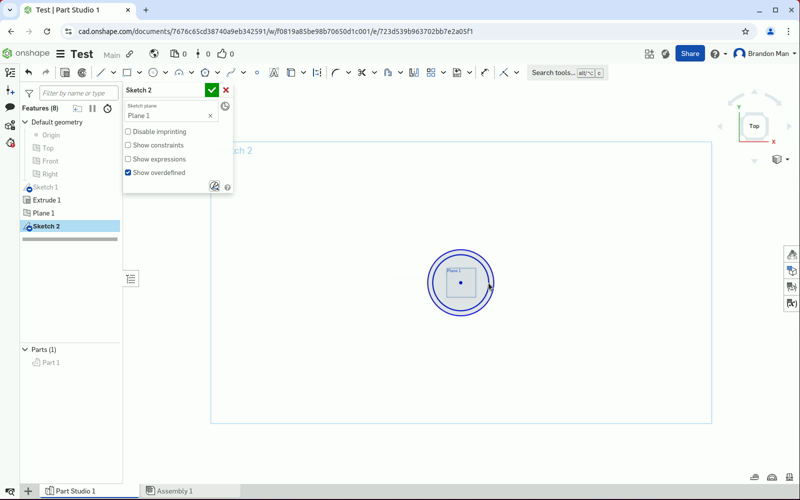
mouse_move(450, 256)
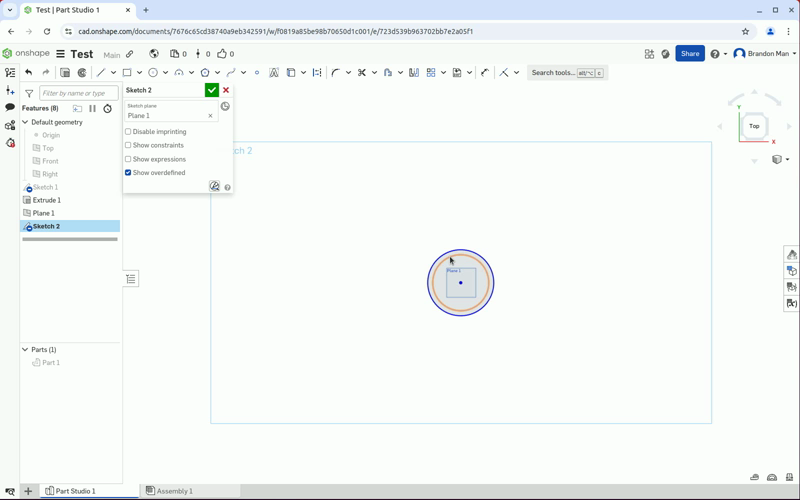
scroll(6)
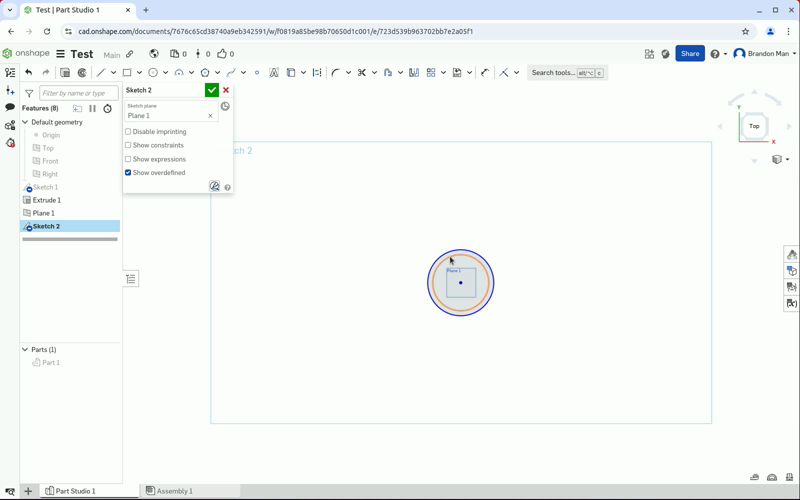
scroll(6)
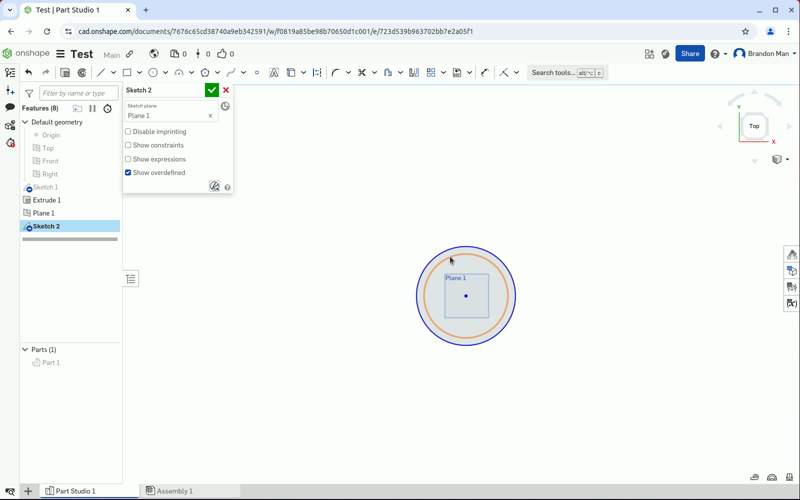
scroll(6)
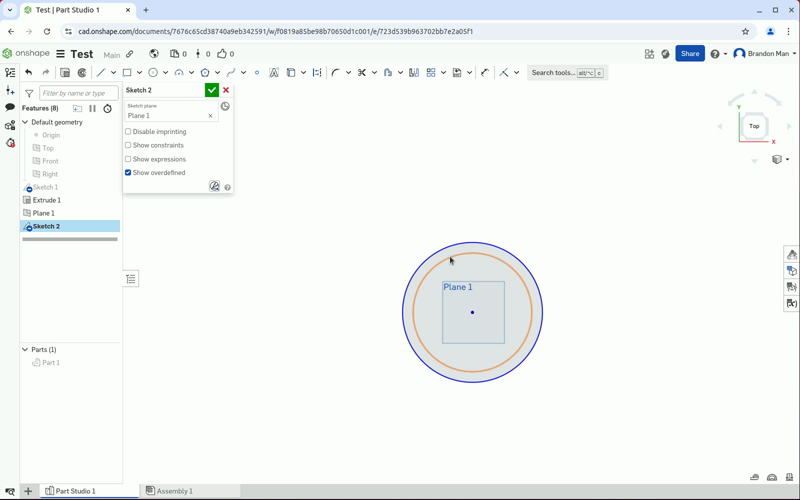
scroll(6)
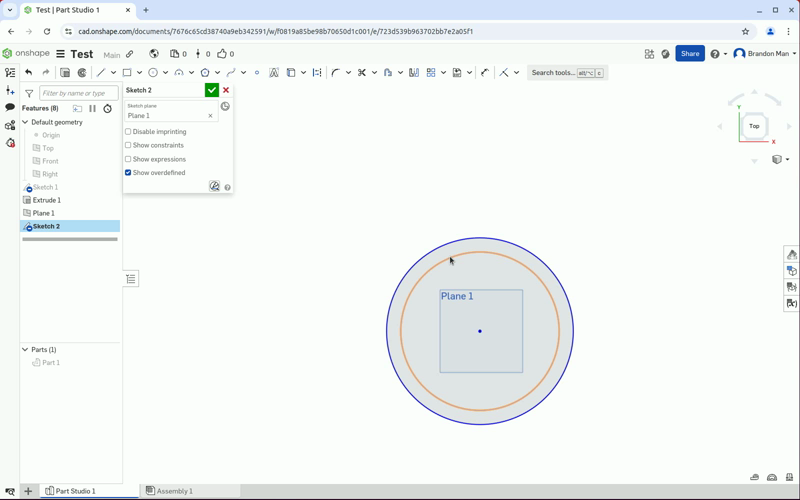
scroll(6)
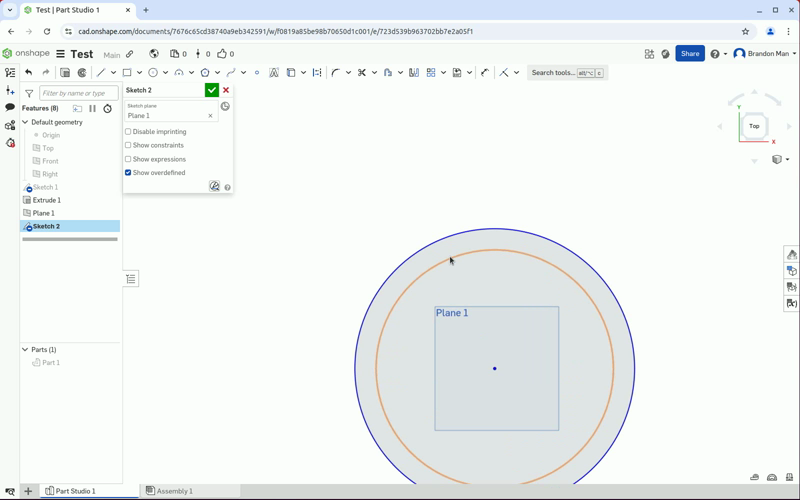
scroll(6)
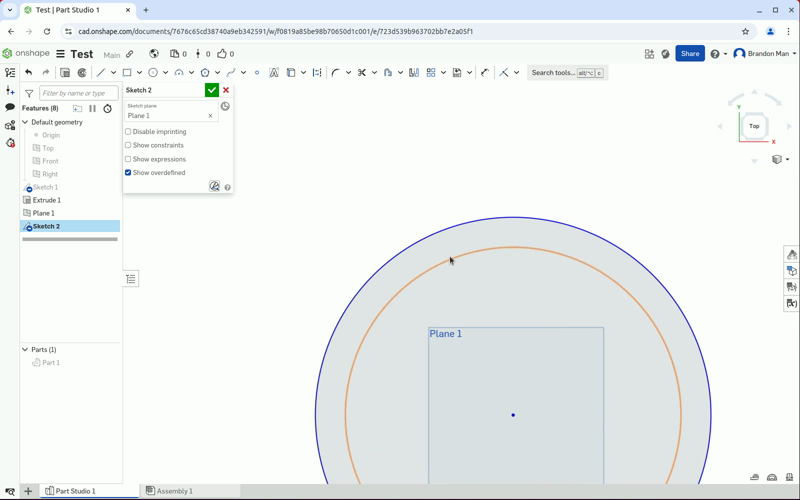
scroll(6)
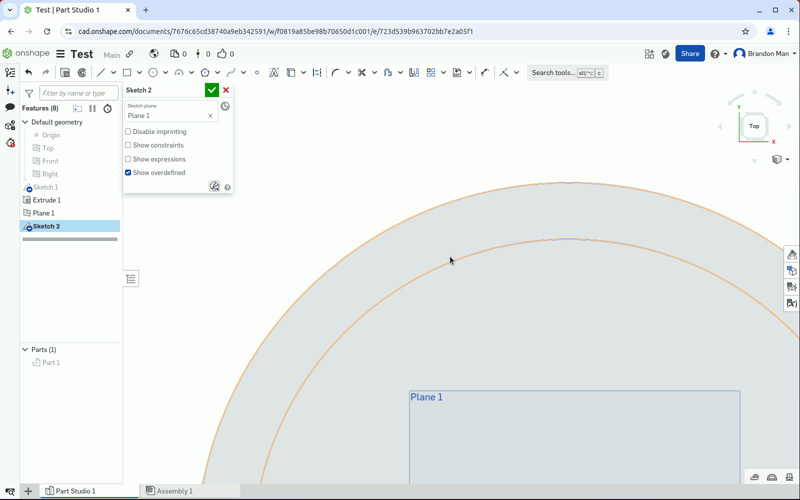
click(450, 256)
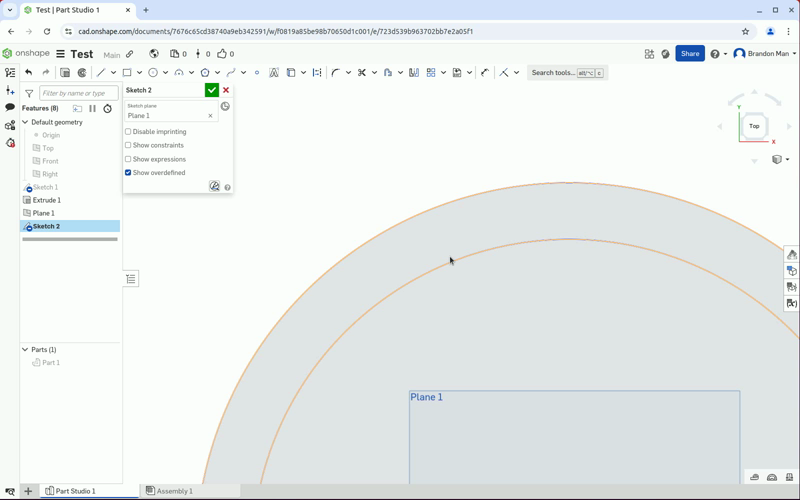
scroll(-6)
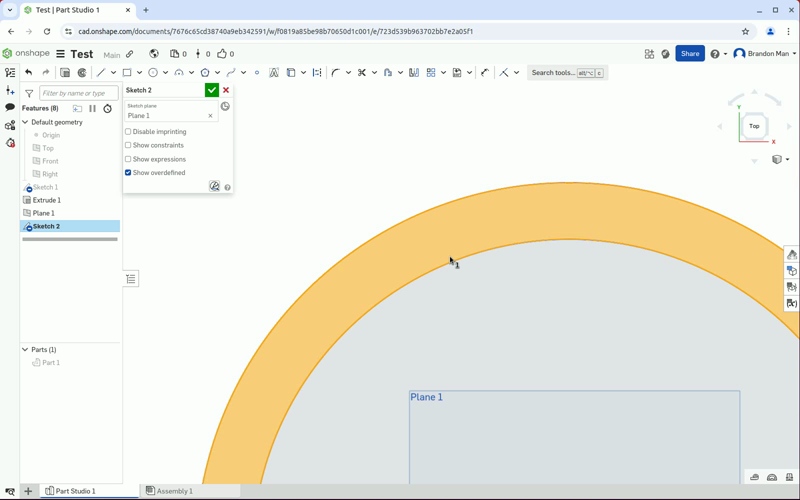
scroll(-6)
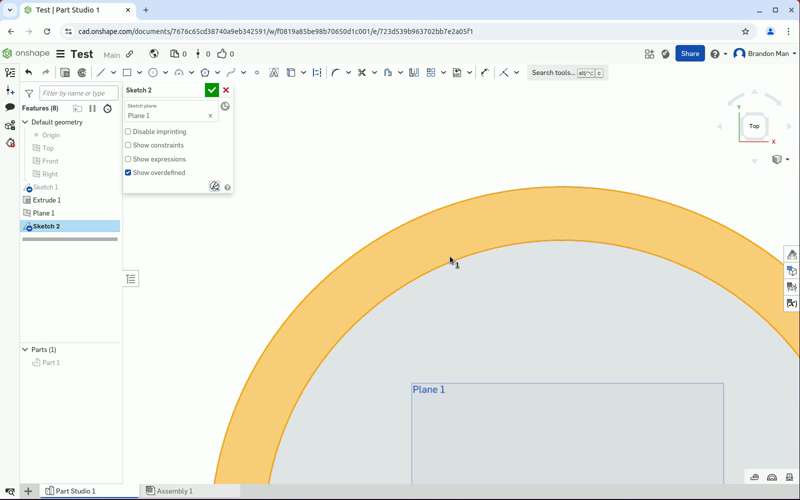
scroll(-6)
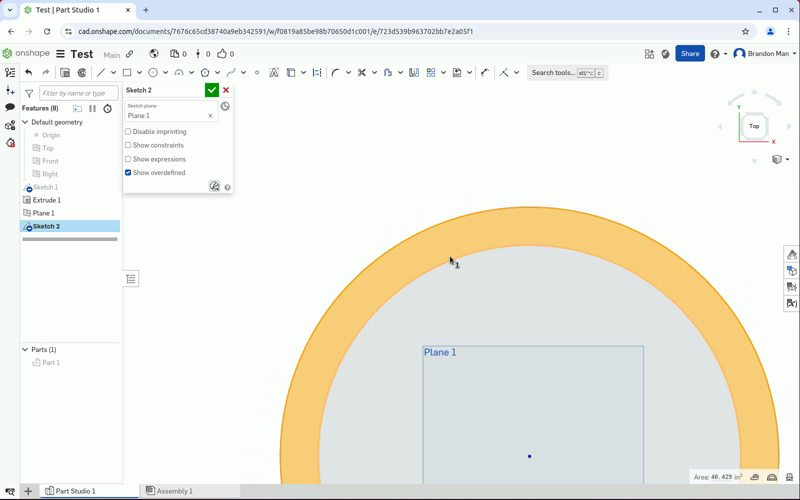
scroll(-6)
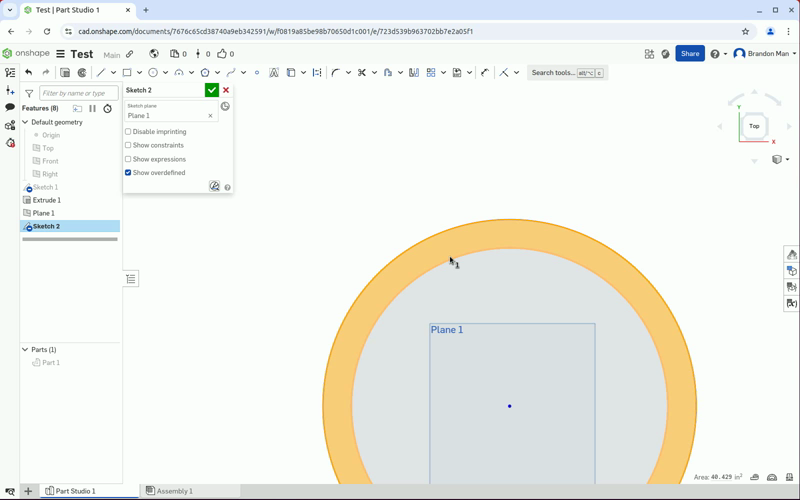
scroll(-6)
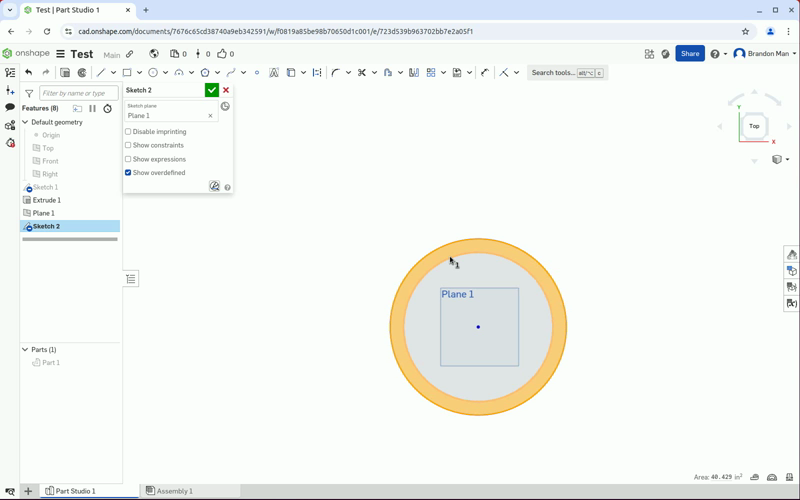
scroll(-6)
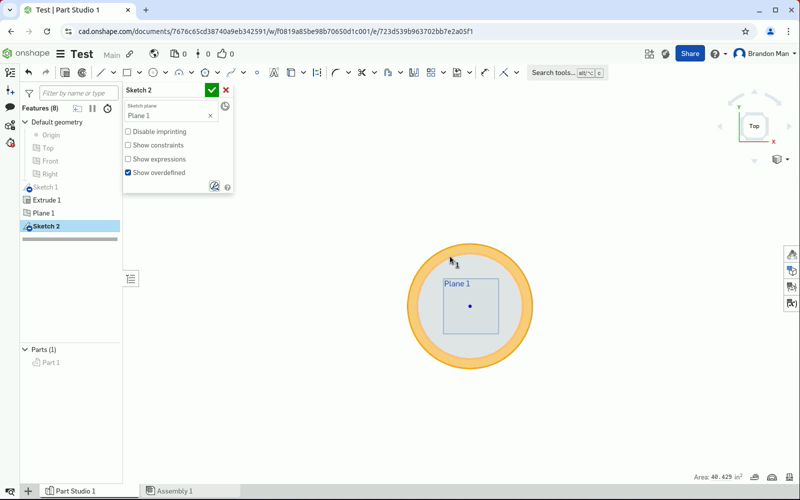
scroll(-6)
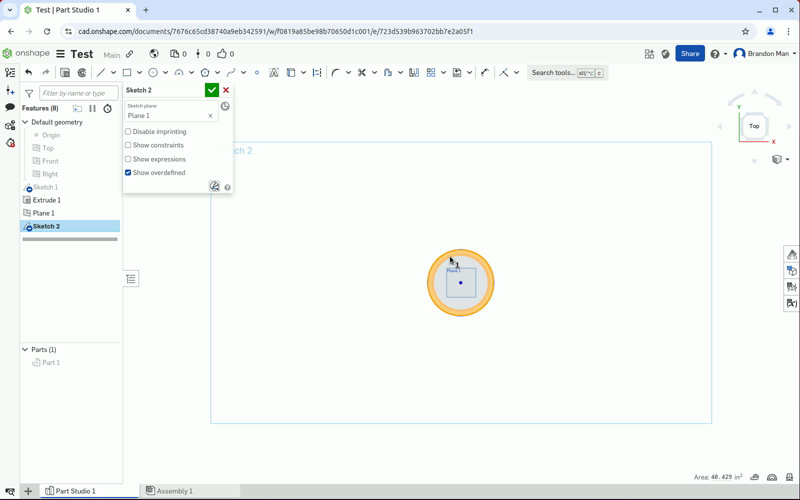
mouse_move(73, 352)
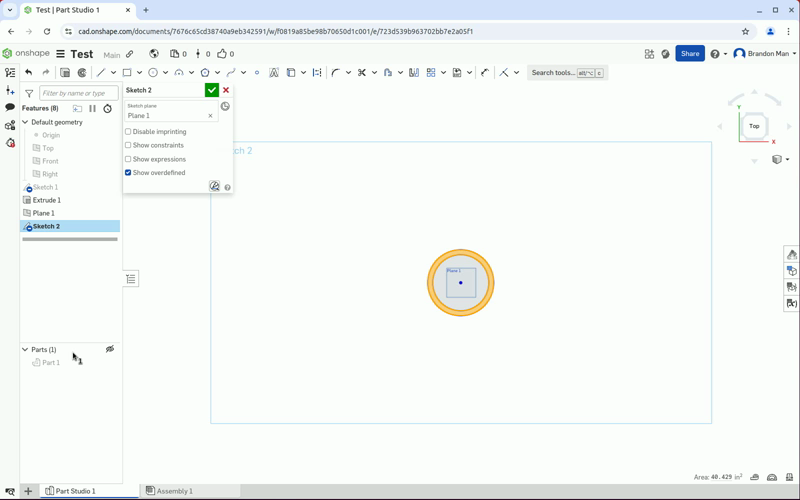
key(shift+y)
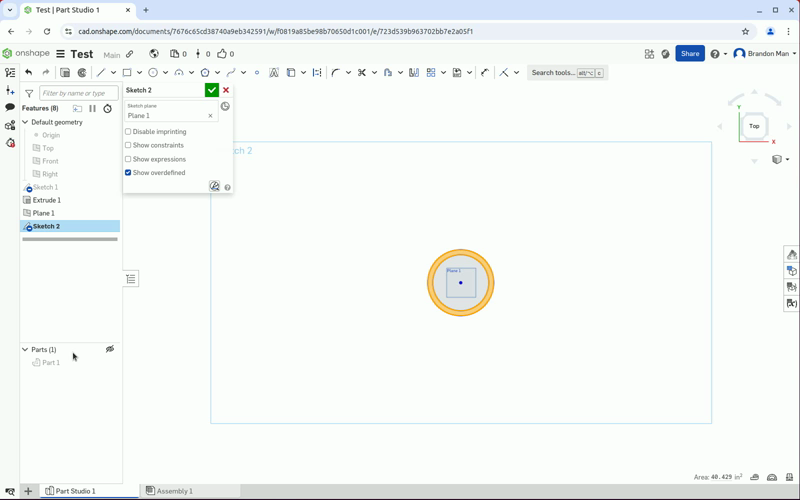
key(shift+e)
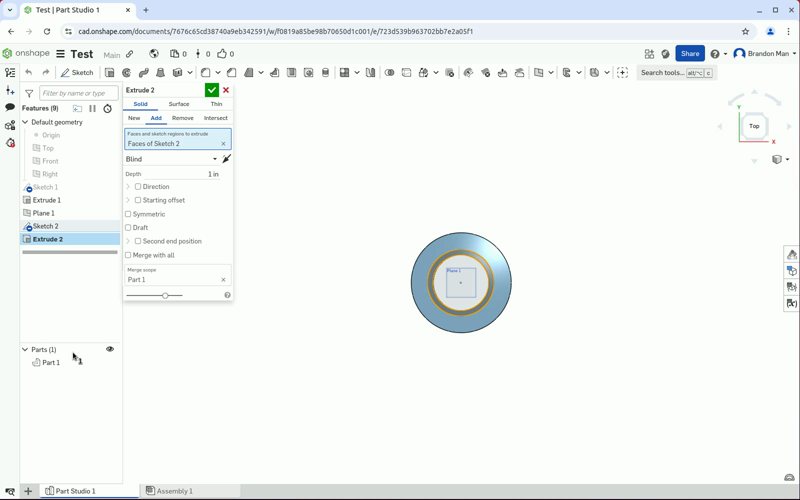
mouse_move(143, 106)
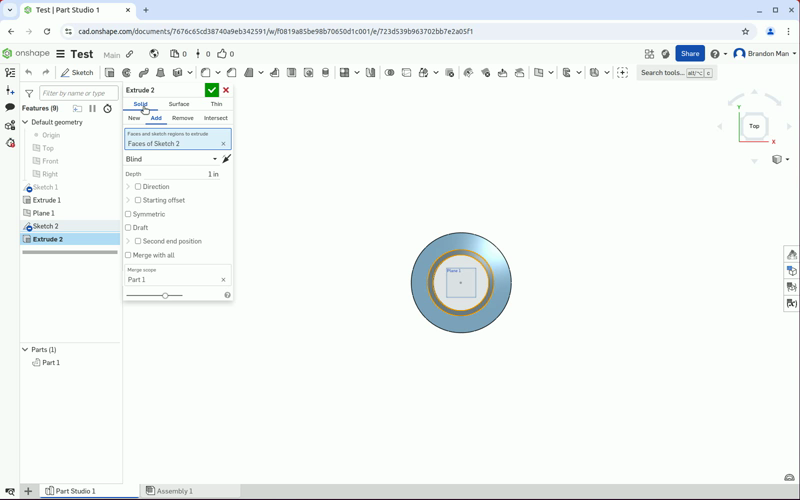
click(143, 106)
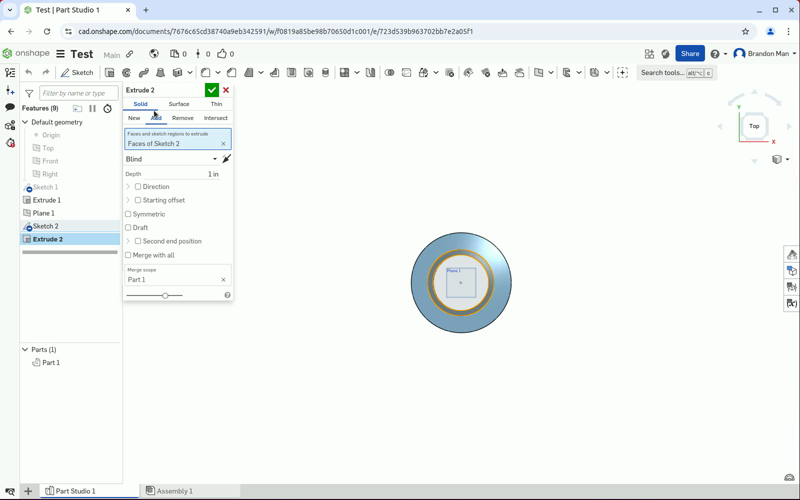
mouse_move(186, 120)
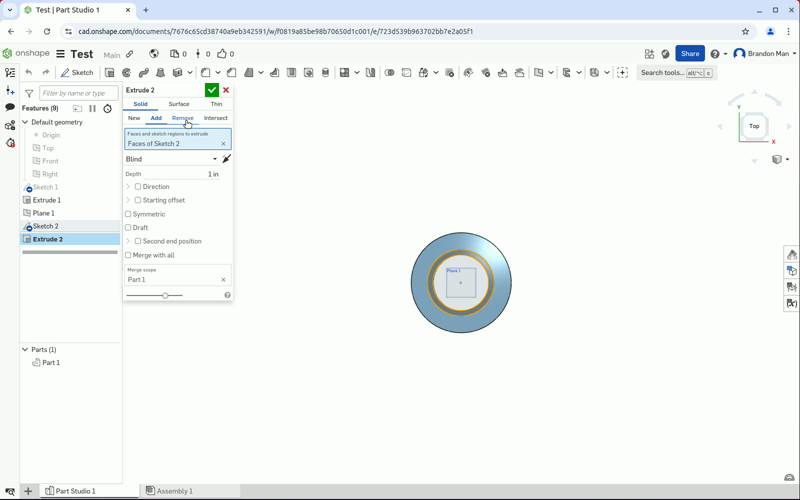
click(186, 120)
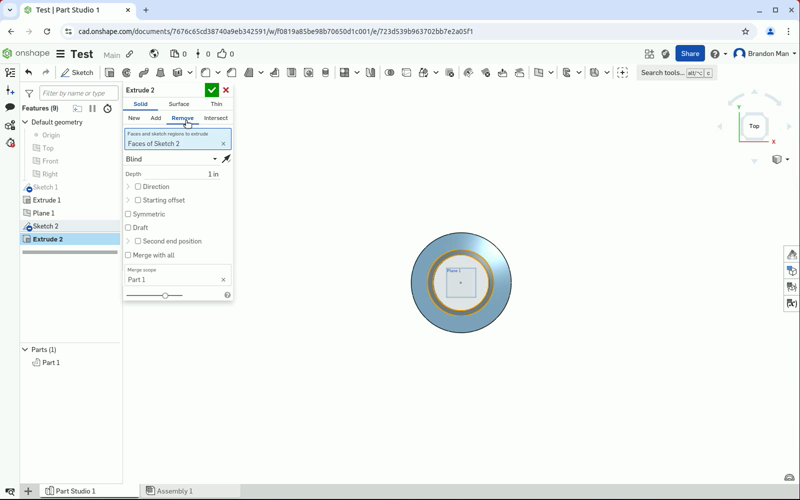
key(tab, 4)
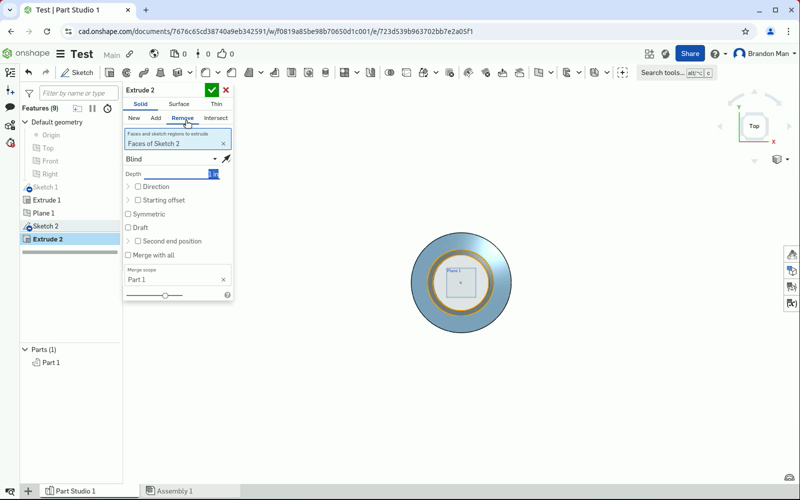
text(17.331)
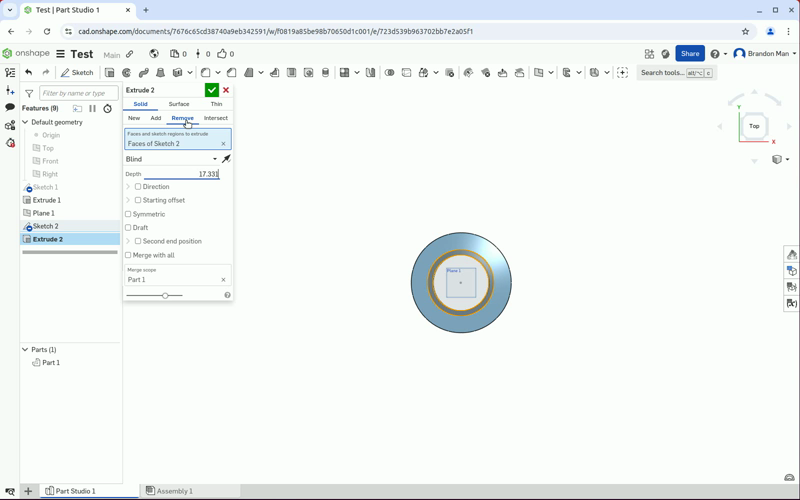
key(tab, 6)
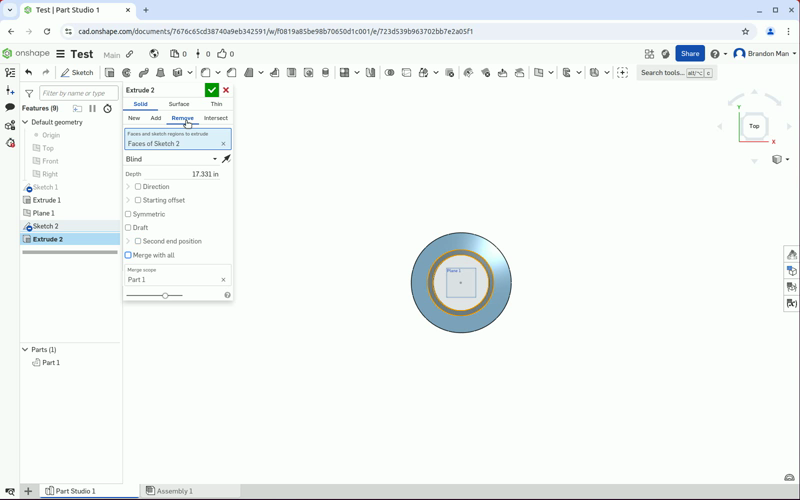
key(space)
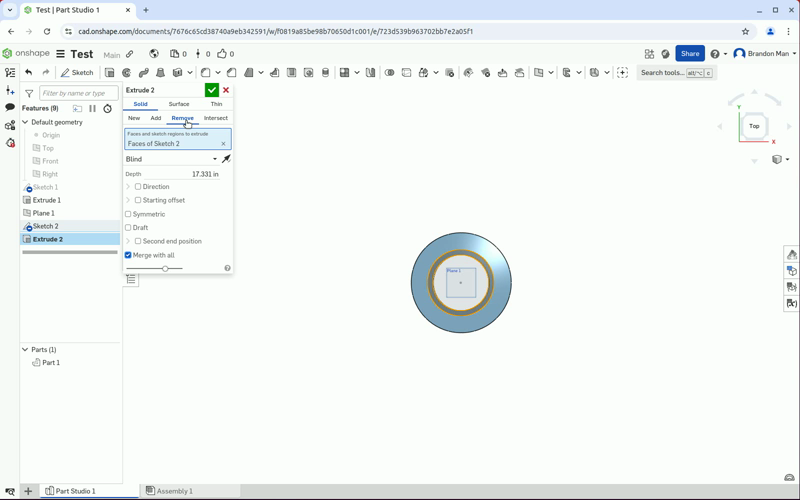
key(enter)
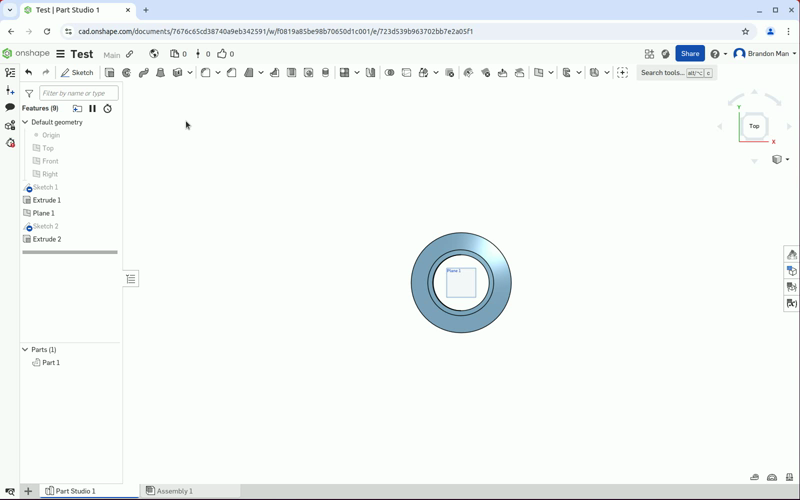
key(shift+h)
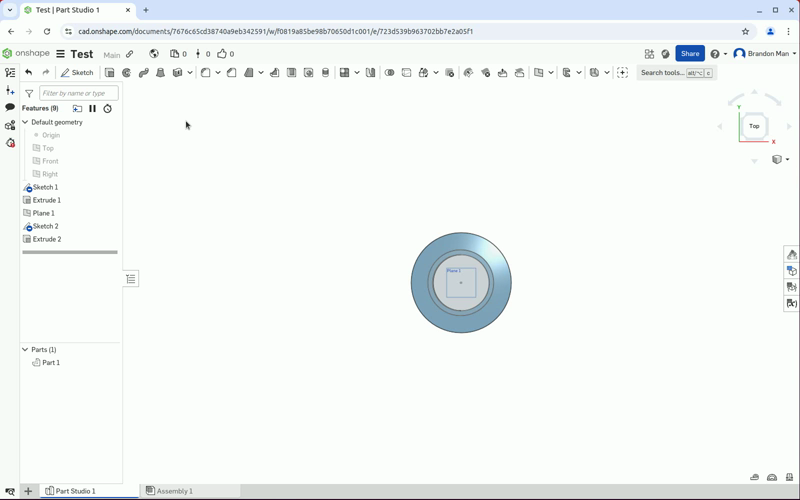
key(shift+h)
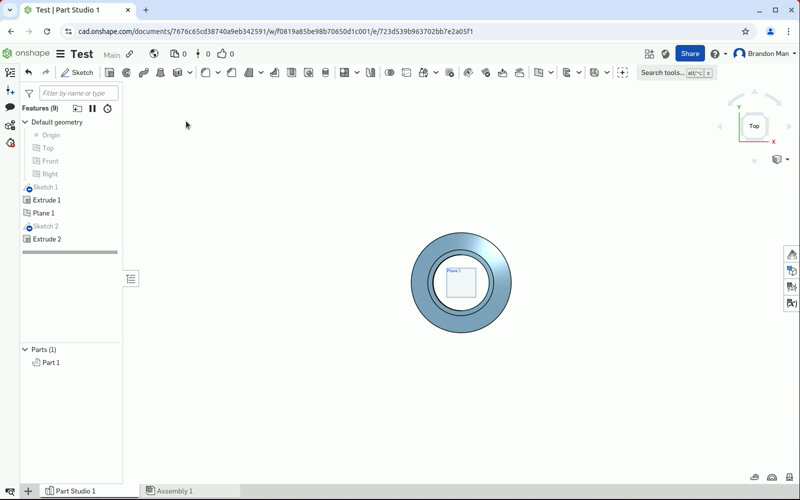
mouse_move(73, 189)
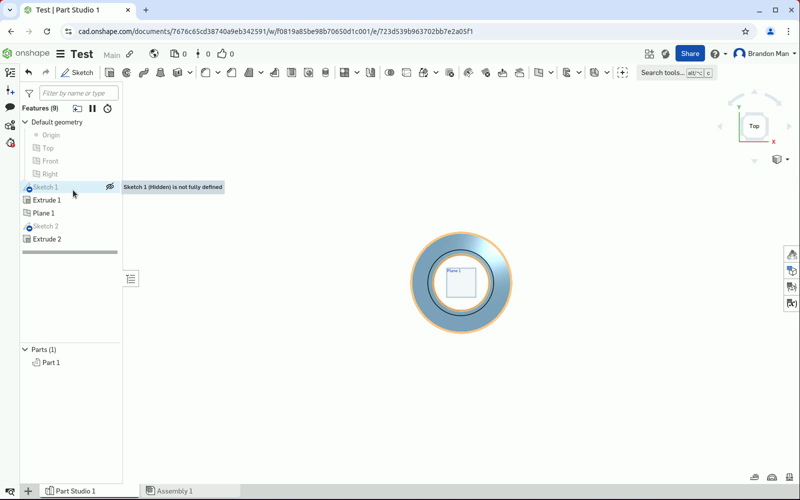
click(73, 189)
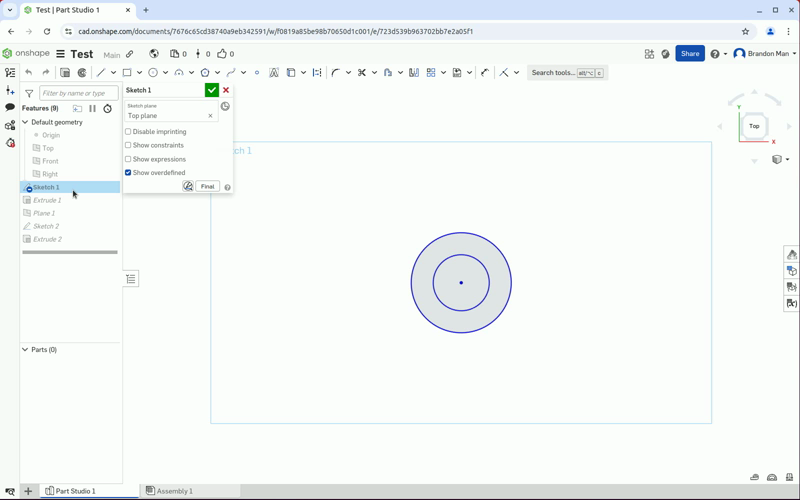
mouse_move(229, 92)
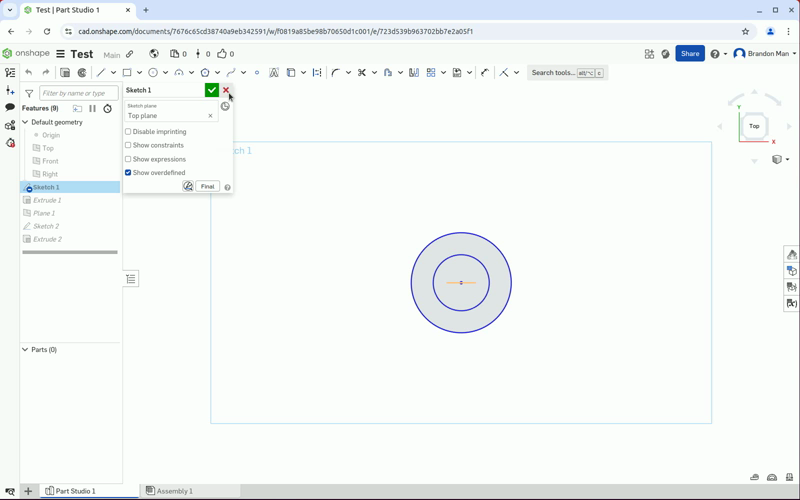
click(229, 92)
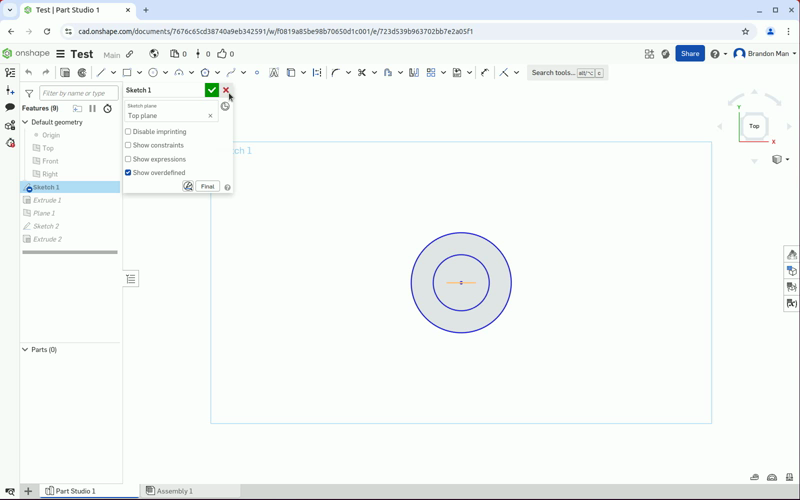
key(shift+s)
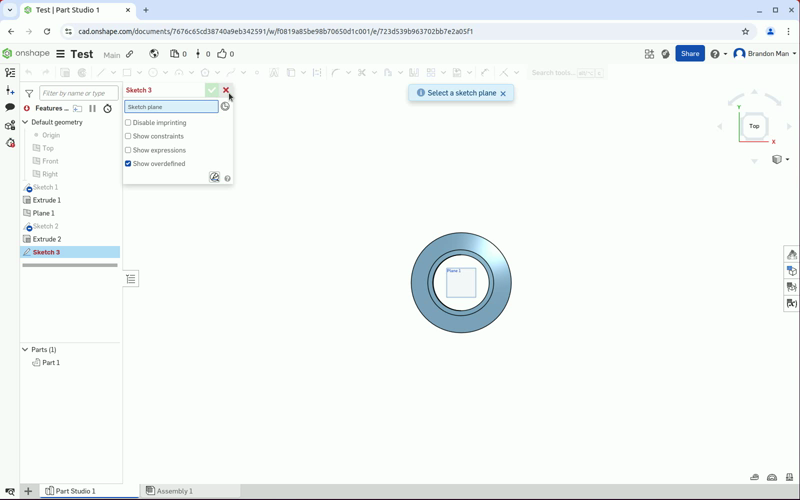
mouse_move(73, 150)
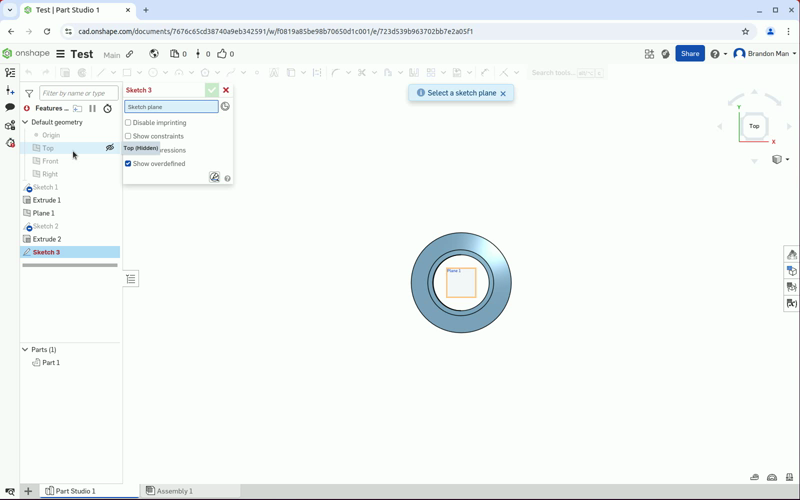
click(73, 150)
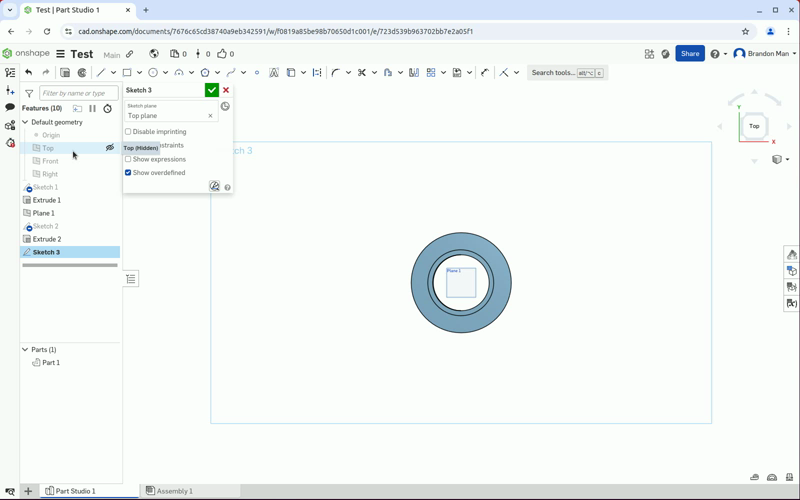
mouse_move(73, 352)
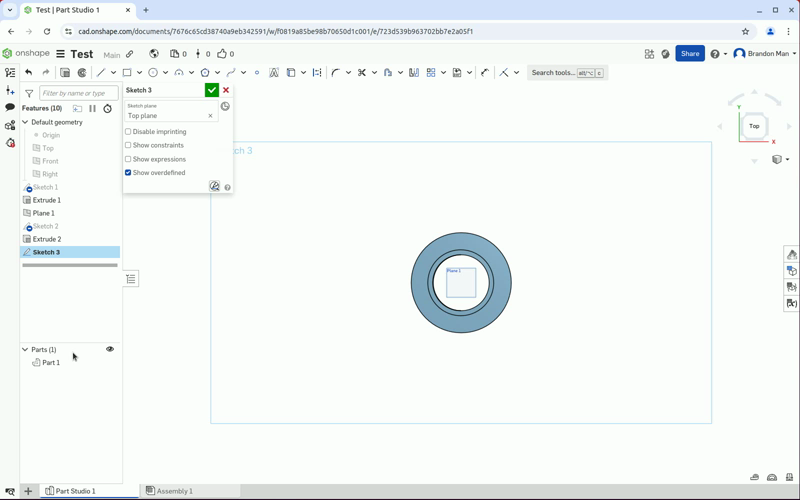
key(y)
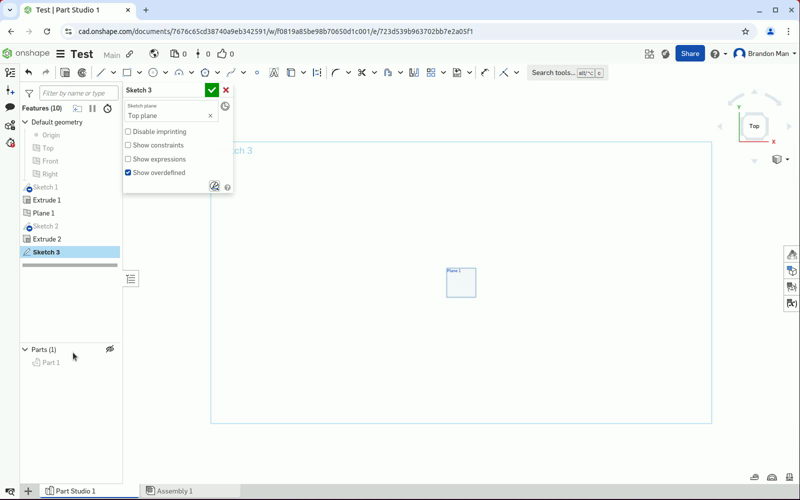
key(a)
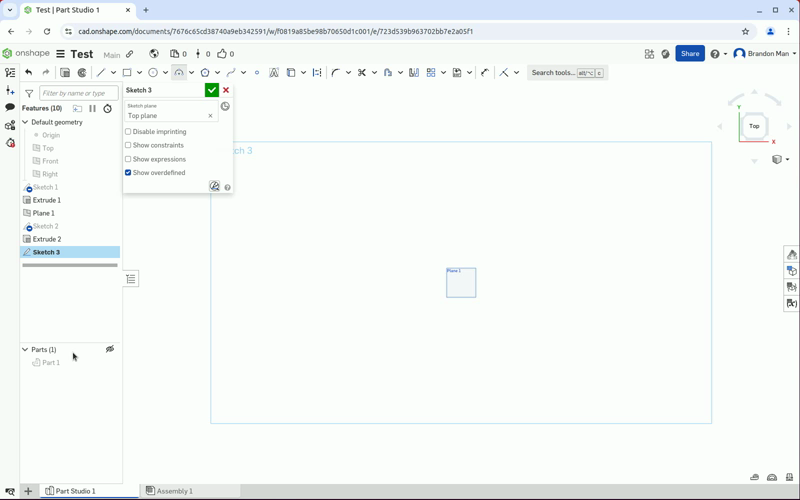
key_down(shift)
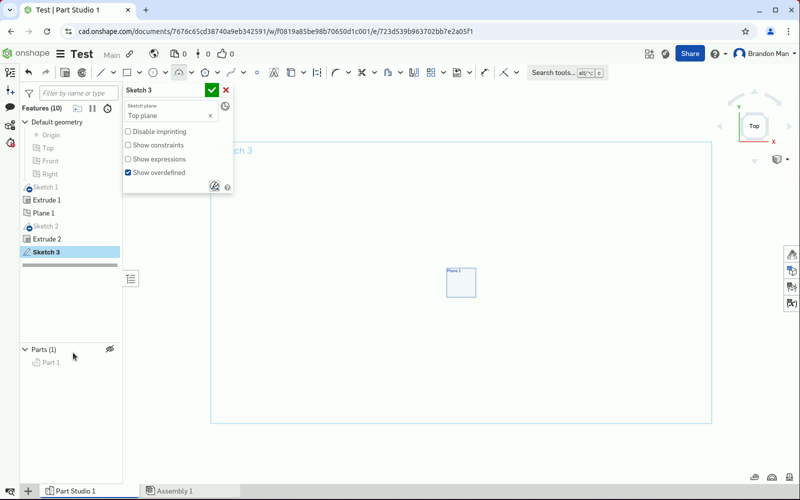
mouse_move(355, 311)
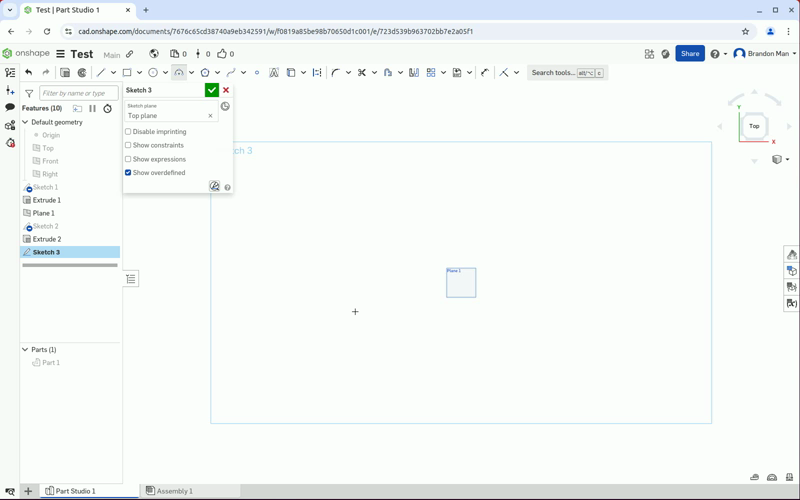
click(355, 311)
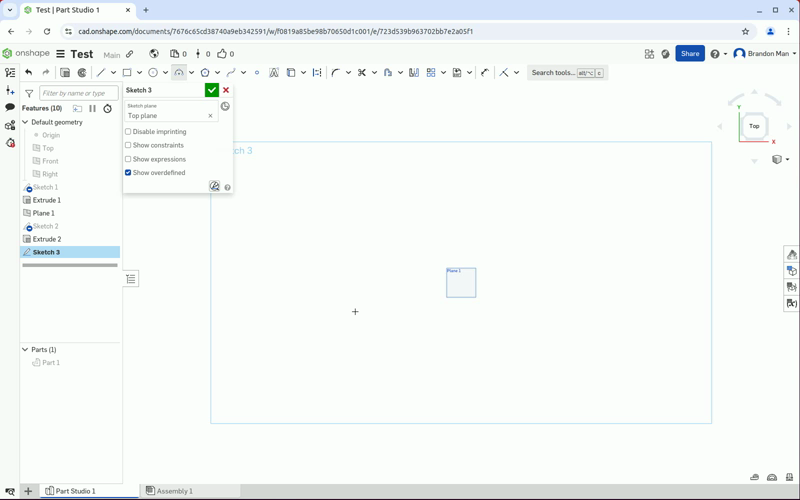
key_up(shift)
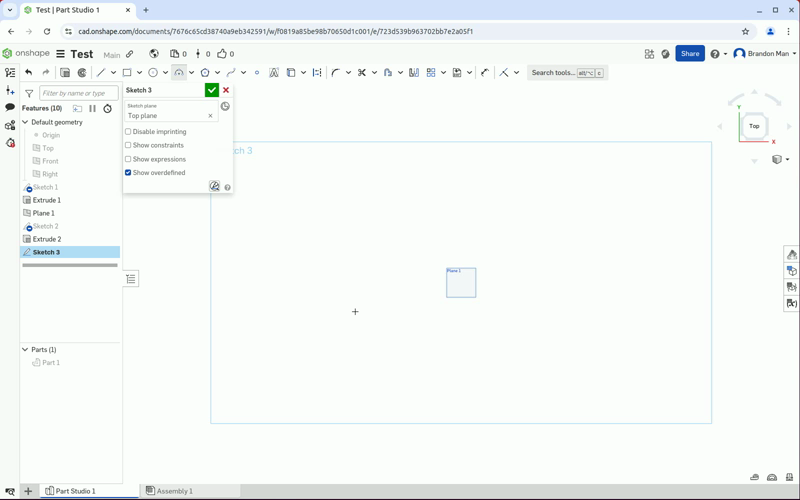
key_down(shift)
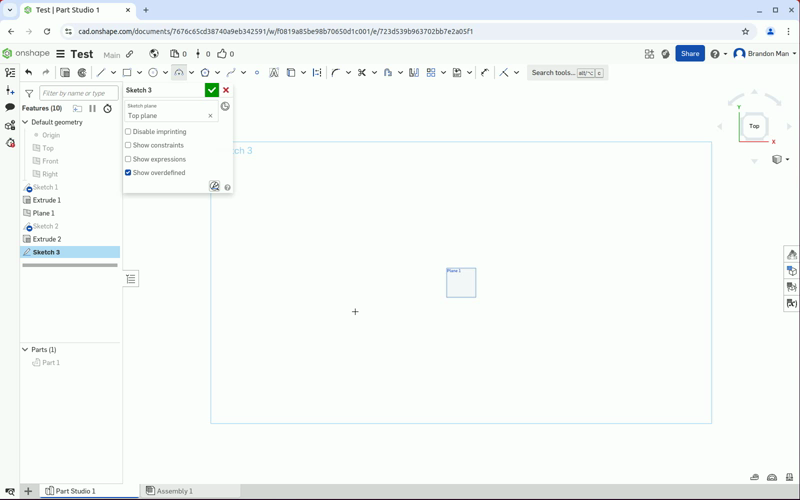
mouse_move(383, 339)
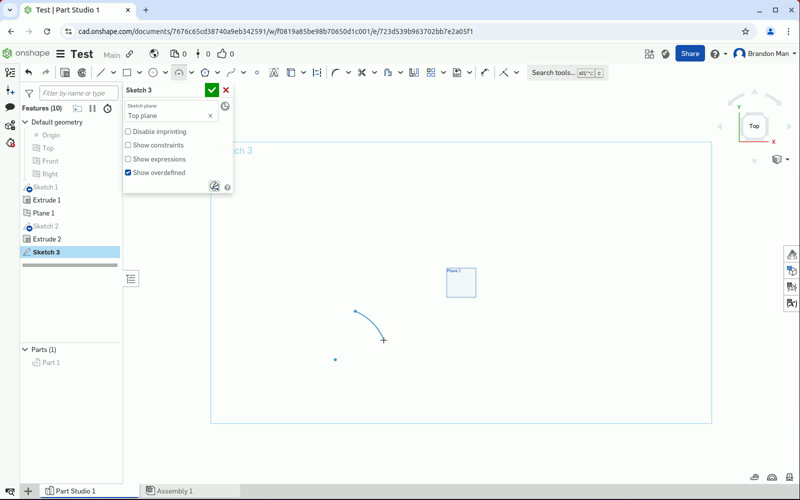
click(383, 339)
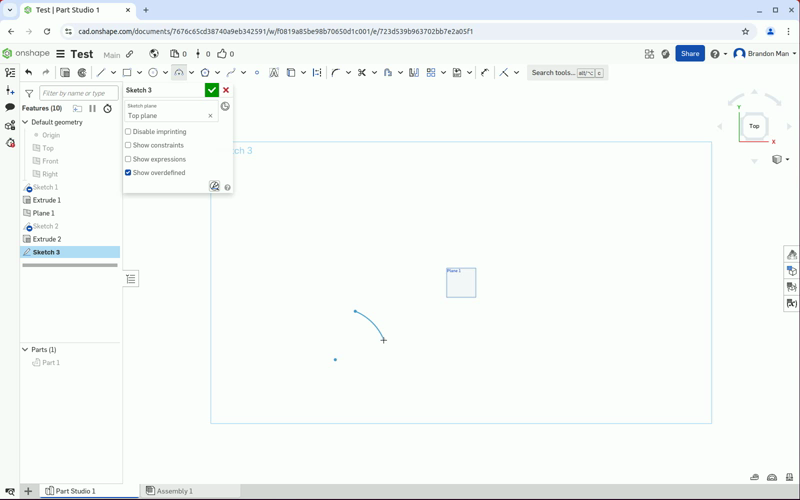
mouse_move(363, 331)
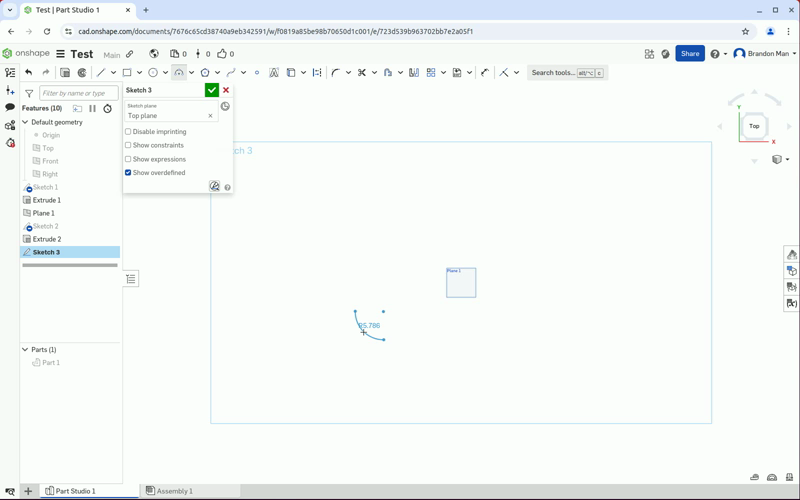
click(363, 331)
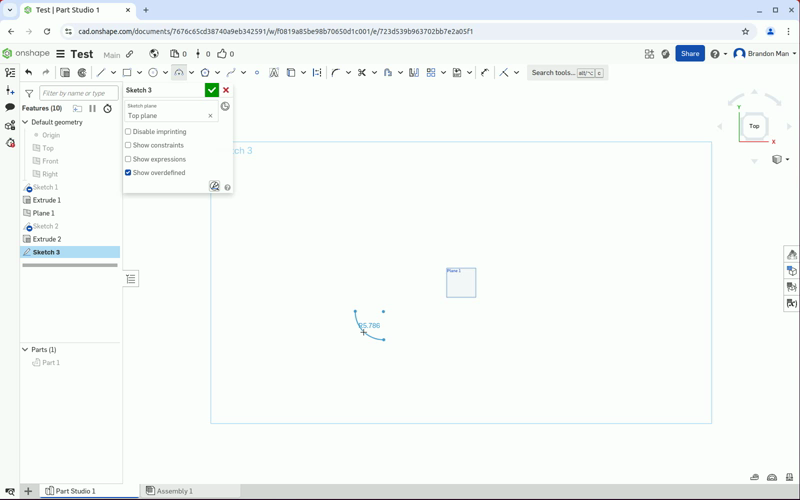
key_up(shift)
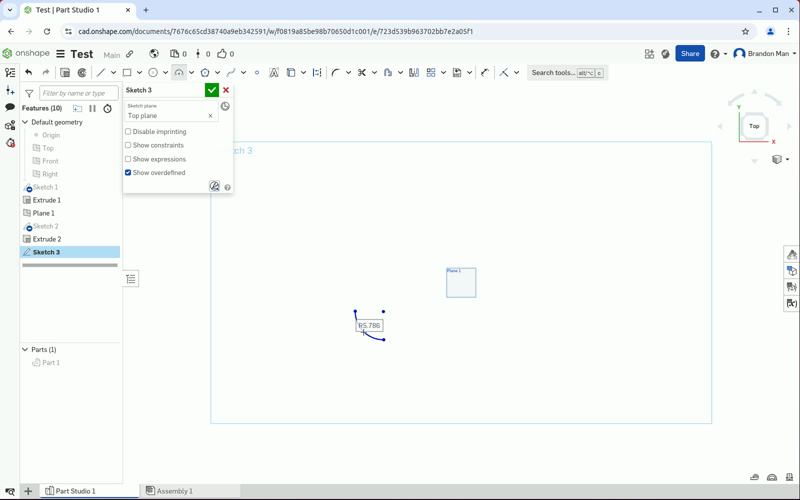
key(esc)
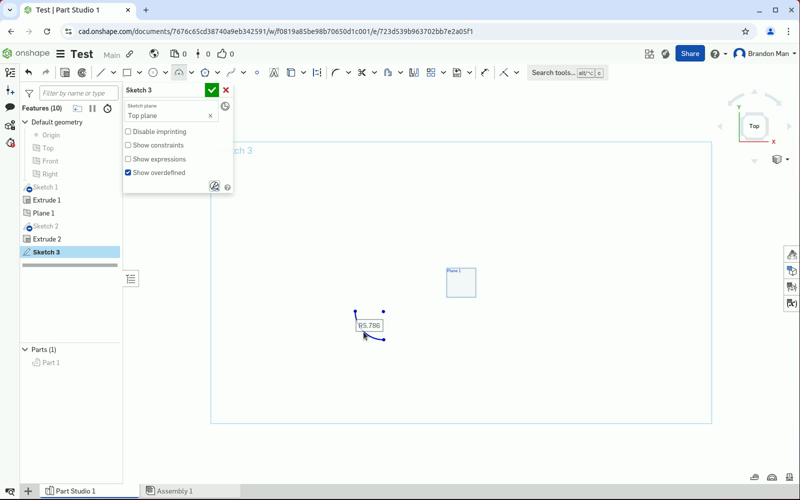
key(l)
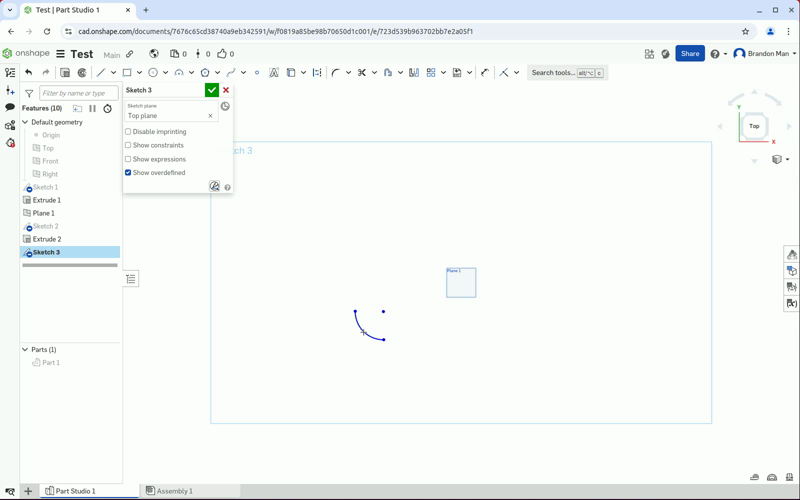
mouse_move(383, 339)
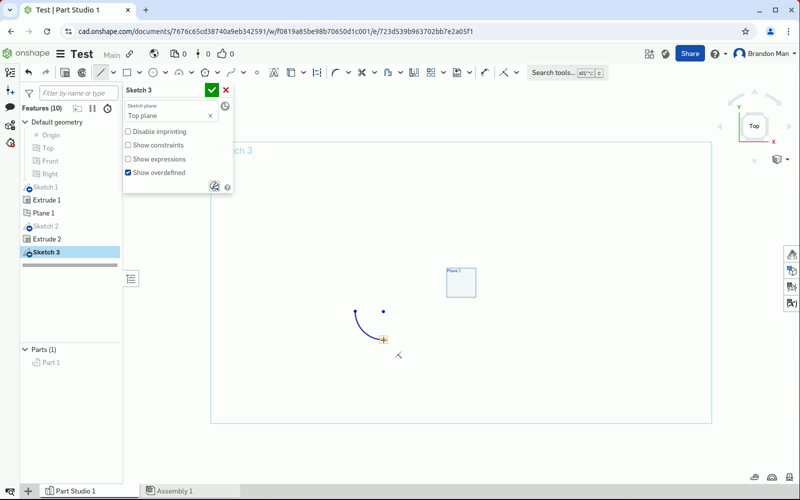
click(383, 339)
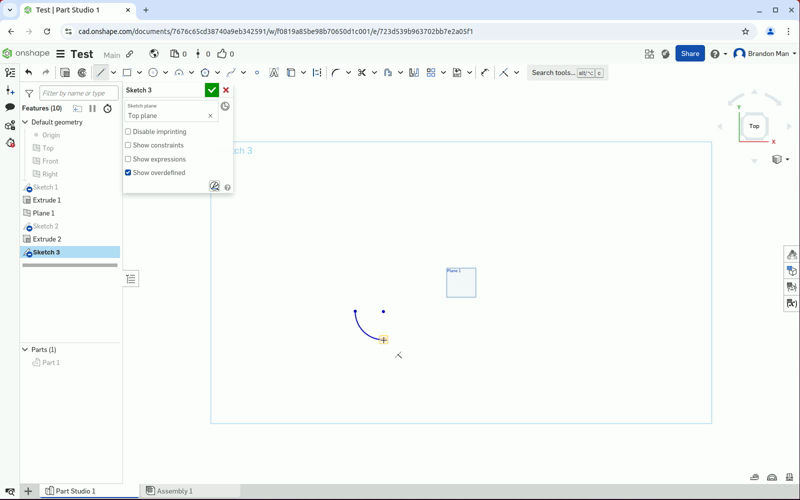
key_down(shift)
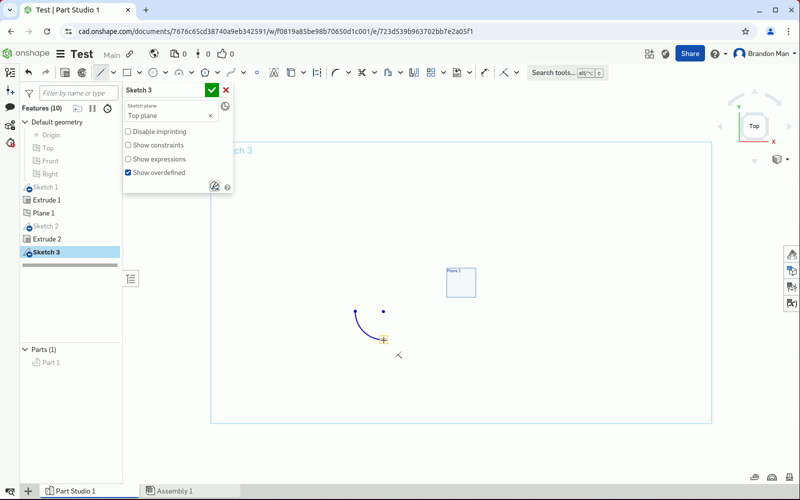
mouse_move(536, 339)
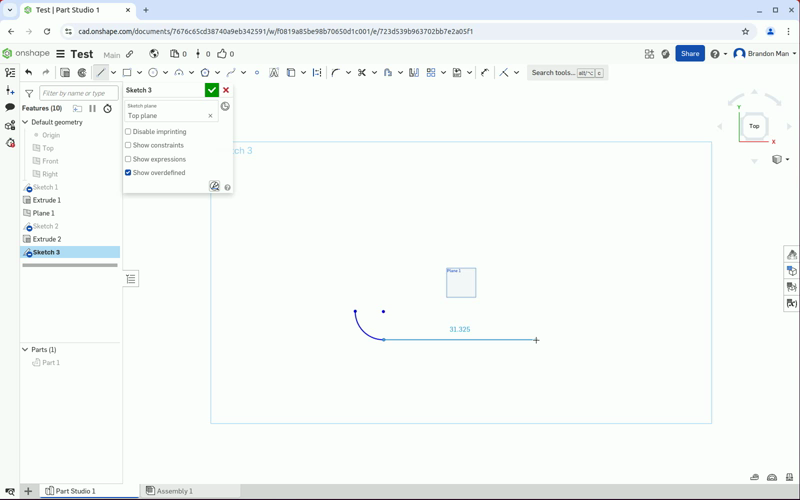
click(536, 339)
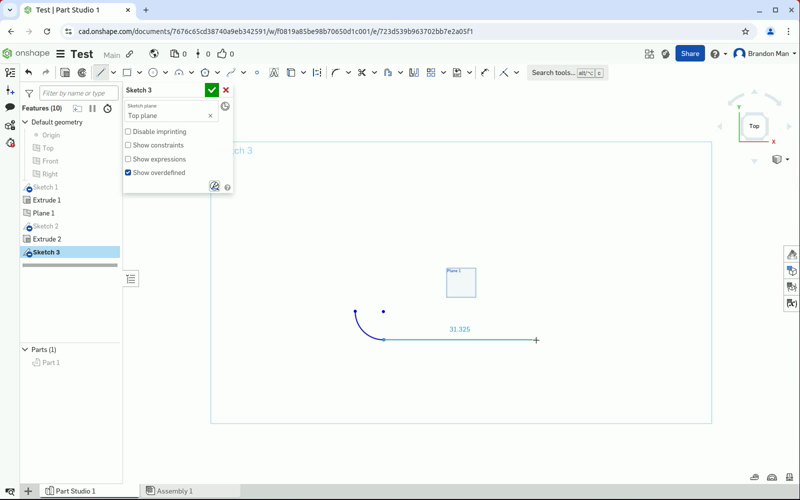
key_up(shift)
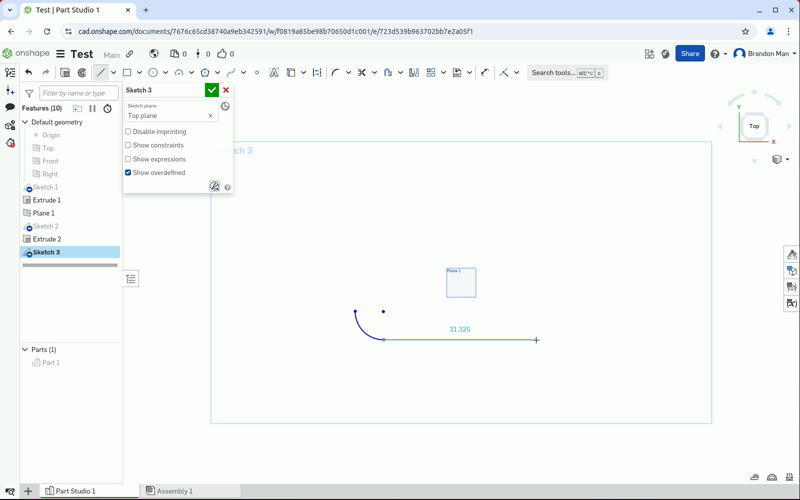
key(esc)
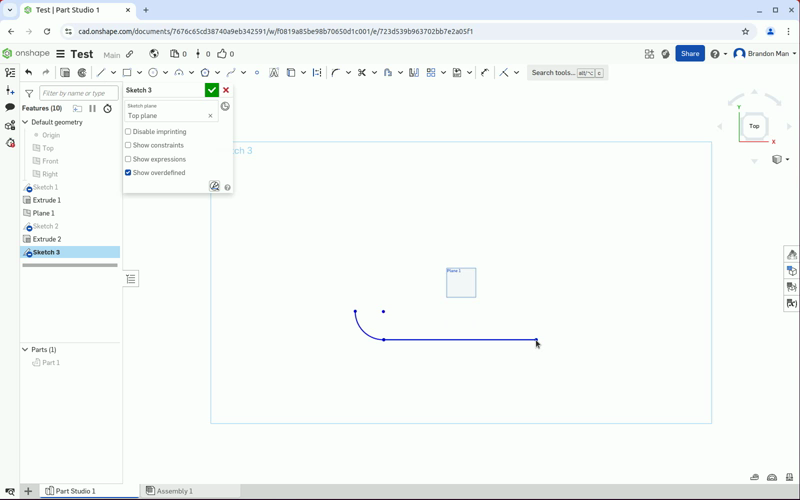
key(a)
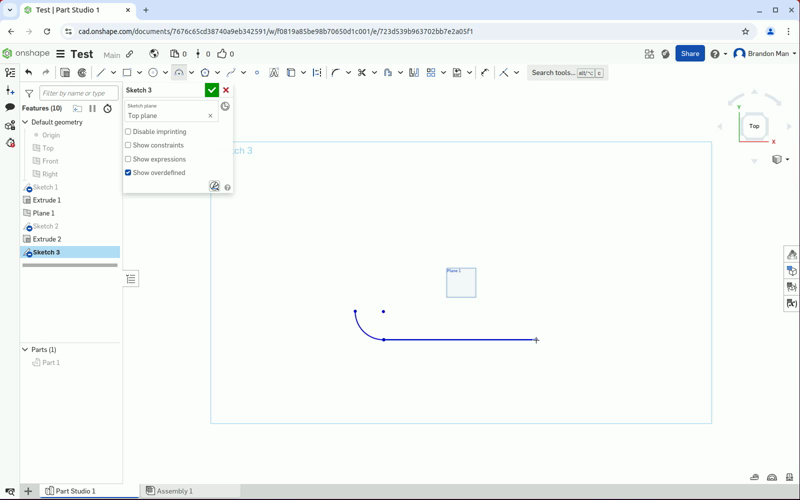
mouse_move(536, 339)
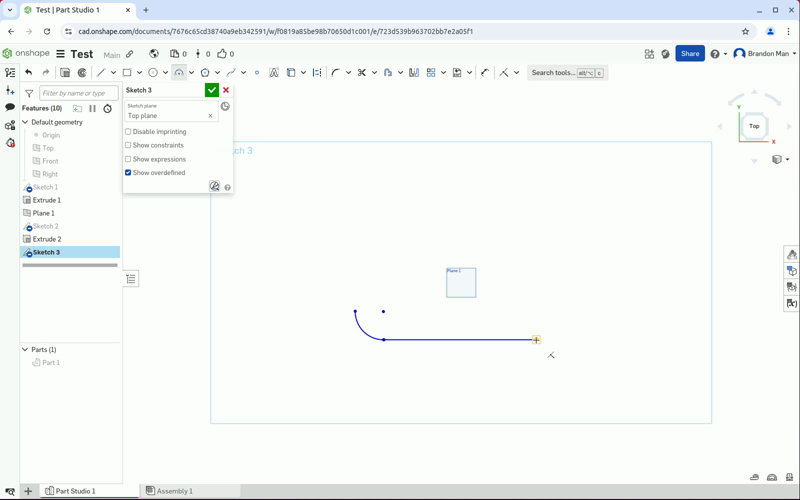
click(536, 339)
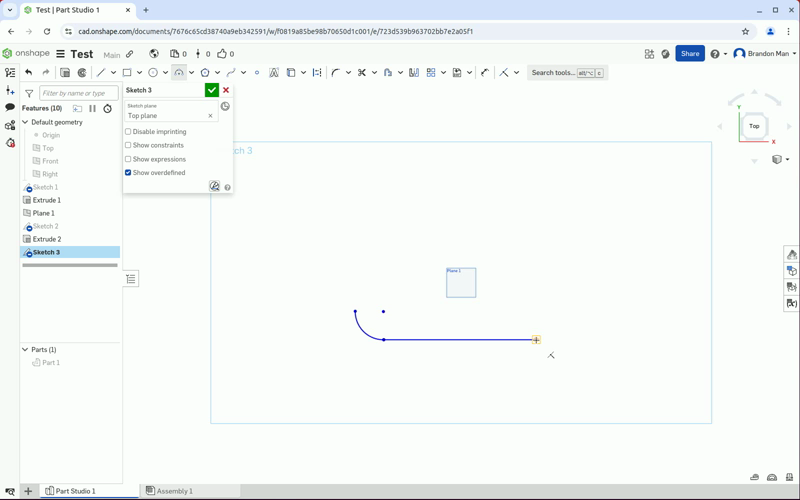
key_down(shift)
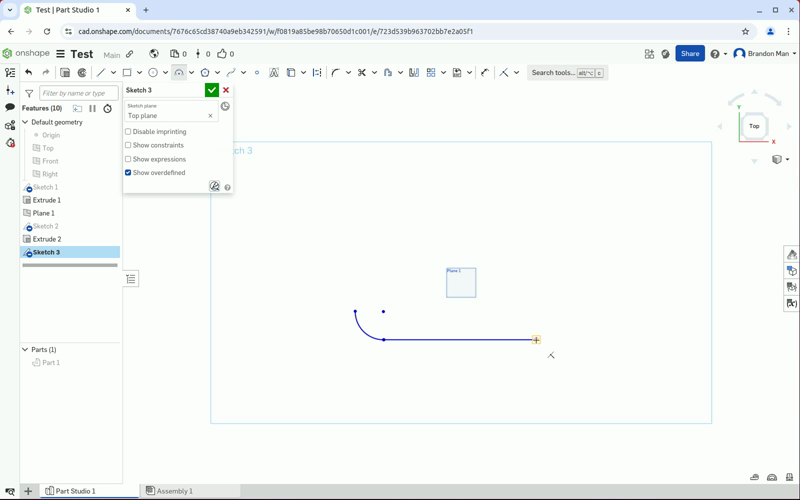
mouse_move(565, 311)
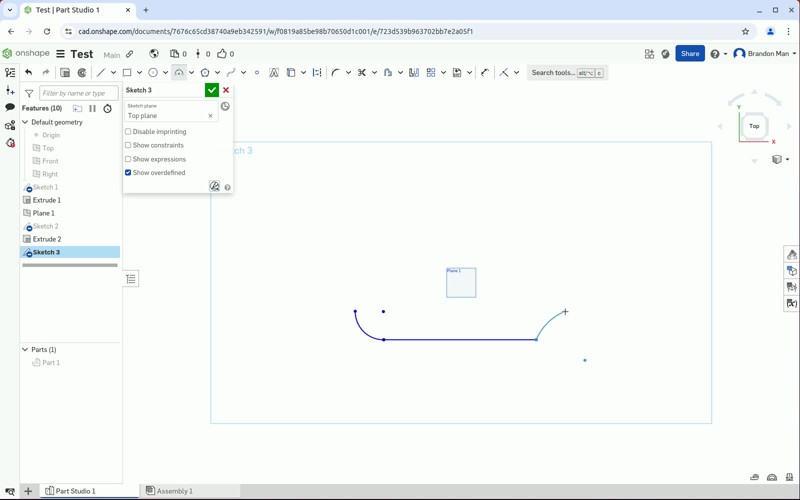
click(565, 311)
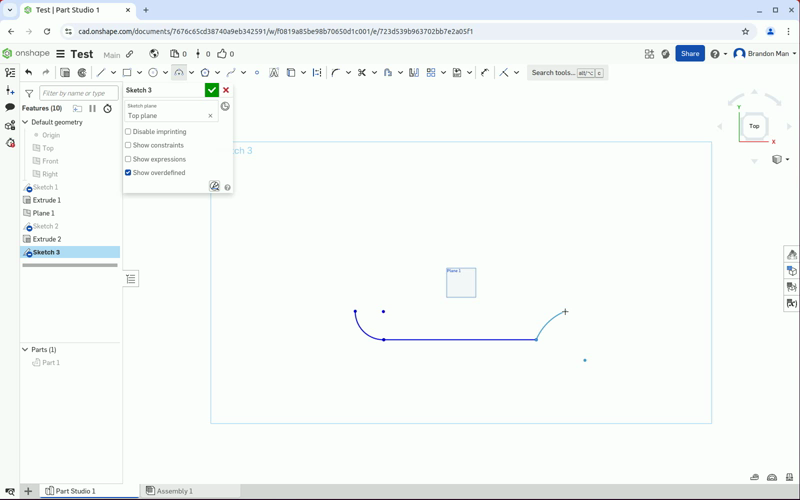
mouse_move(556, 331)
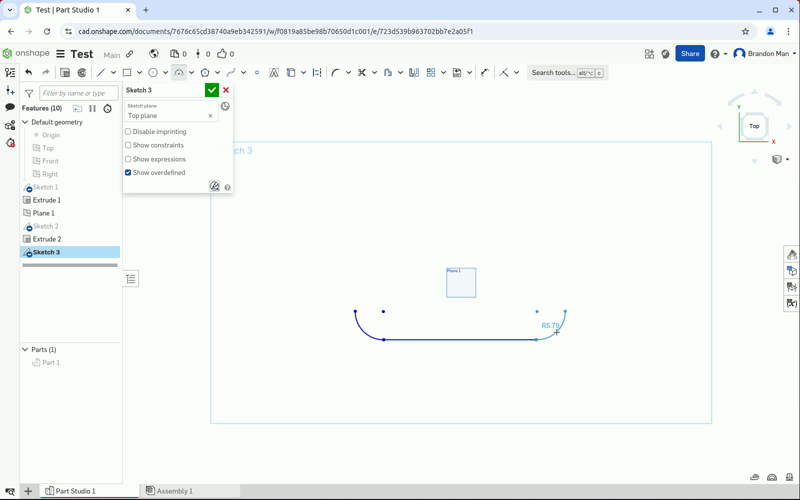
click(556, 331)
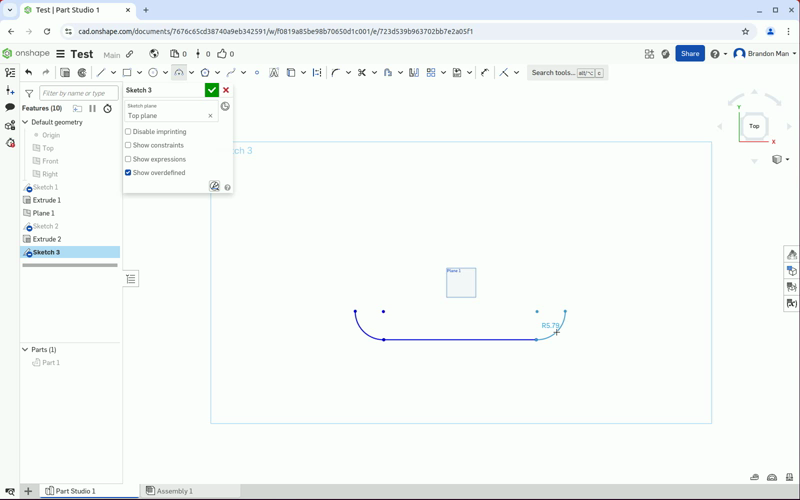
key_up(shift)
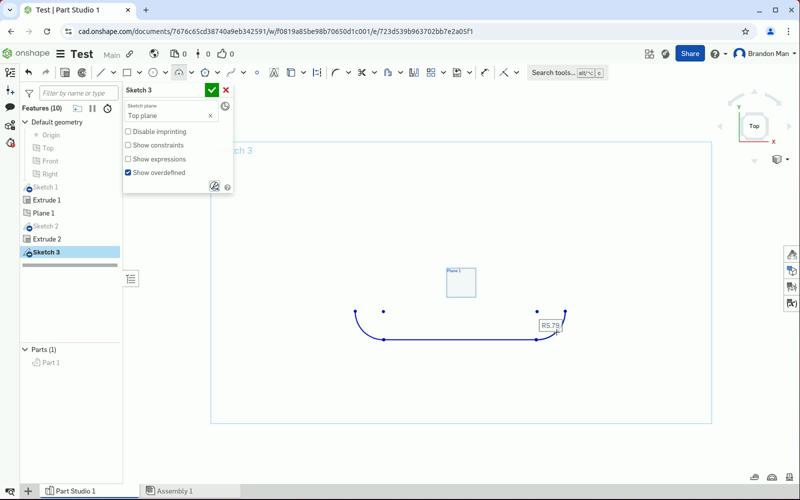
key(esc)
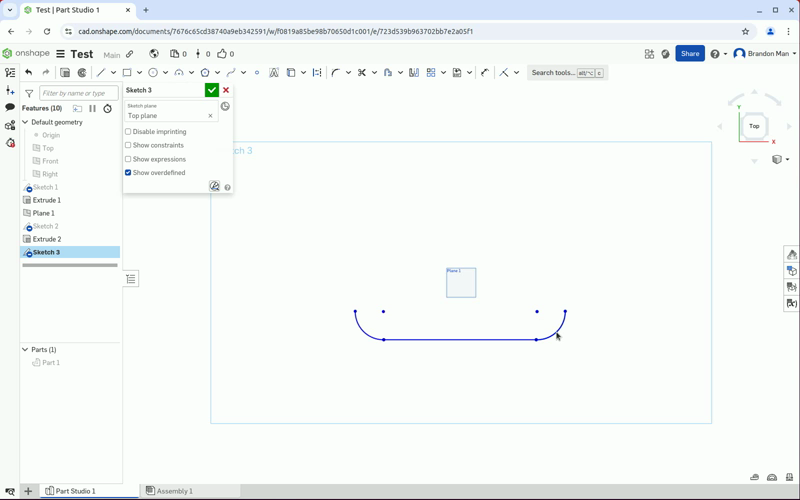
key(l)
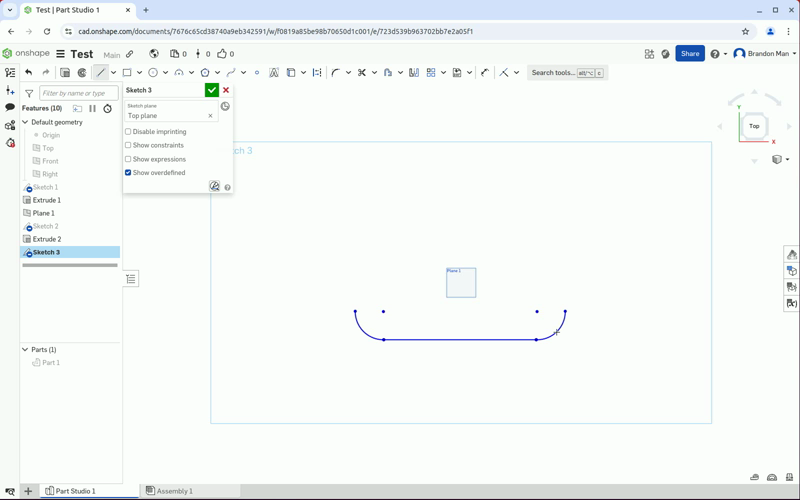
mouse_move(565, 311)
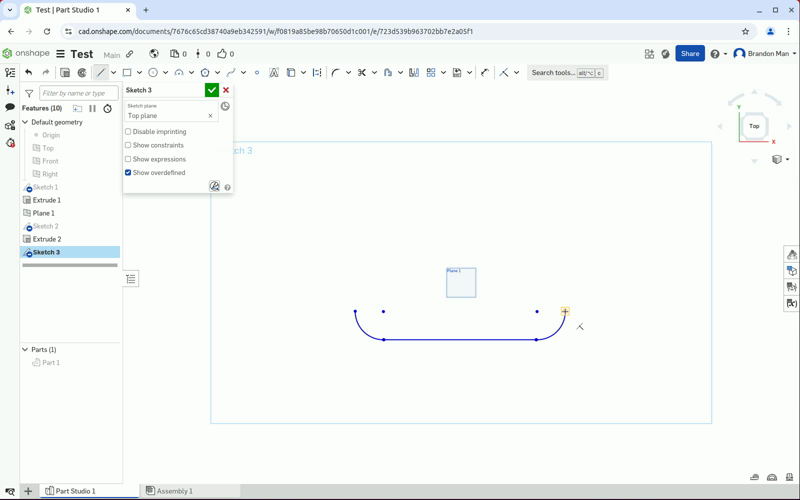
click(565, 311)
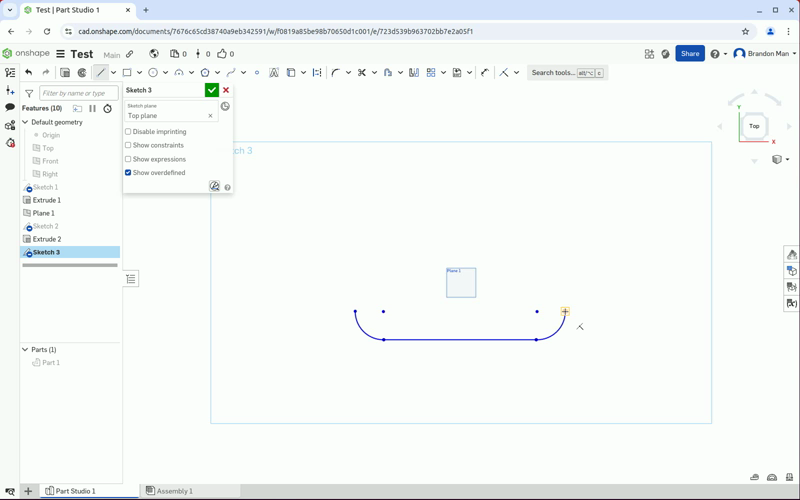
key_down(shift)
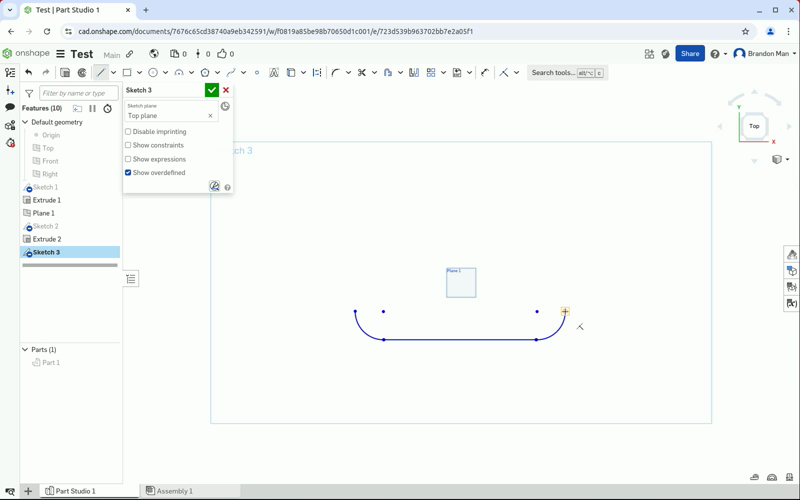
mouse_move(589, 311)
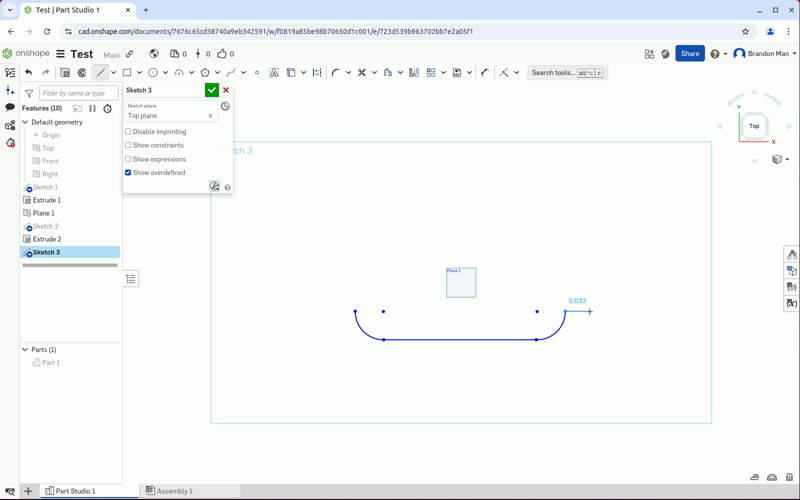
mouse_move(565, 255)
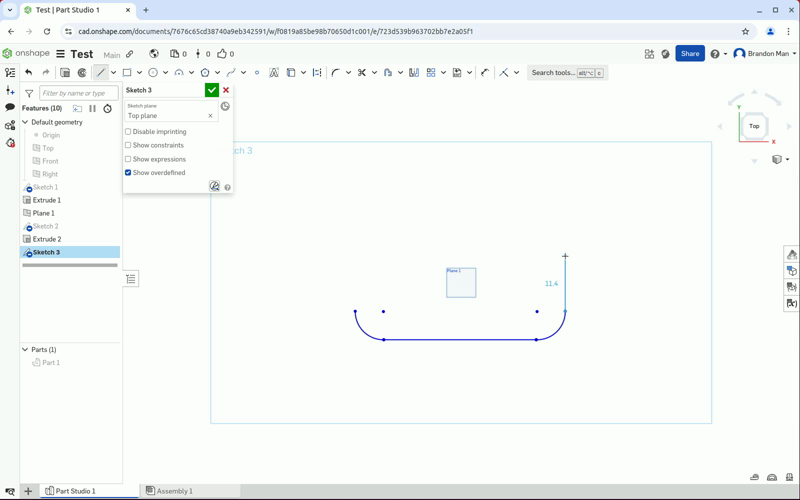
click(565, 255)
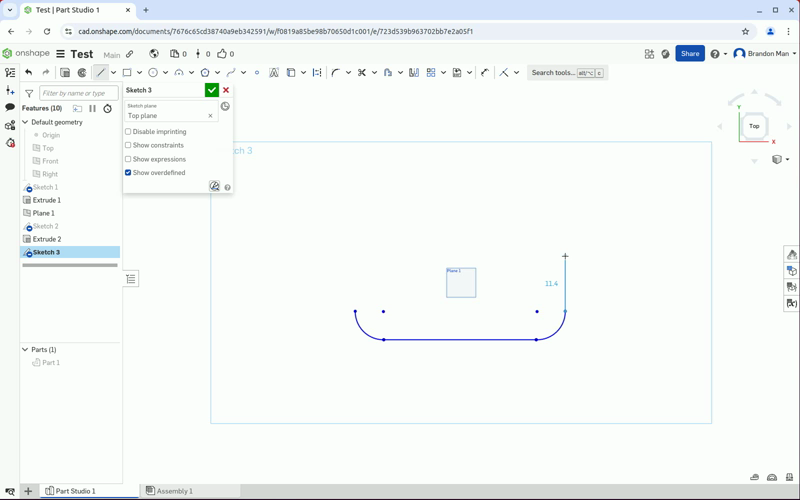
key_up(shift)
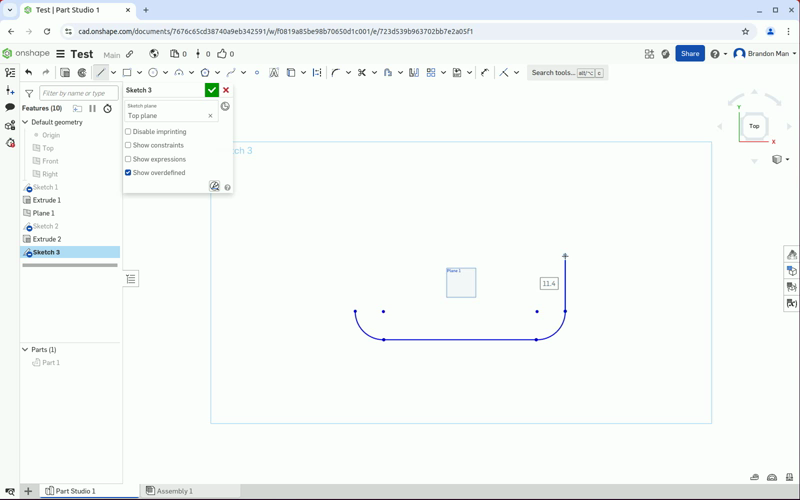
key(esc)
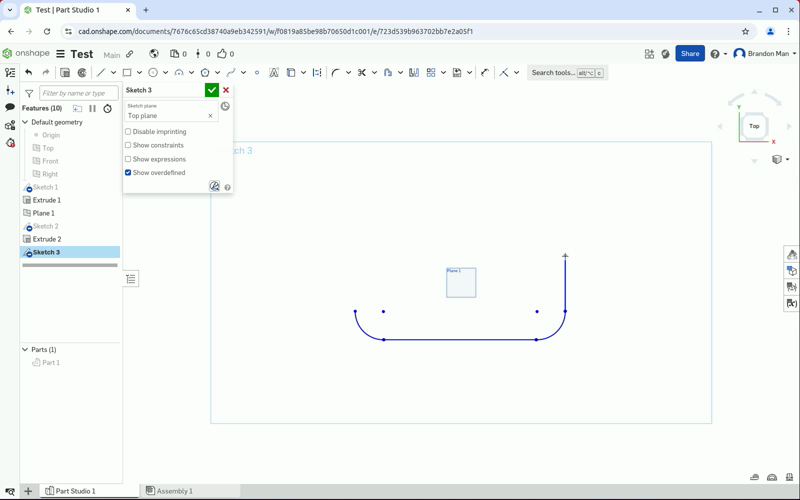
key(a)
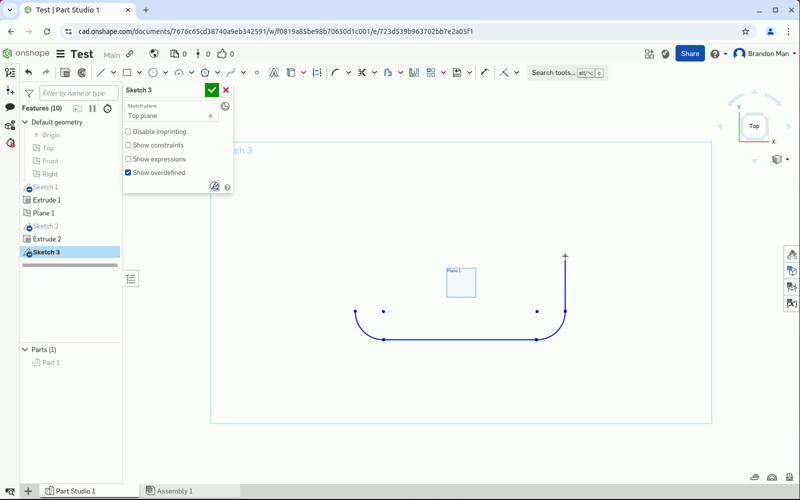
mouse_move(565, 255)
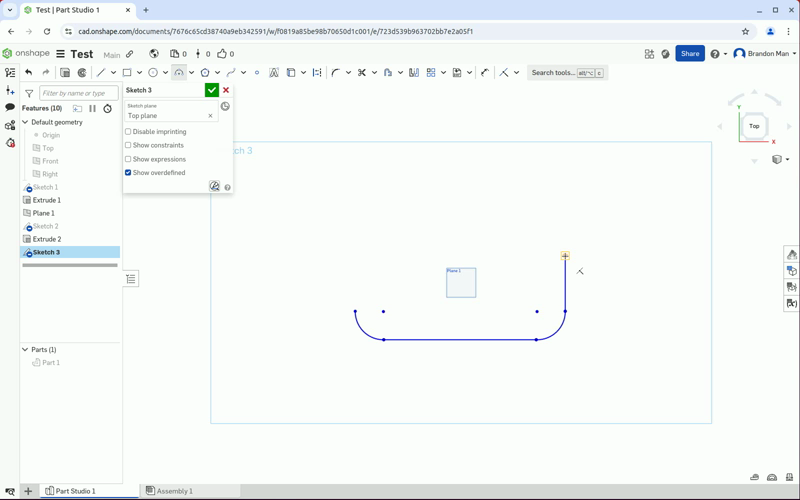
click(565, 255)
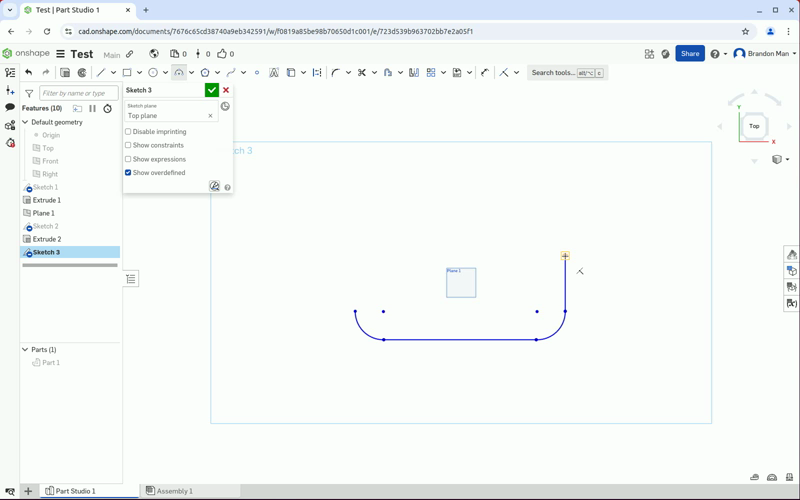
key_down(shift)
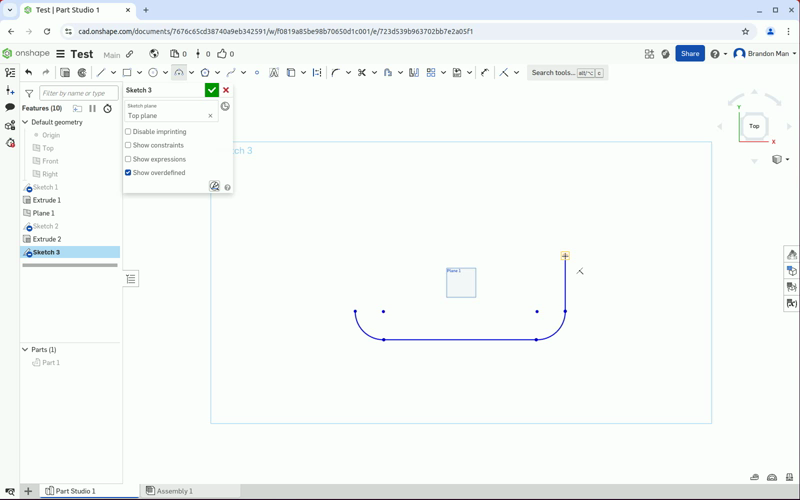
mouse_move(536, 227)
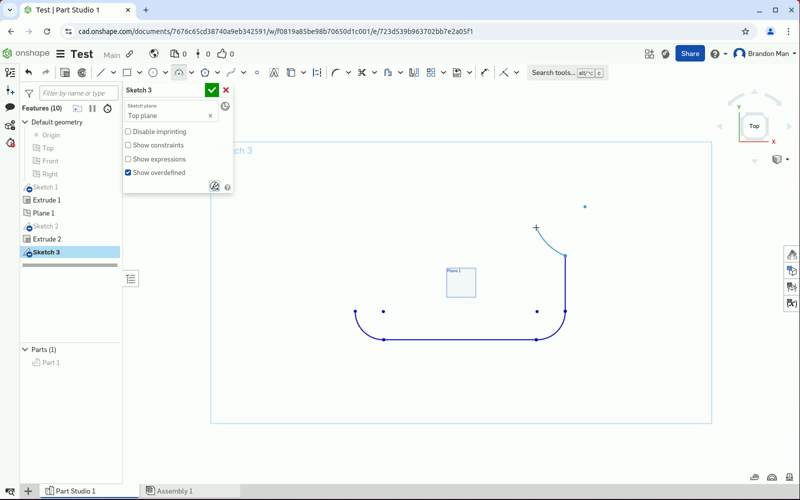
click(536, 227)
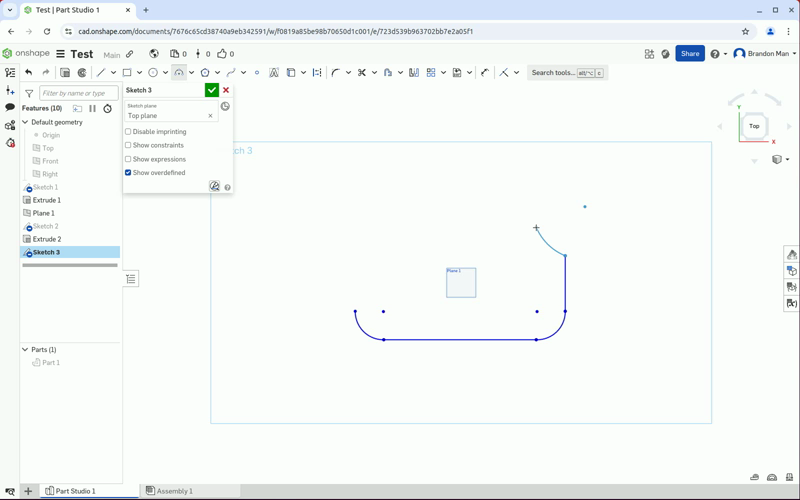
mouse_move(556, 235)
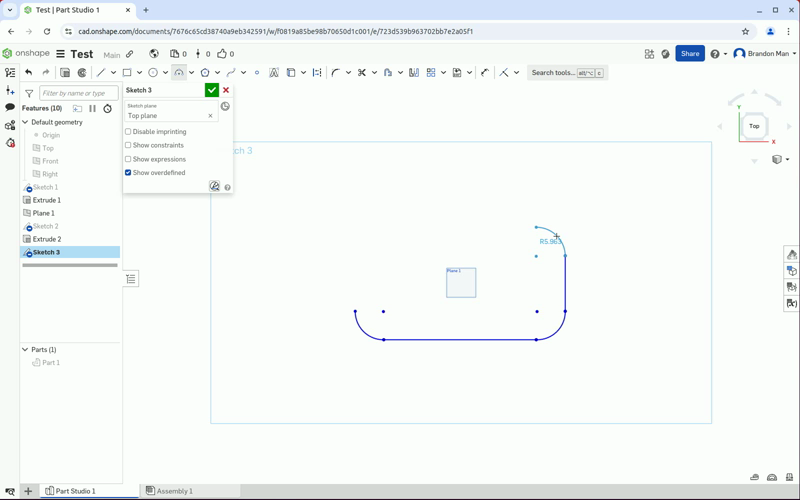
click(556, 235)
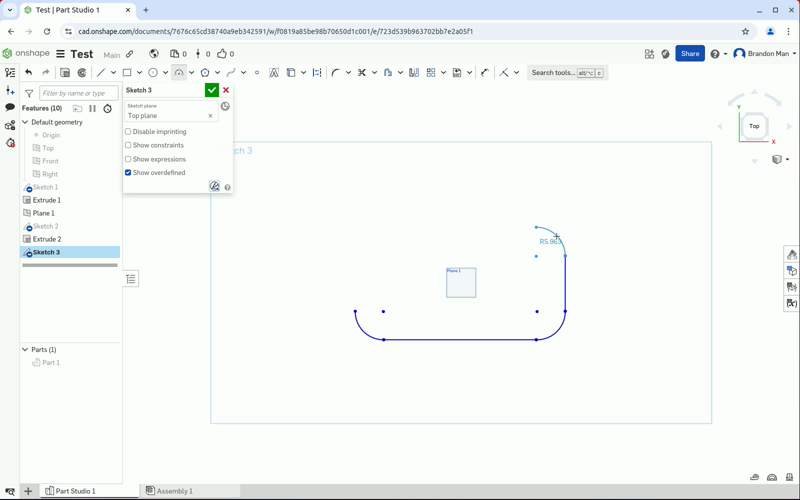
key_up(shift)
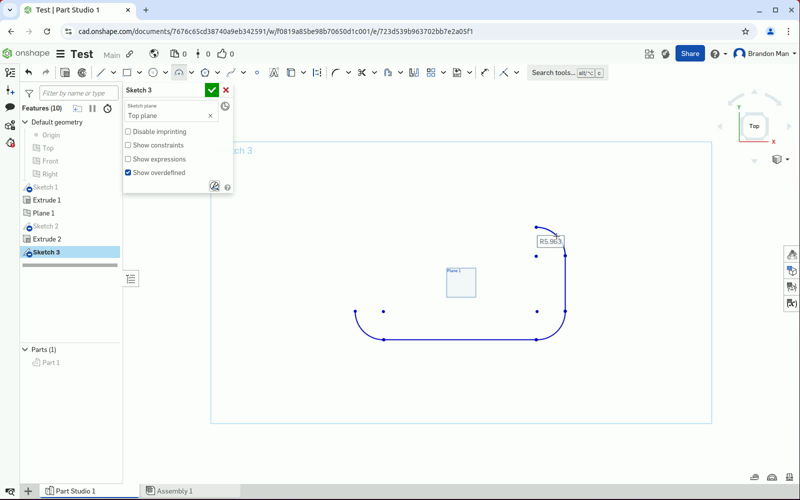
key(esc)
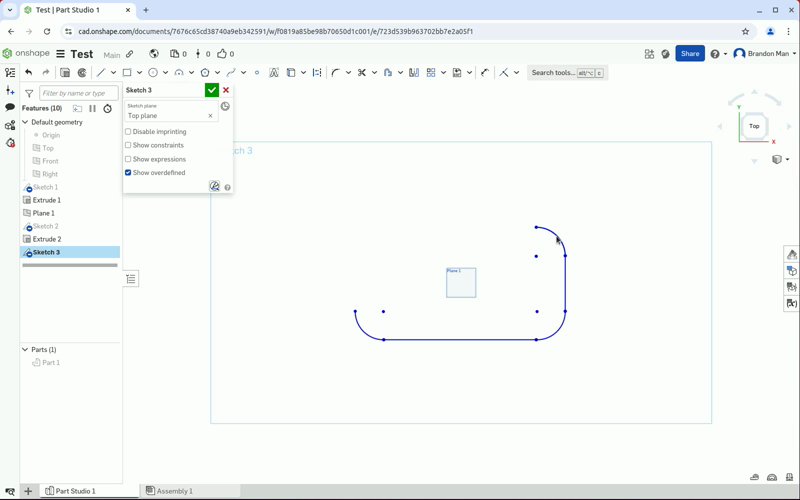
key(l)
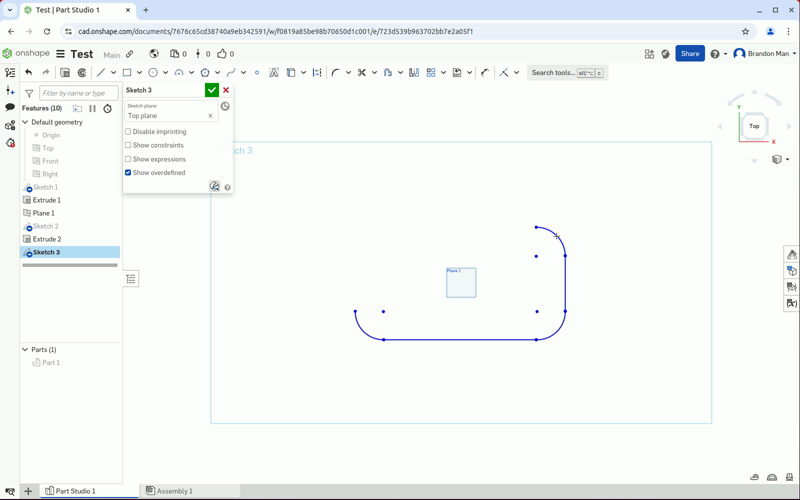
mouse_move(536, 227)
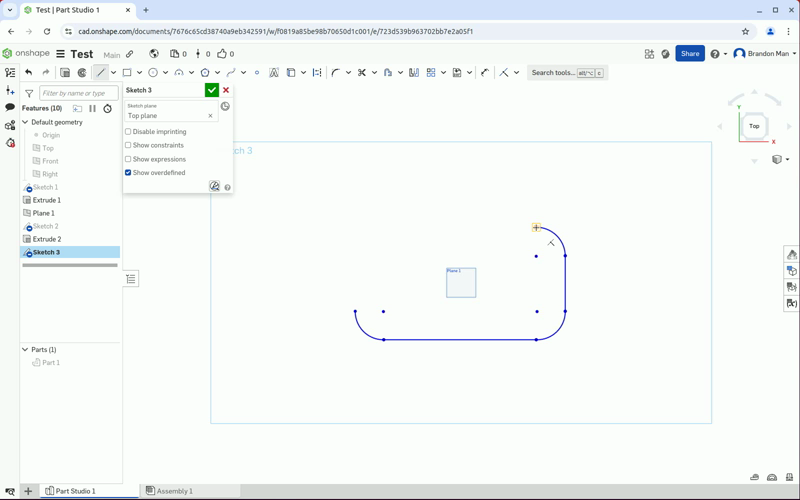
click(536, 227)
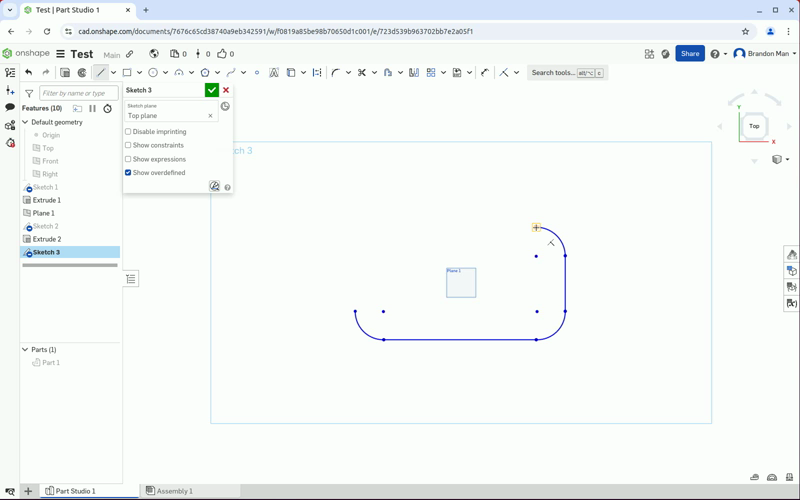
key_down(shift)
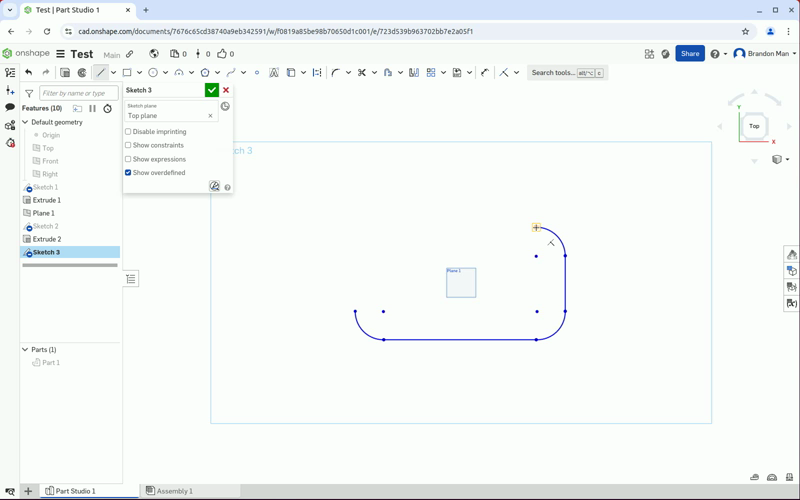
mouse_move(383, 227)
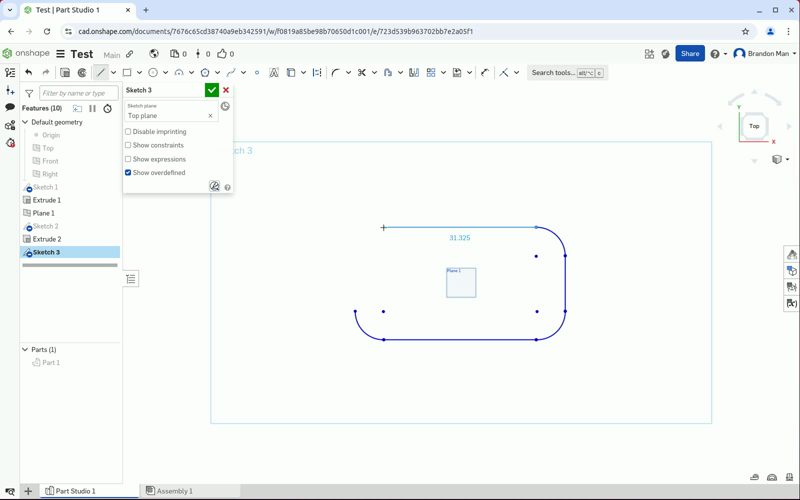
click(383, 227)
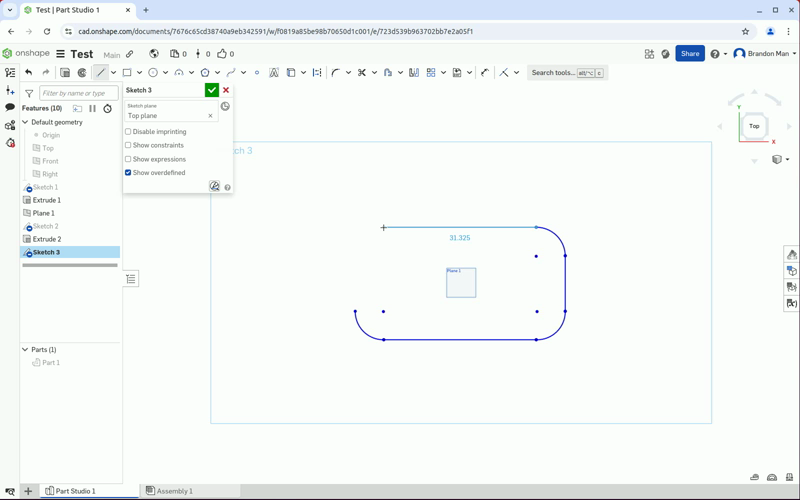
key_up(shift)
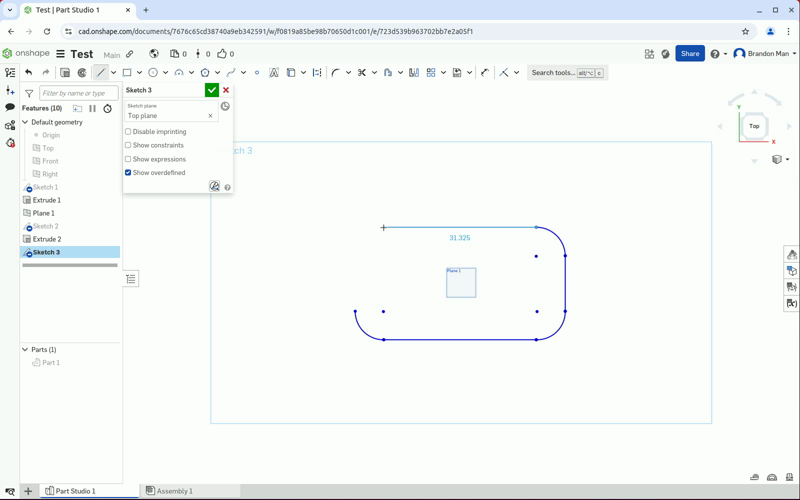
key(esc)
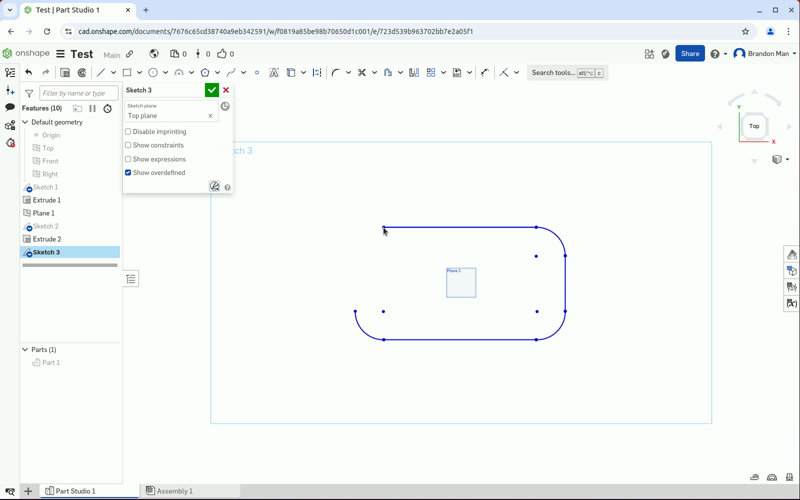
key(a)
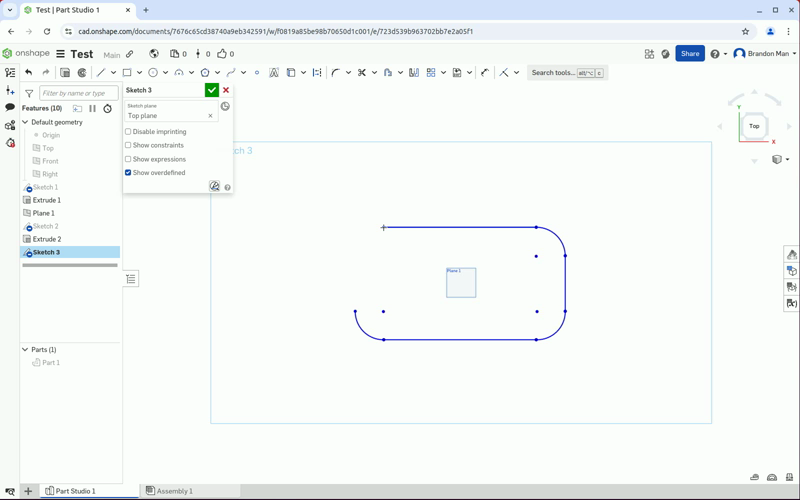
mouse_move(383, 227)
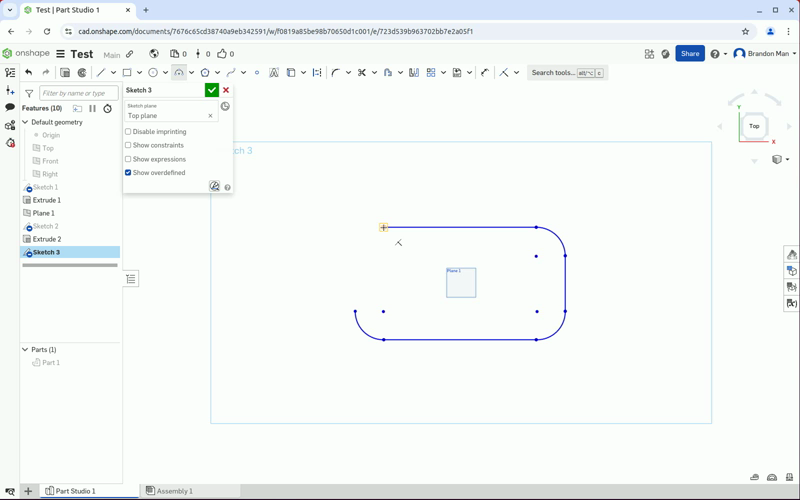
click(383, 227)
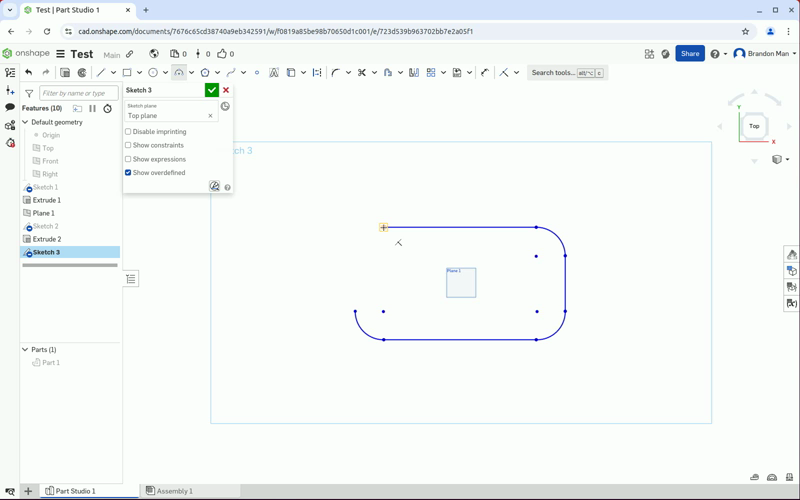
key_down(shift)
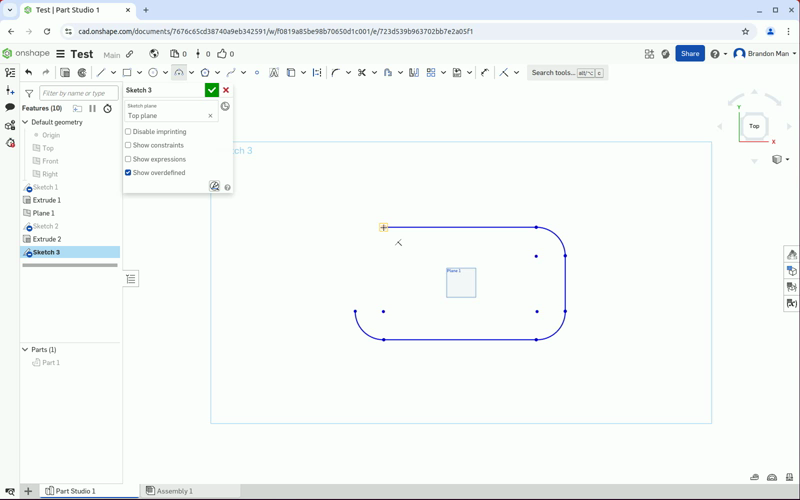
mouse_move(355, 255)
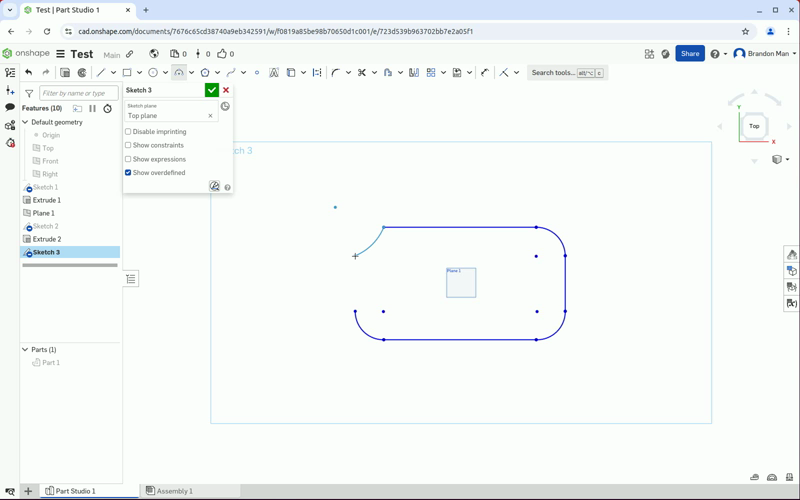
click(355, 255)
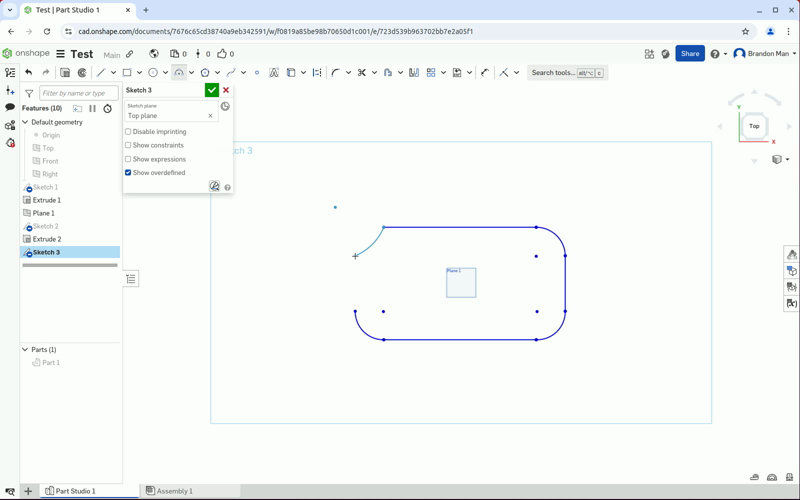
mouse_move(363, 235)
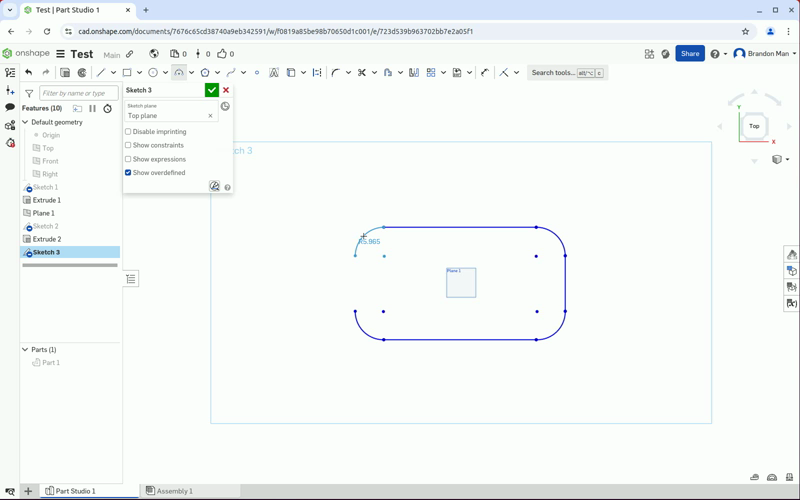
click(363, 235)
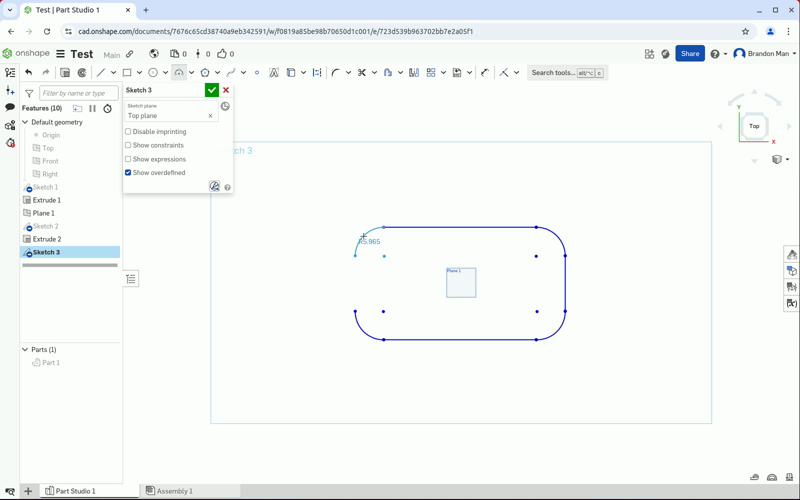
key_up(shift)
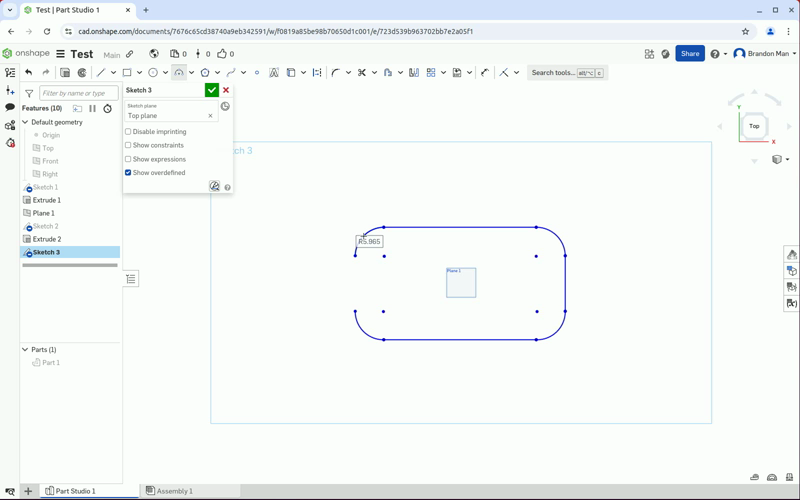
key(esc)
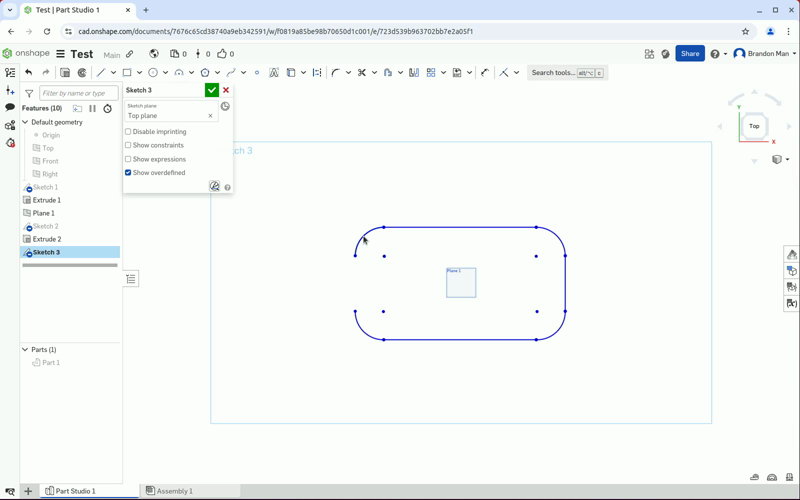
key(l)
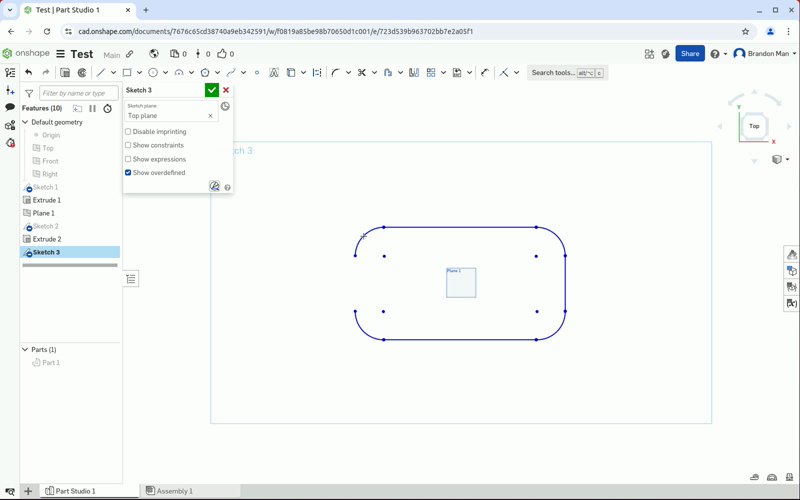
mouse_move(355, 255)
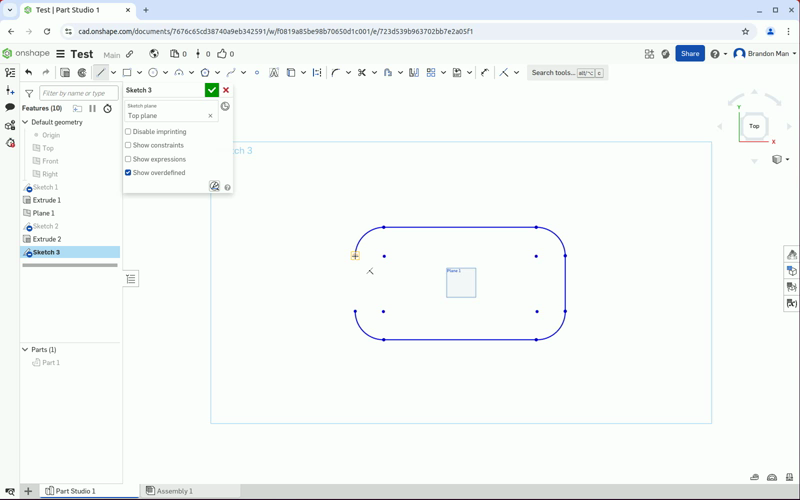
click(355, 255)
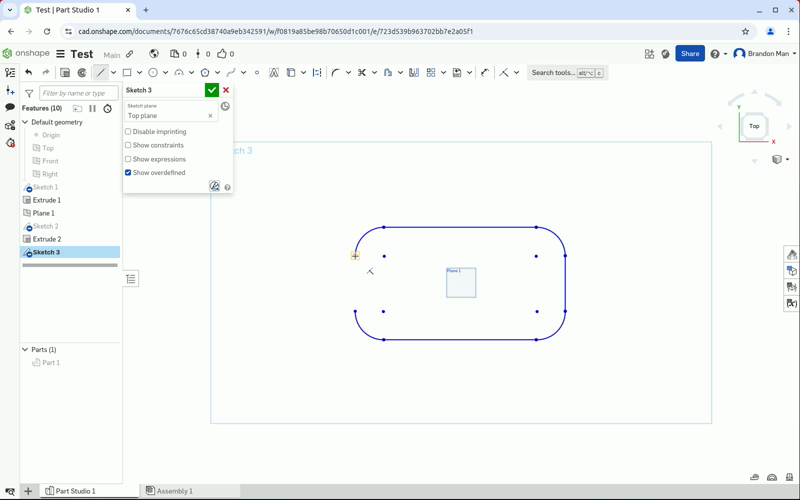
mouse_move(385, 255)
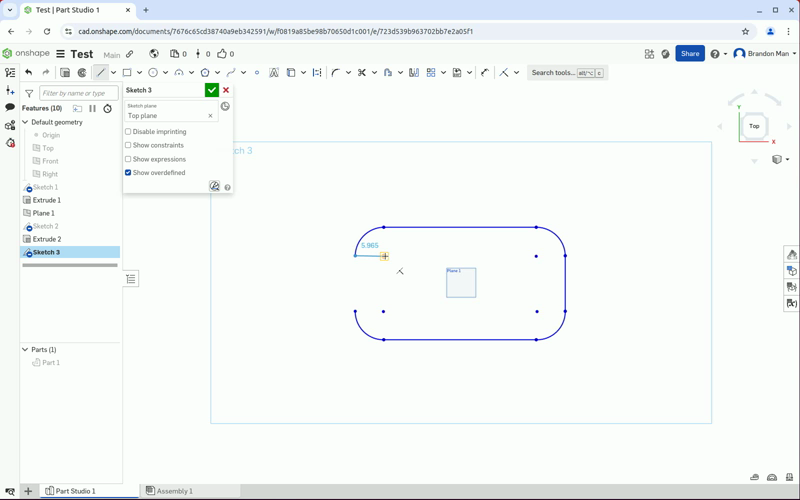
key_down(shift)
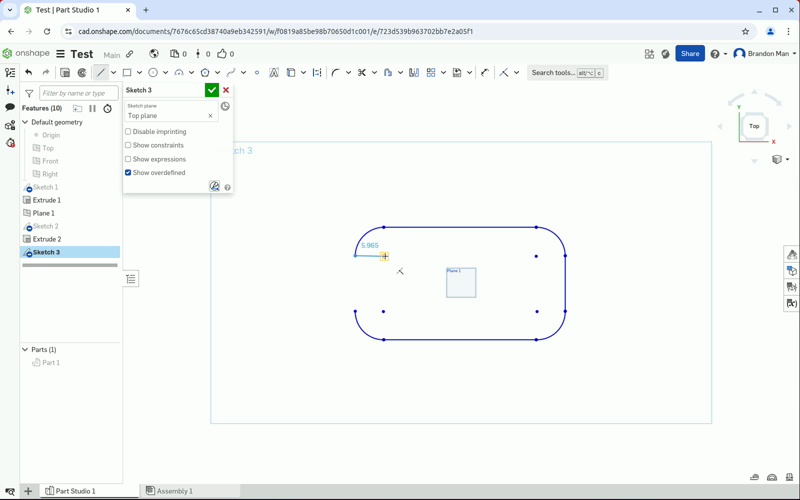
mouse_move(355, 311)
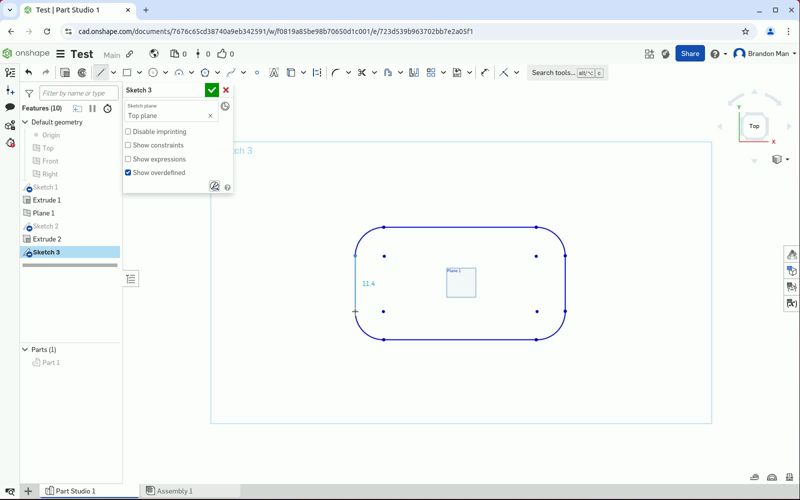
key_up(shift)
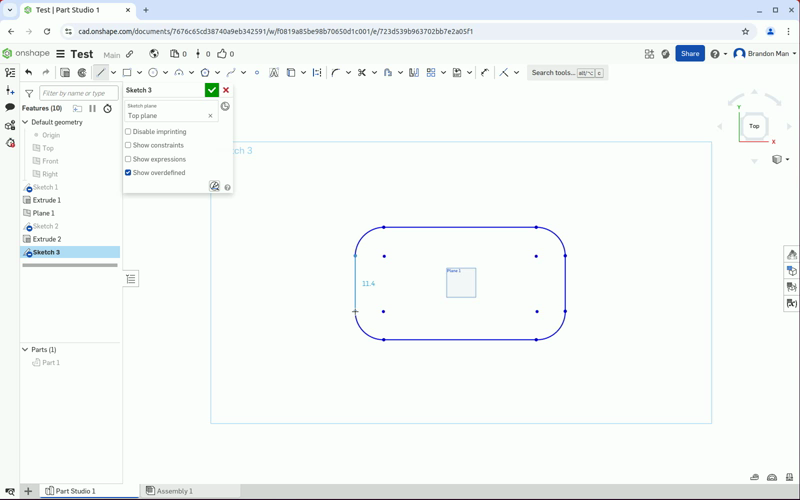
click(355, 311)
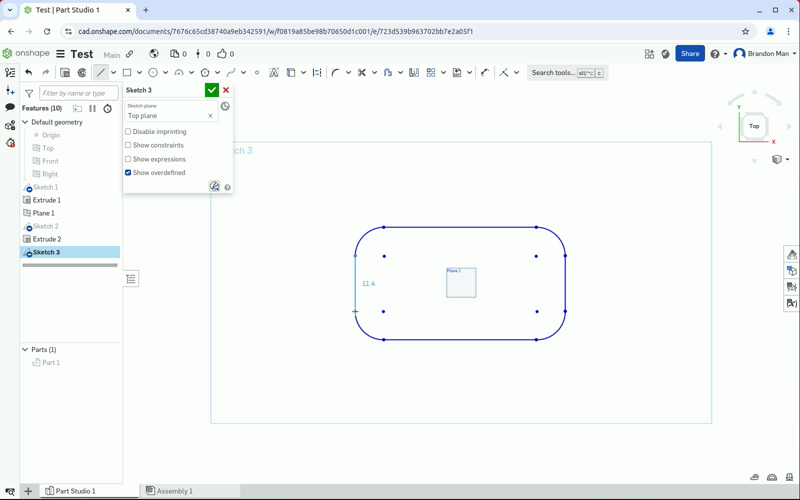
key(esc)
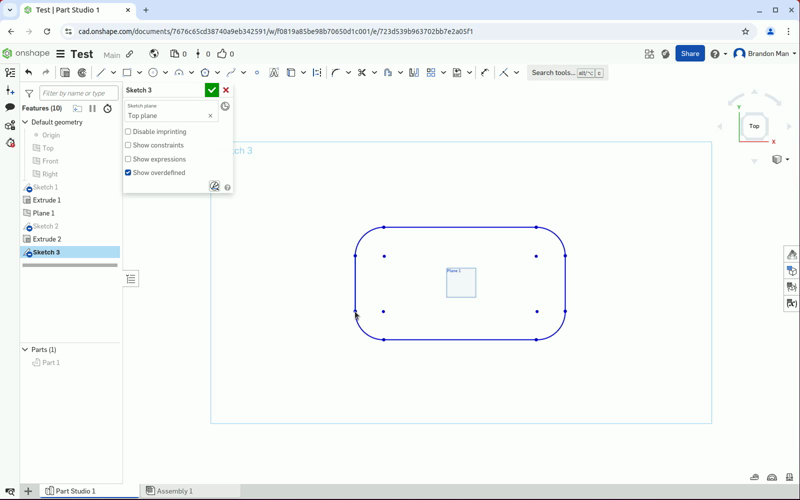
key(c)
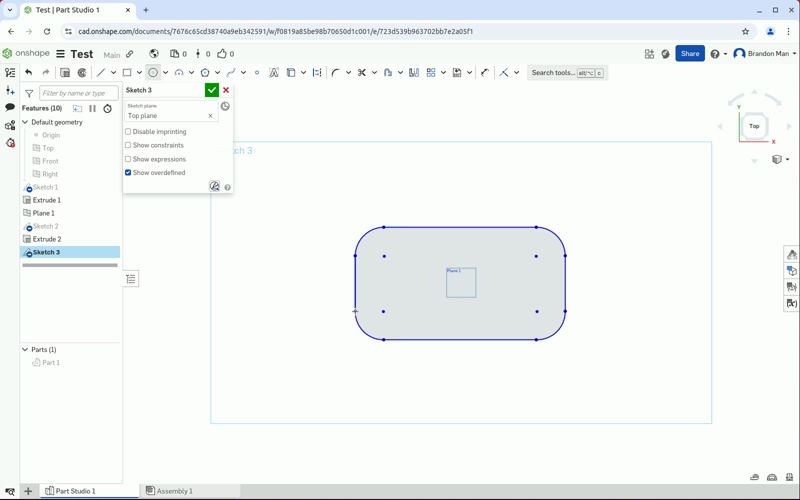
key_down(shift)
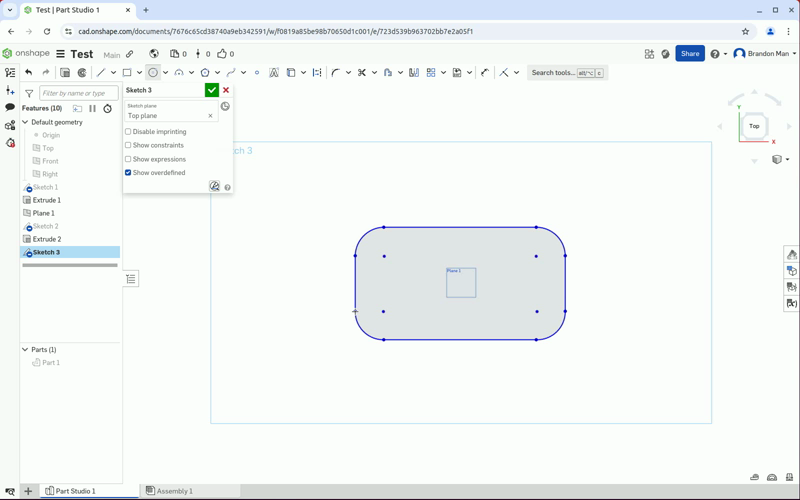
mouse_move(461, 282)
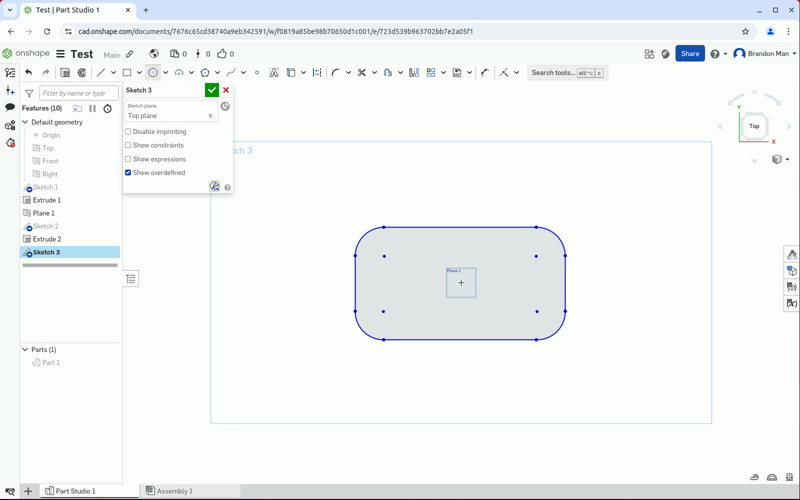
click(461, 282)
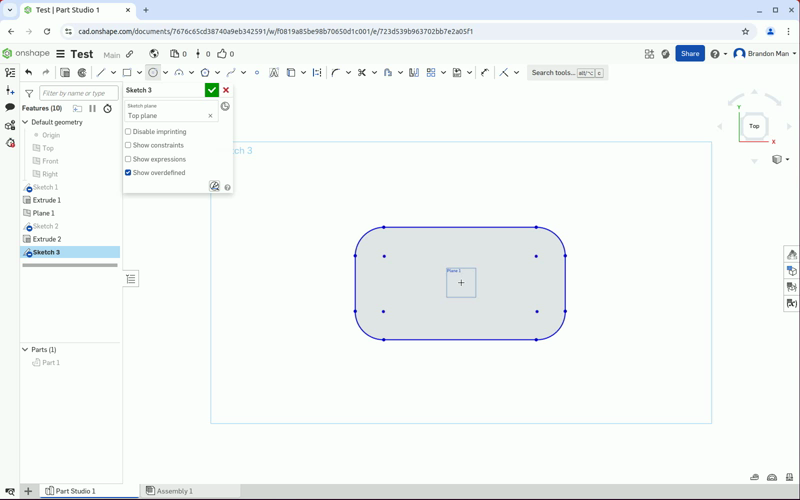
key_up(shift)
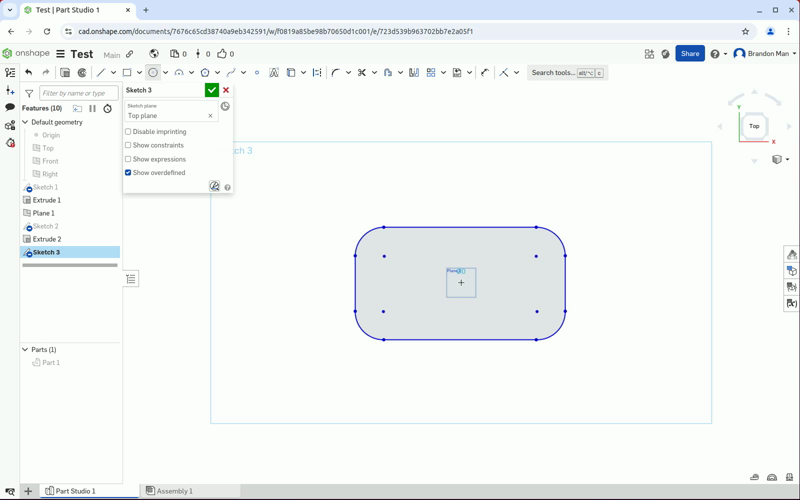
mouse_move(510, 282)
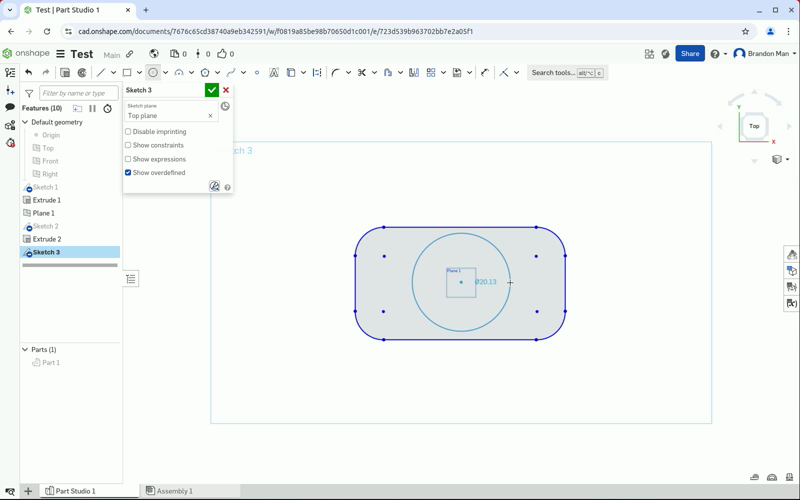
click(510, 282)
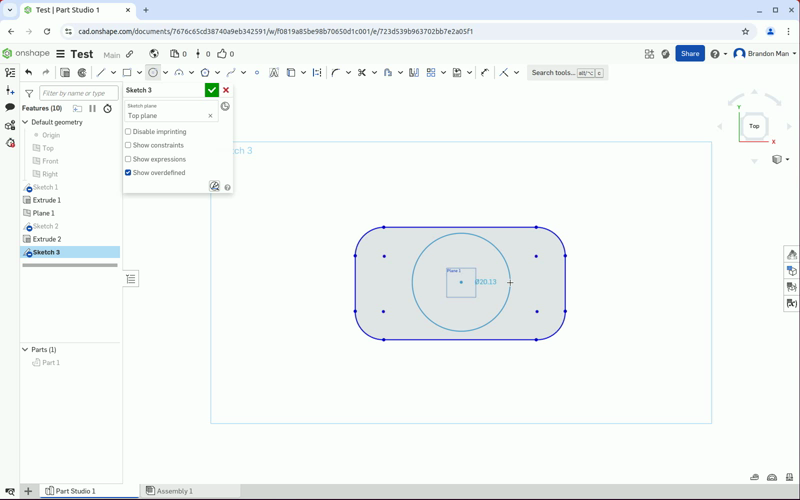
key(esc)
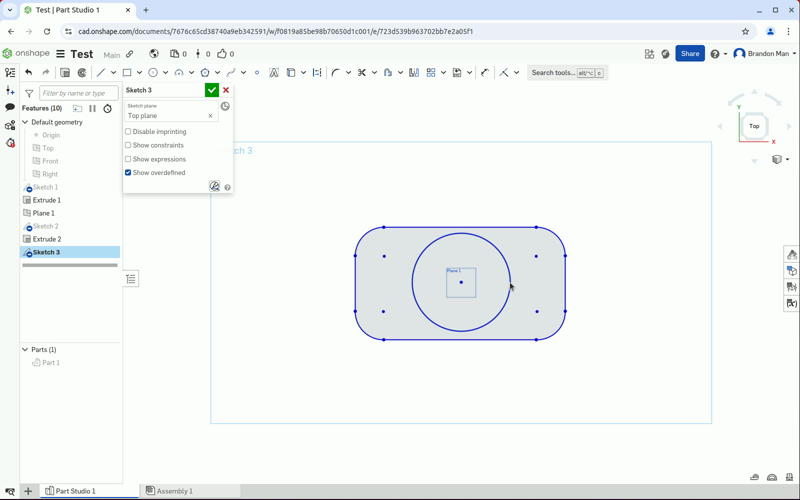
mouse_move(376, 260)
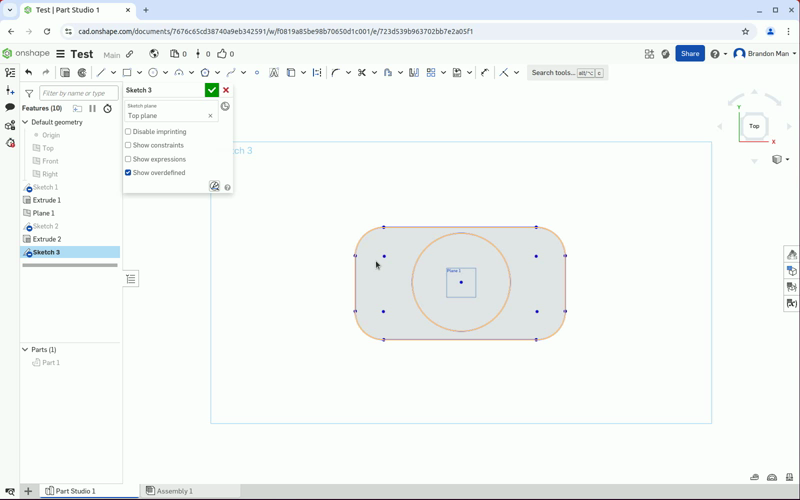
click(376, 260)
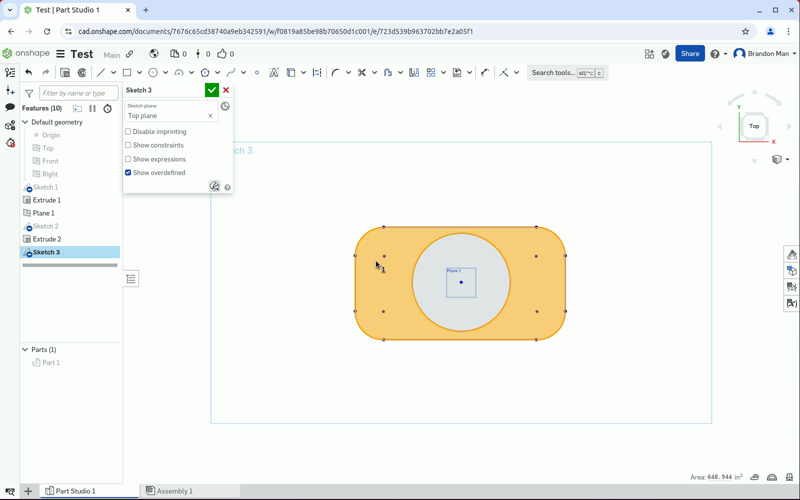
mouse_move(73, 352)
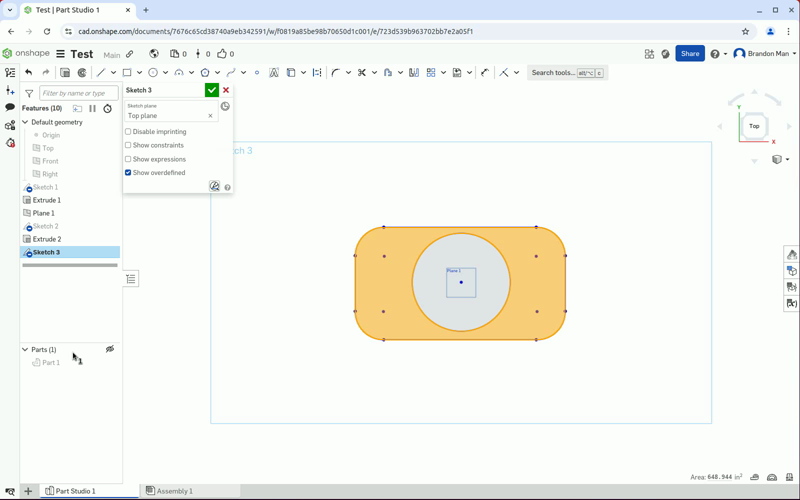
key(shift+y)
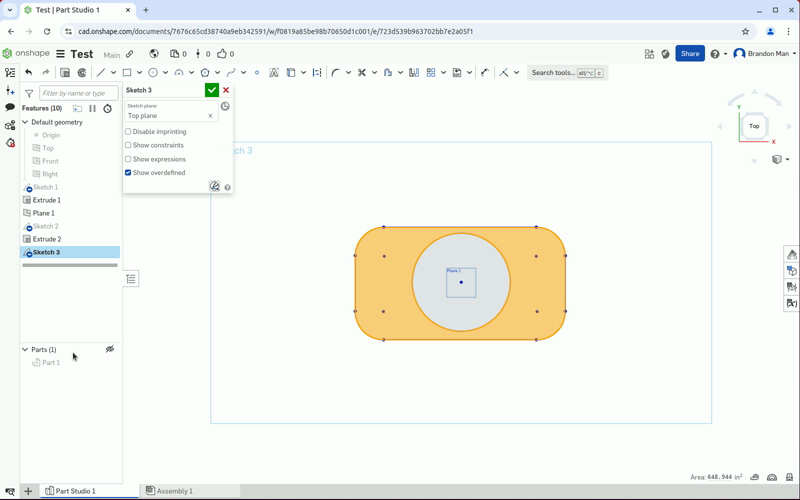
key(shift+e)
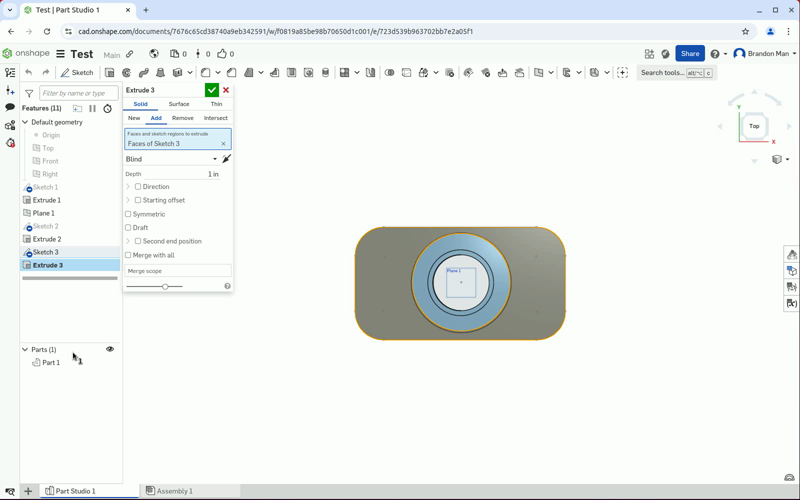
mouse_move(143, 106)
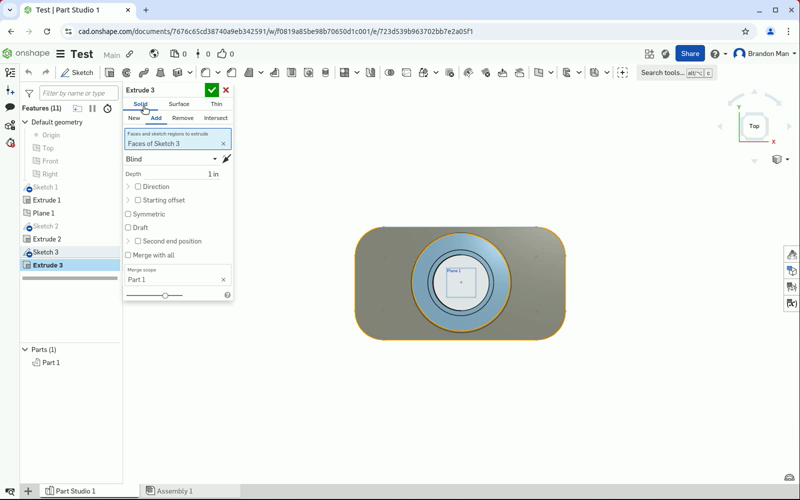
click(143, 106)
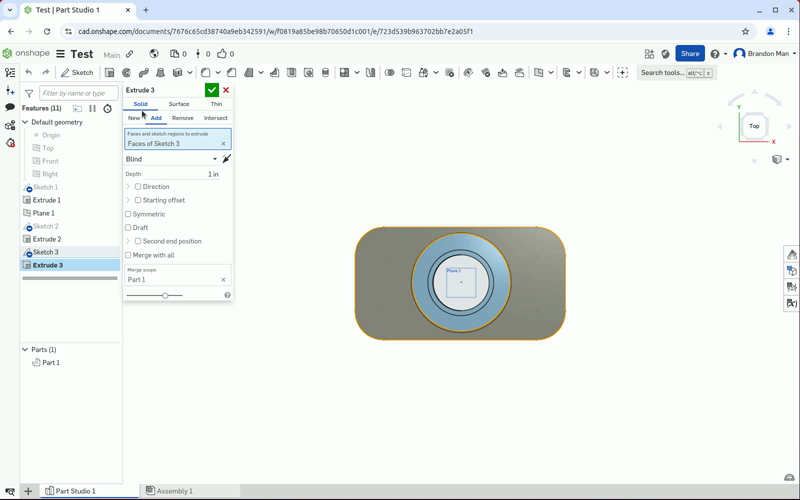
mouse_move(137, 120)
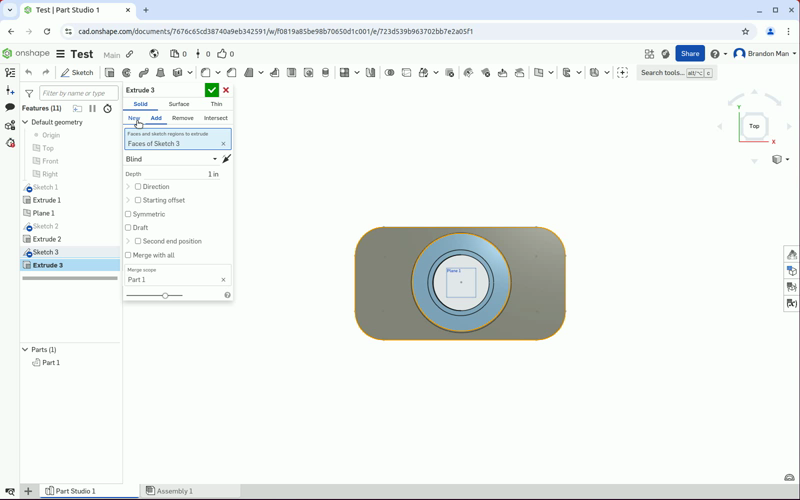
click(137, 120)
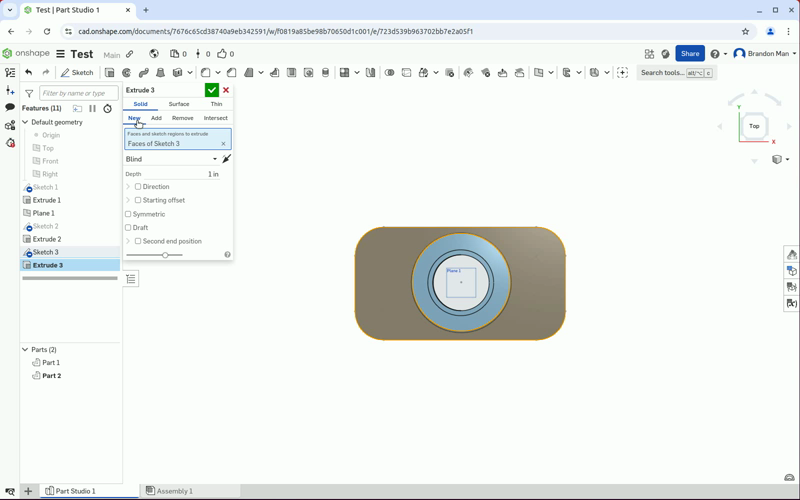
key(tab, 4)
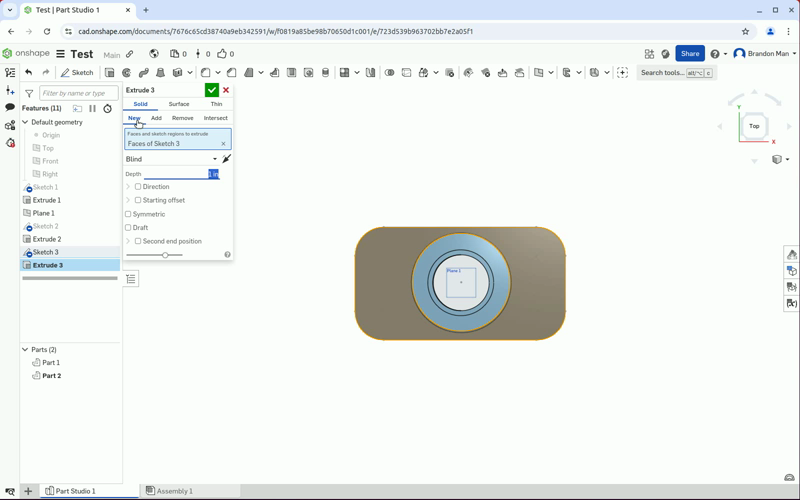
text(5.777)
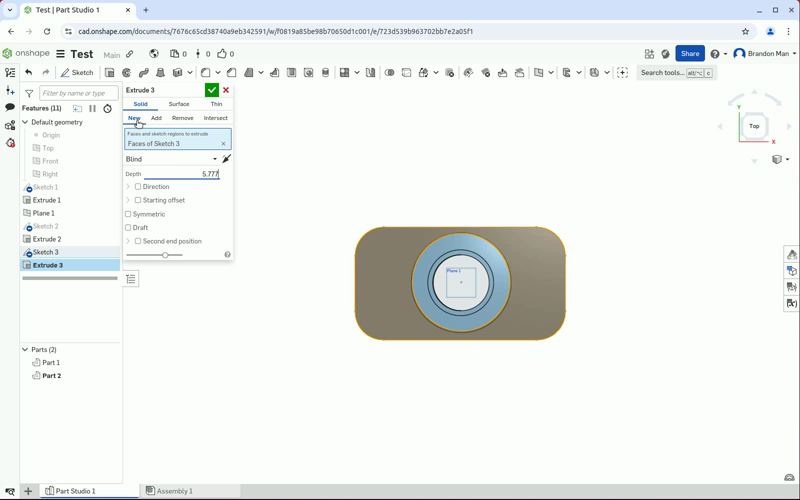
key(enter)
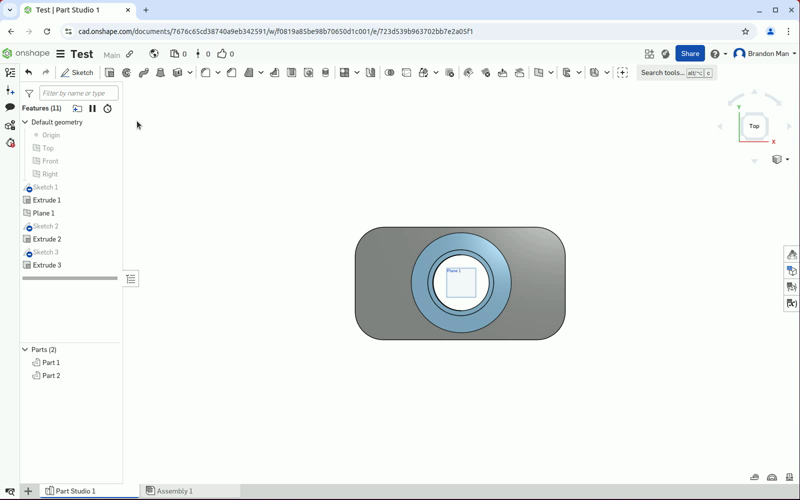
key(shift+h)
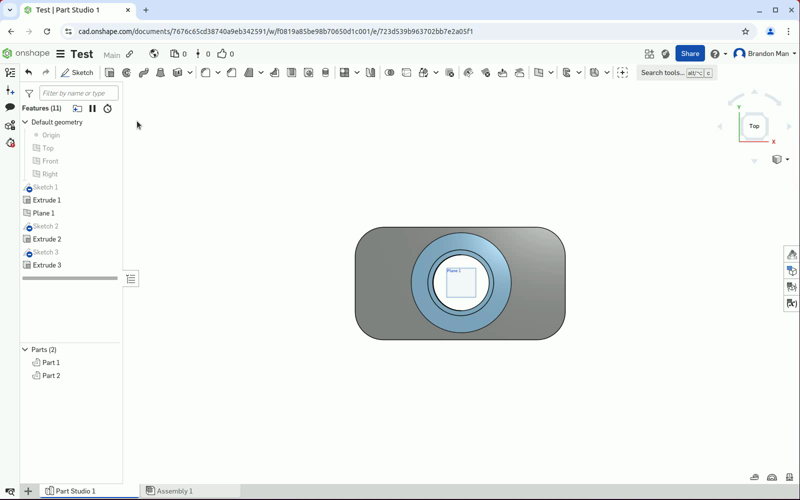
key(shift+h)
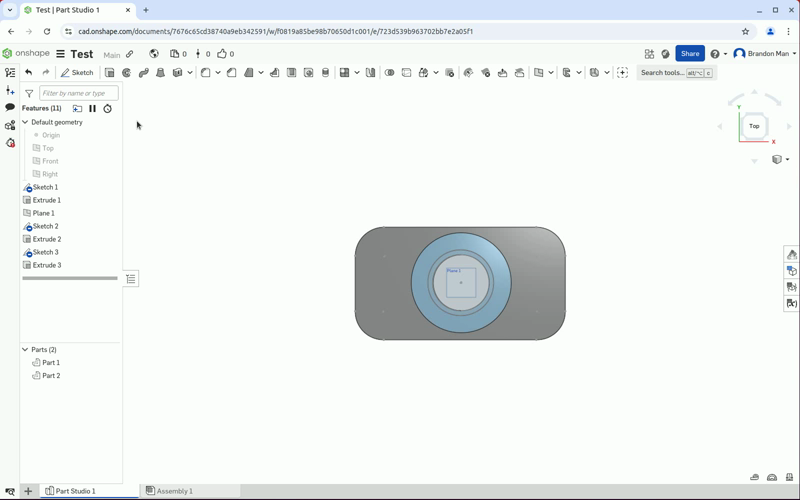
key(shift+7)
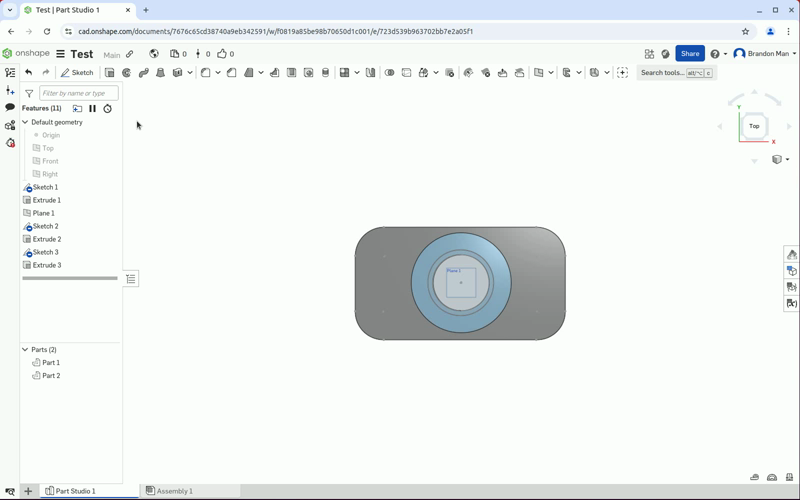
key(up, 3)
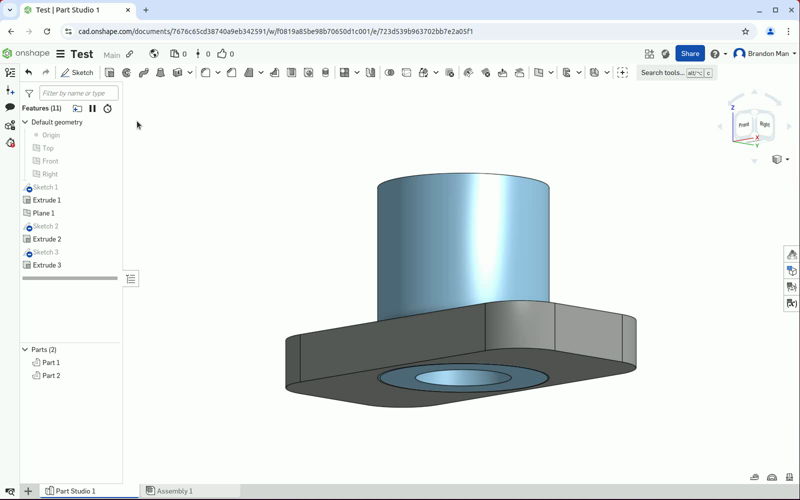
key(left, 3)
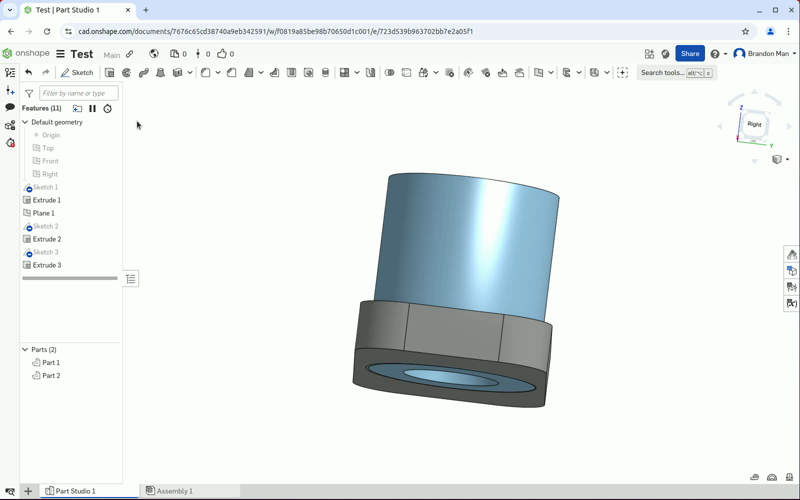
key(right, 3)
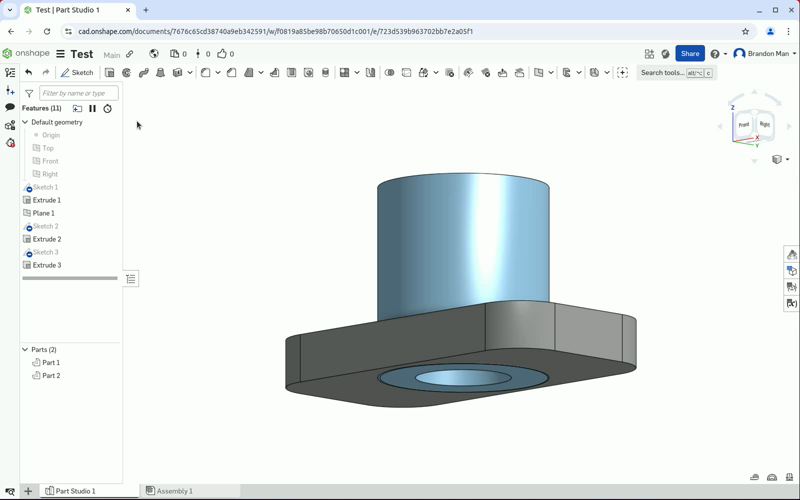
key(down, 3)
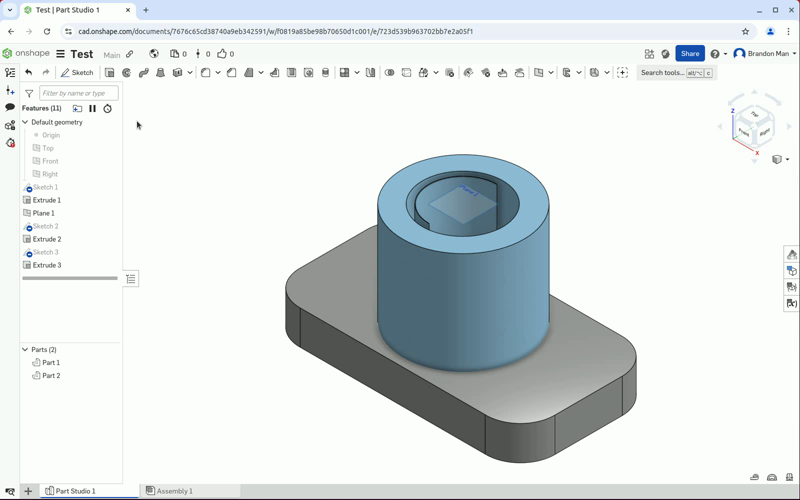
mouse_move(73, 189)
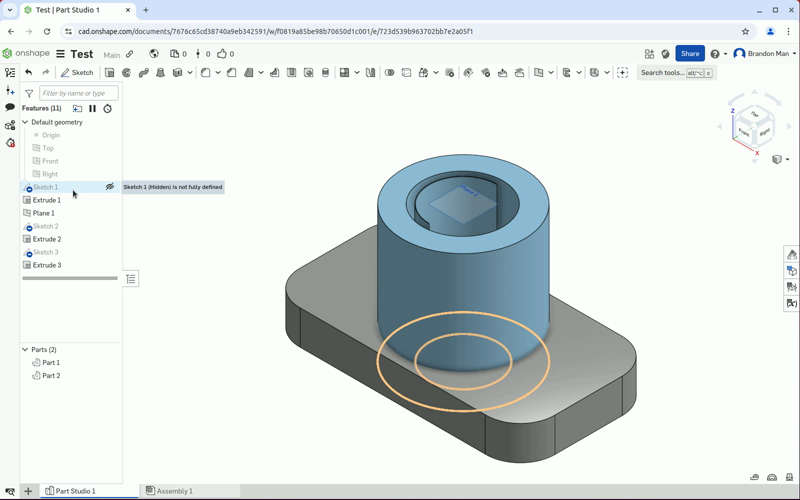
click(73, 189)